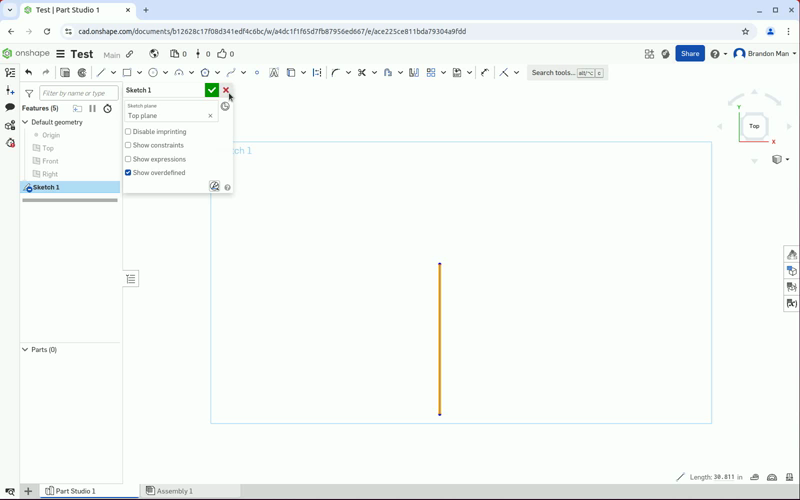
key(shift+h)
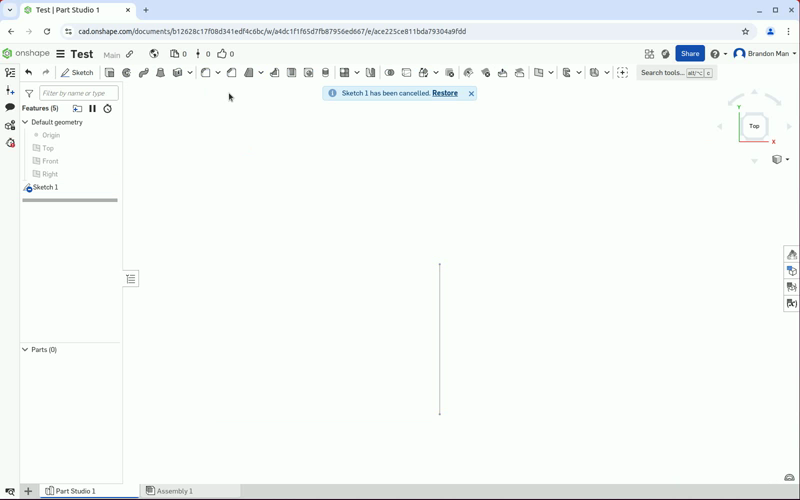
key(shift+s)
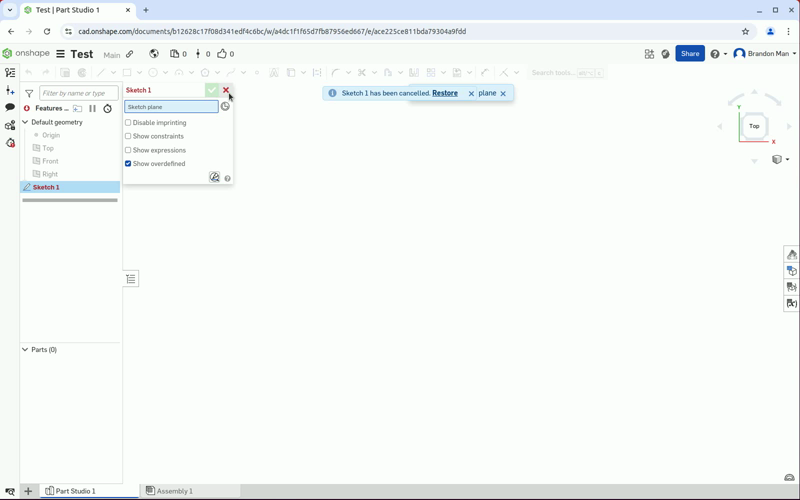
mouse_move(73, 150)
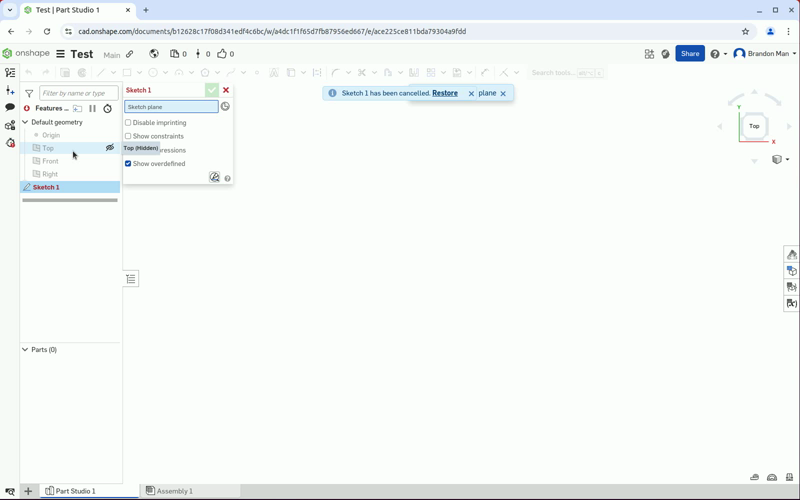
click(73, 150)
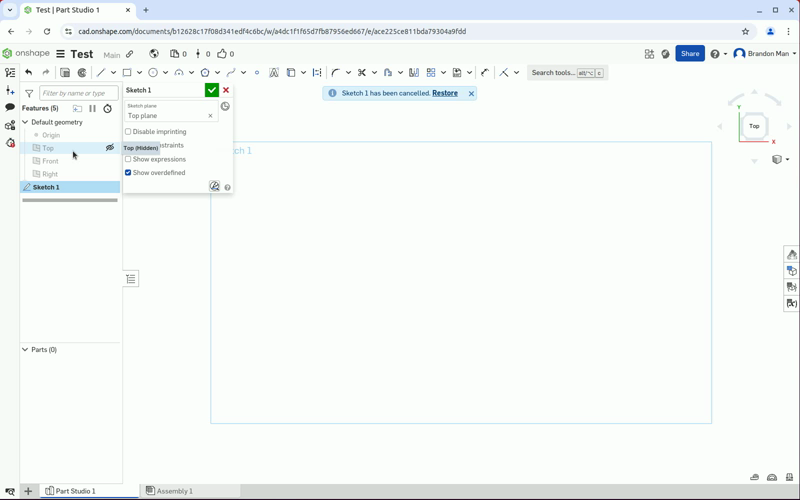
mouse_move(73, 352)
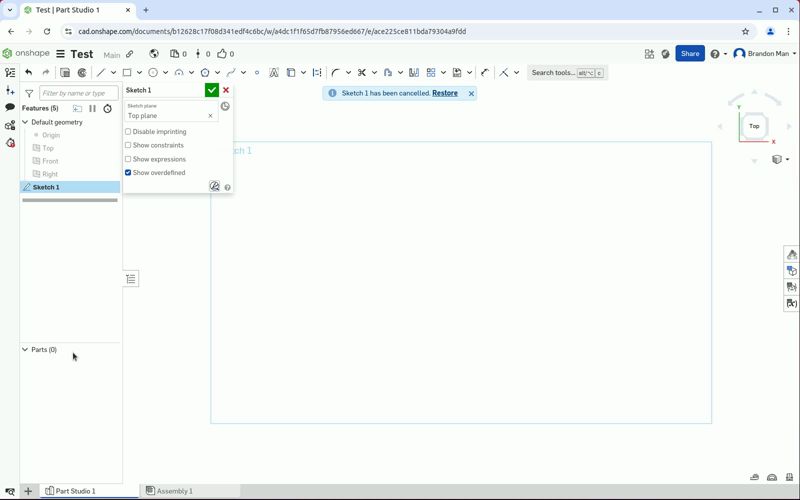
key(y)
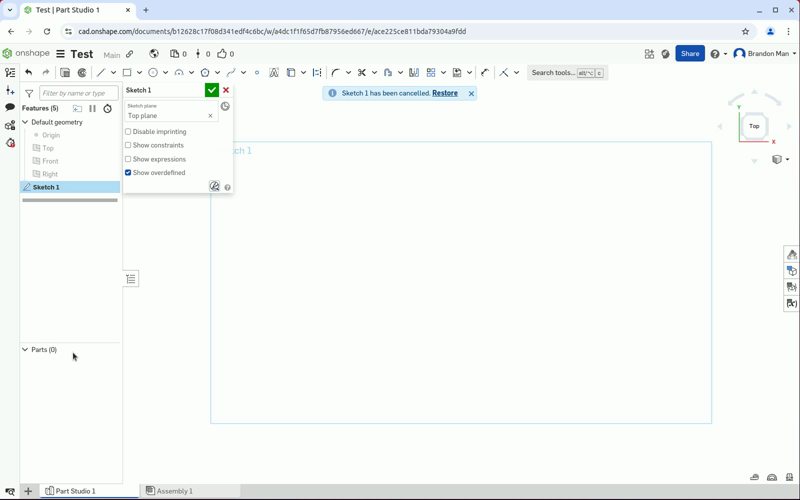
key(l)
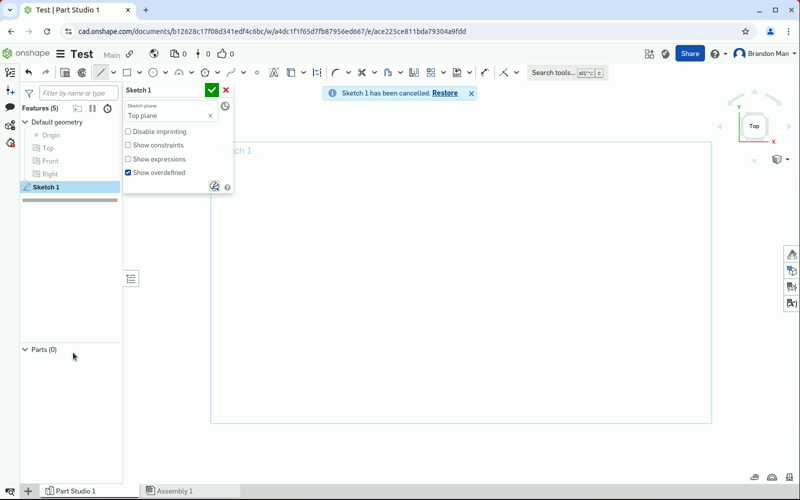
key_down(shift)
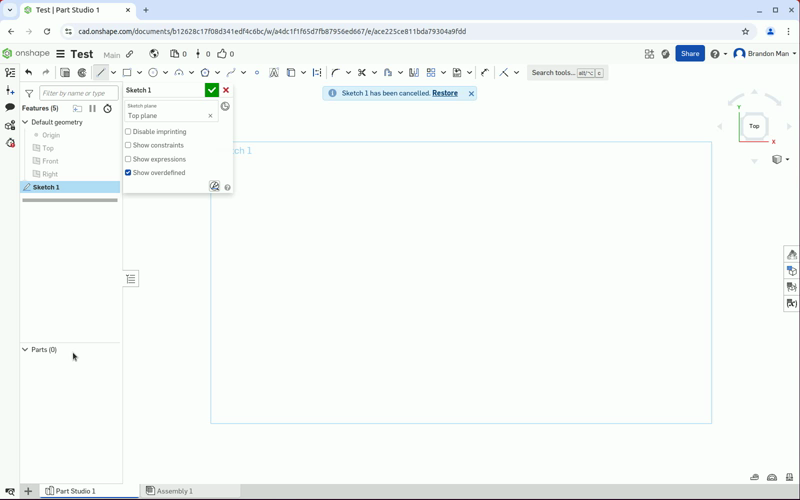
mouse_move(391, 334)
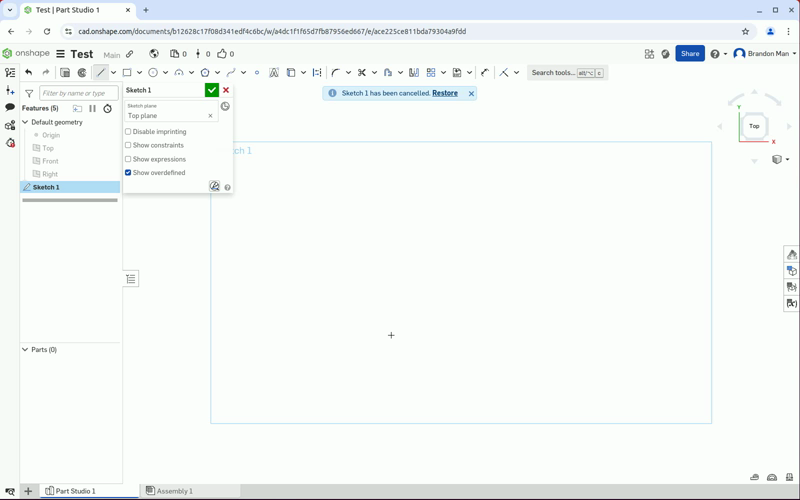
click(391, 334)
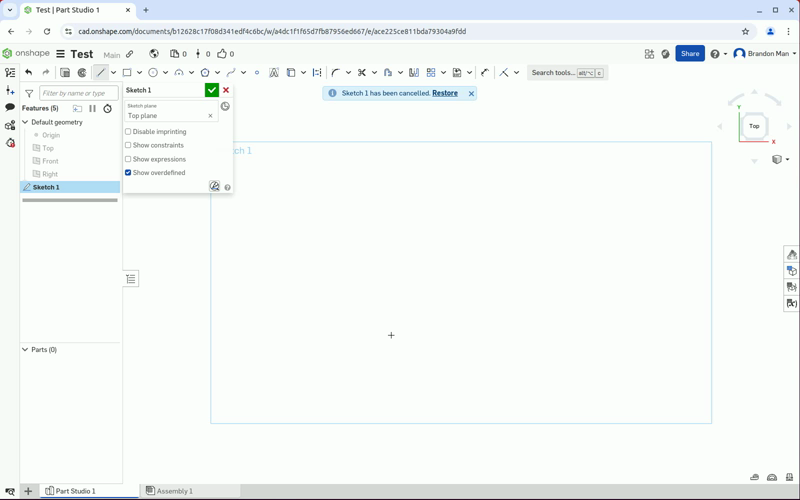
key_up(shift)
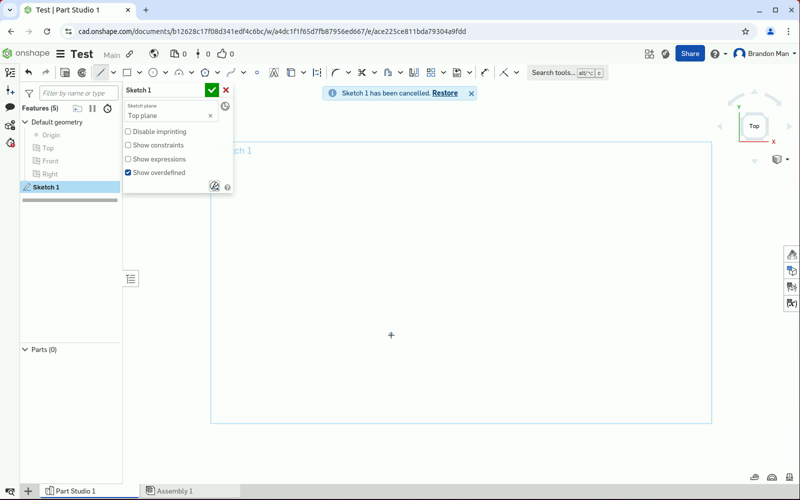
key_down(shift)
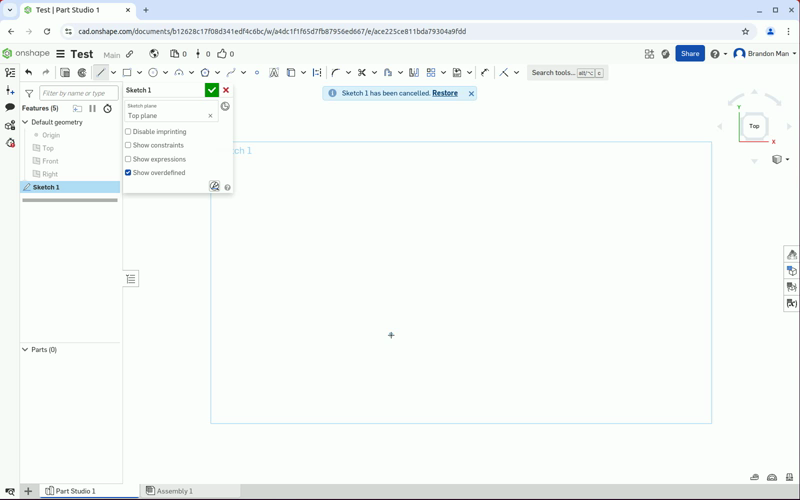
mouse_move(529, 334)
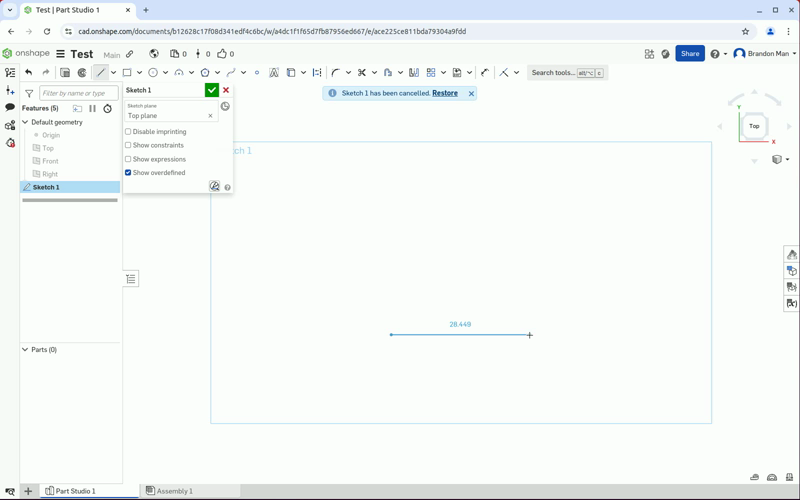
click(529, 334)
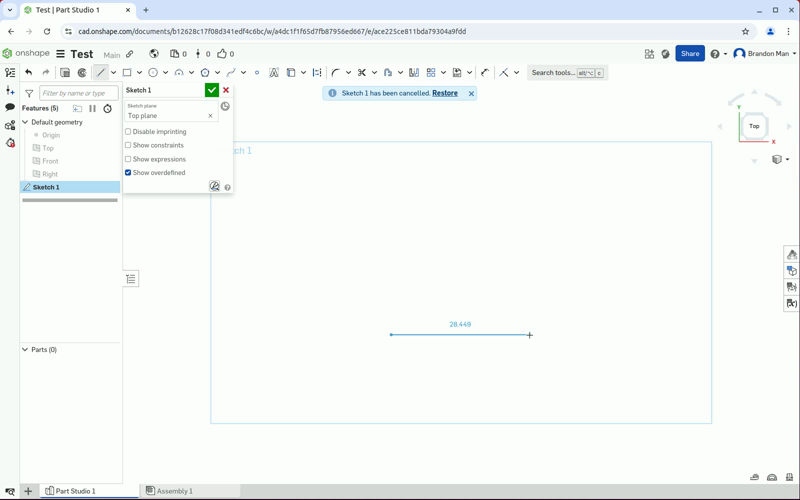
key_up(shift)
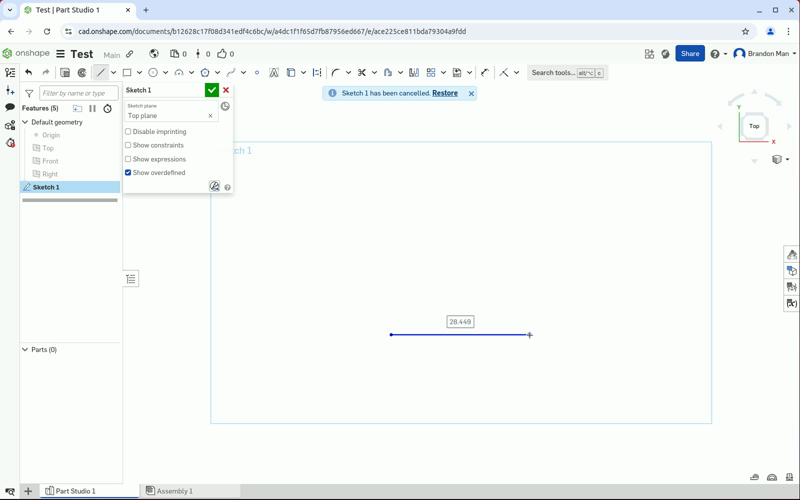
key_down(shift)
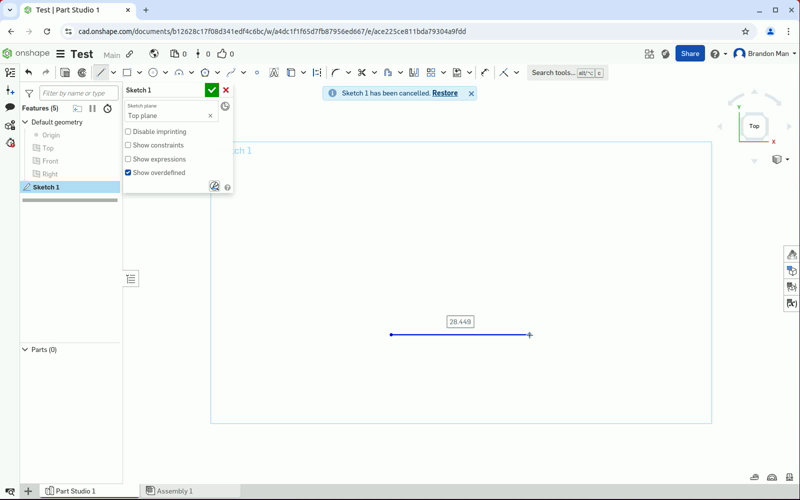
mouse_move(529, 231)
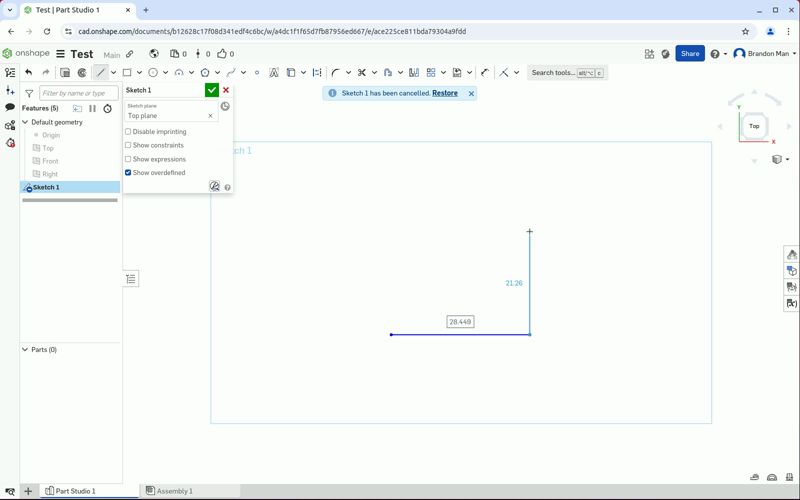
click(529, 231)
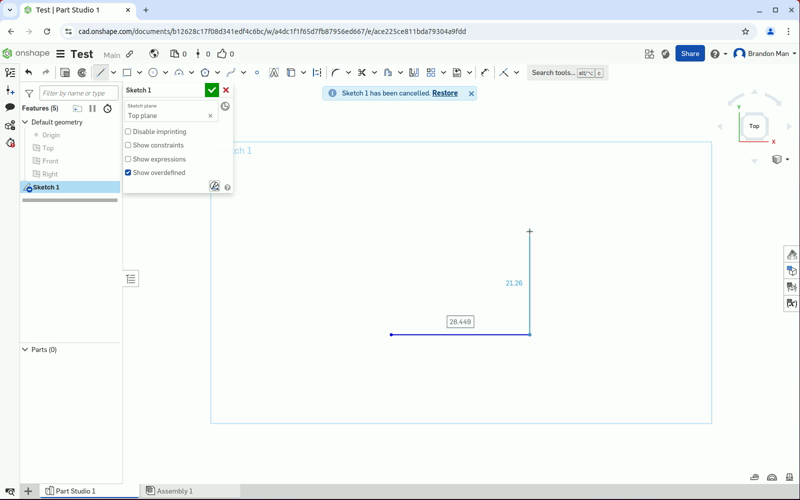
key_up(shift)
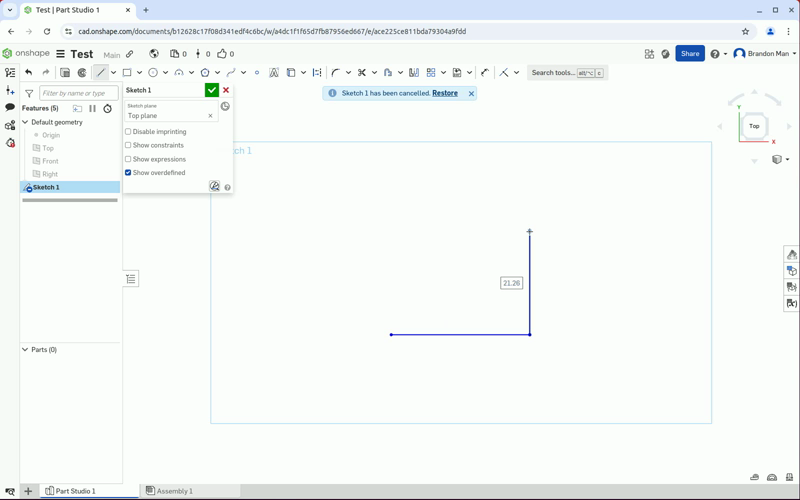
key_down(shift)
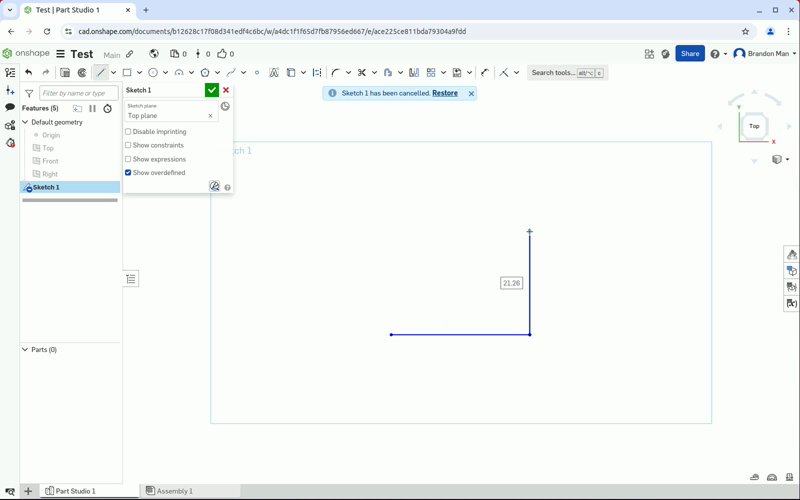
mouse_move(391, 231)
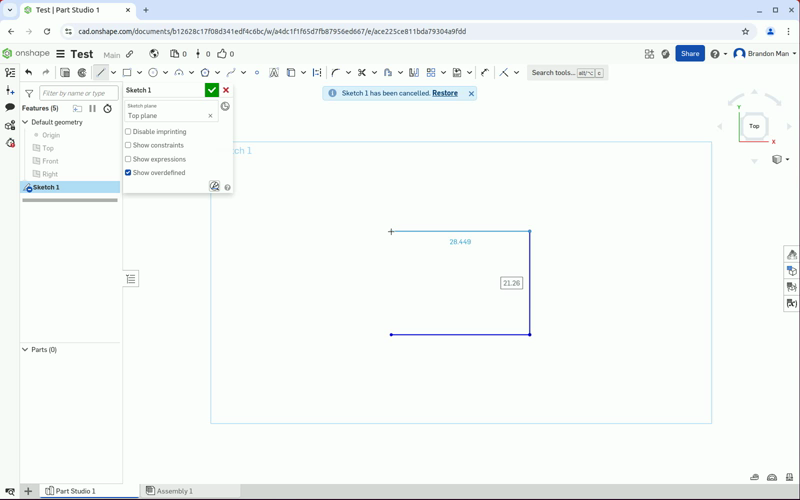
click(391, 231)
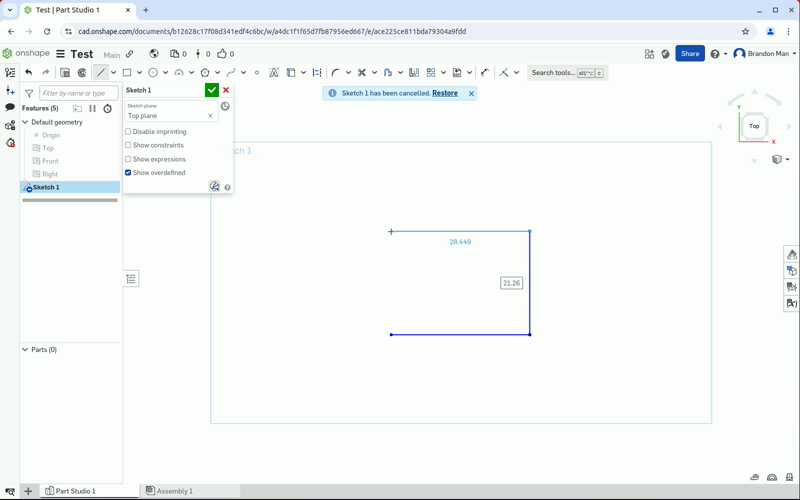
key_up(shift)
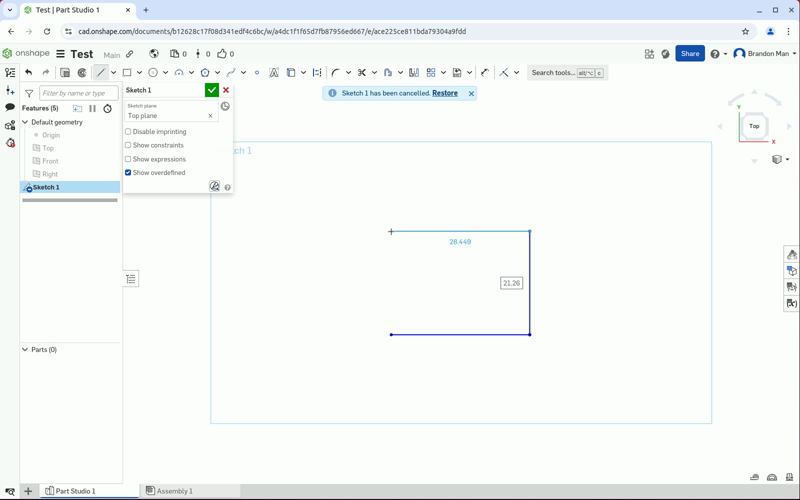
key_down(shift)
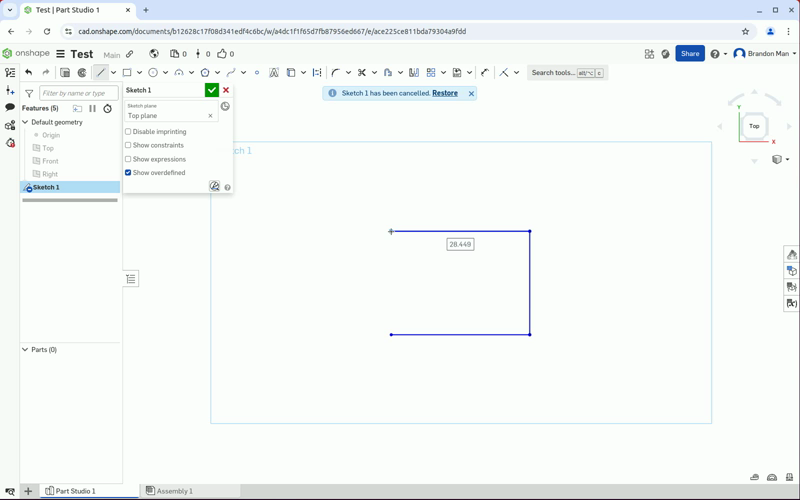
mouse_move(391, 334)
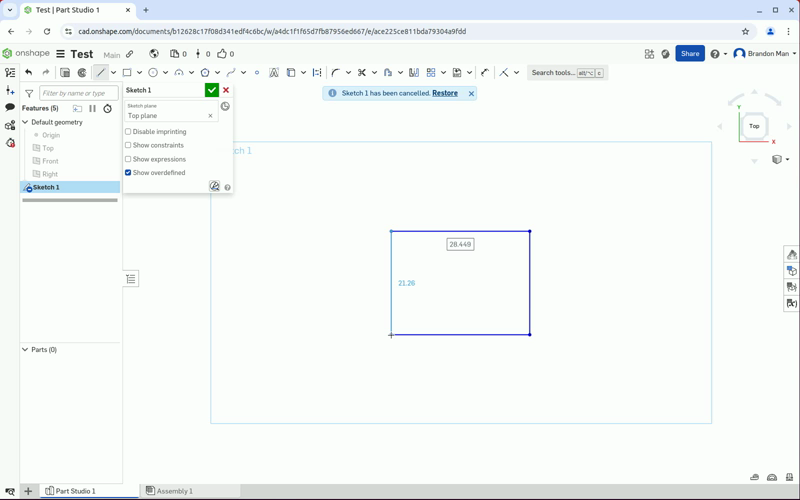
key_up(shift)
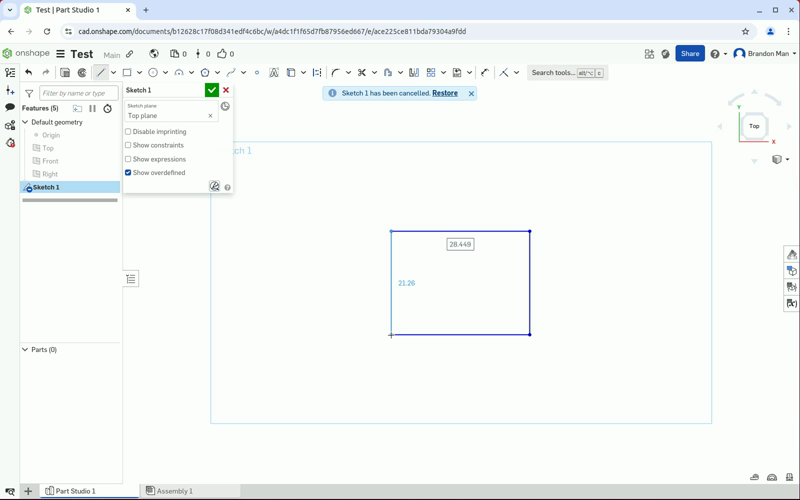
click(391, 334)
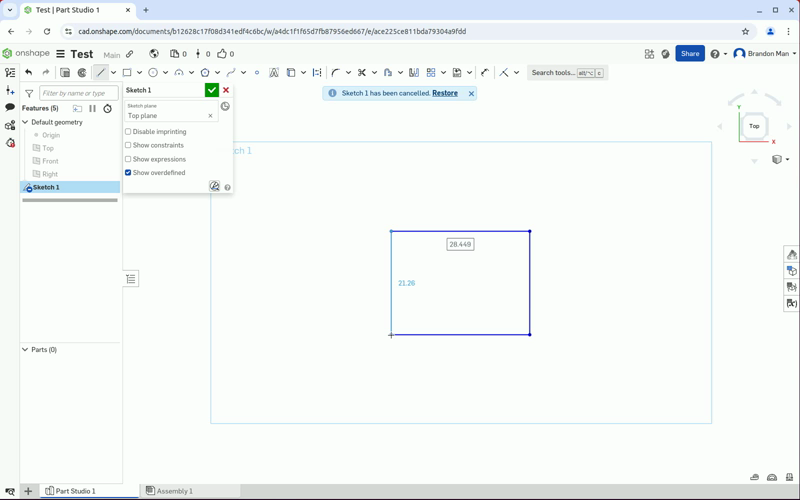
key(esc)
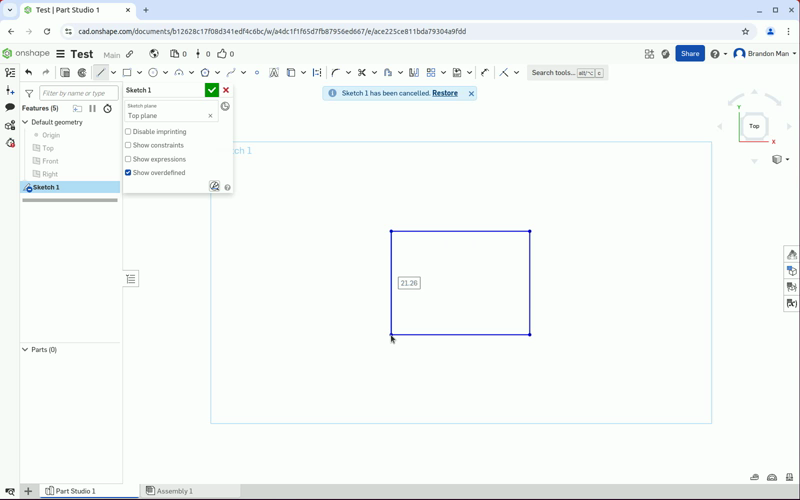
mouse_move(435, 278)
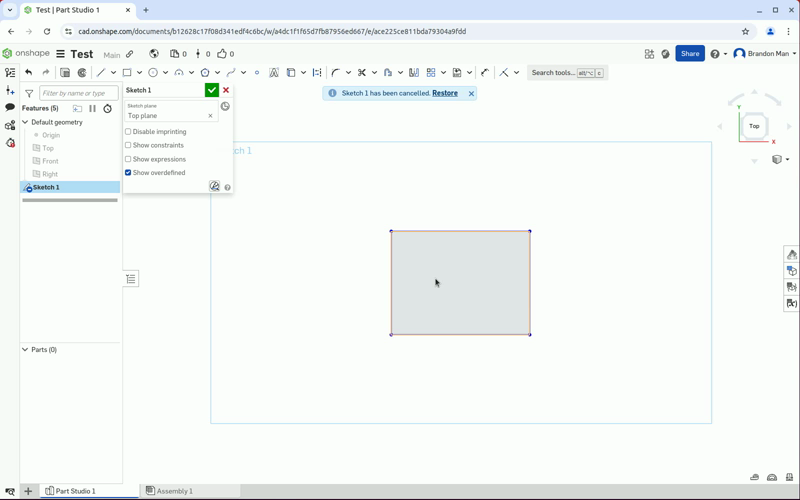
click(435, 278)
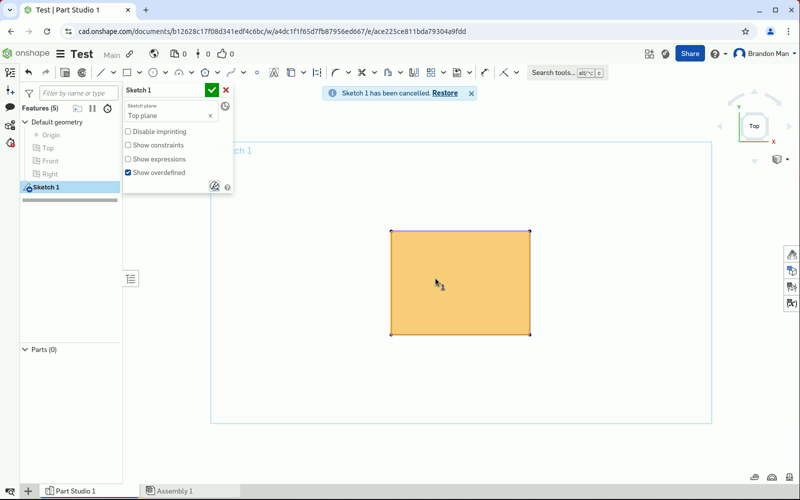
mouse_move(73, 352)
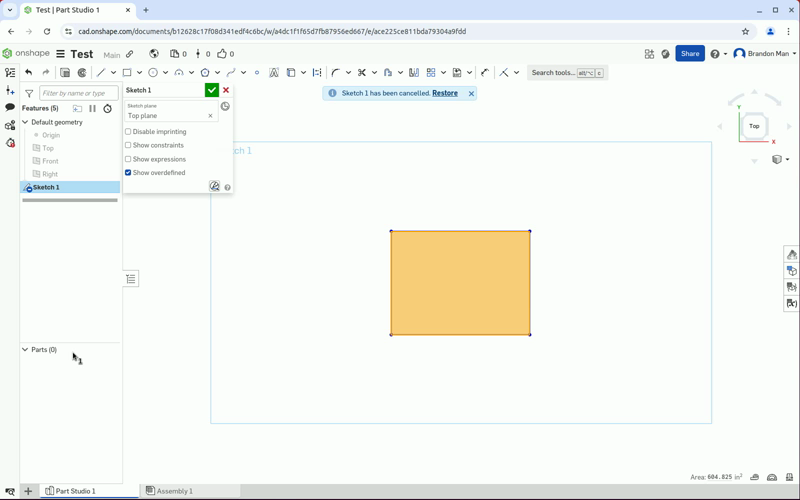
key(shift+y)
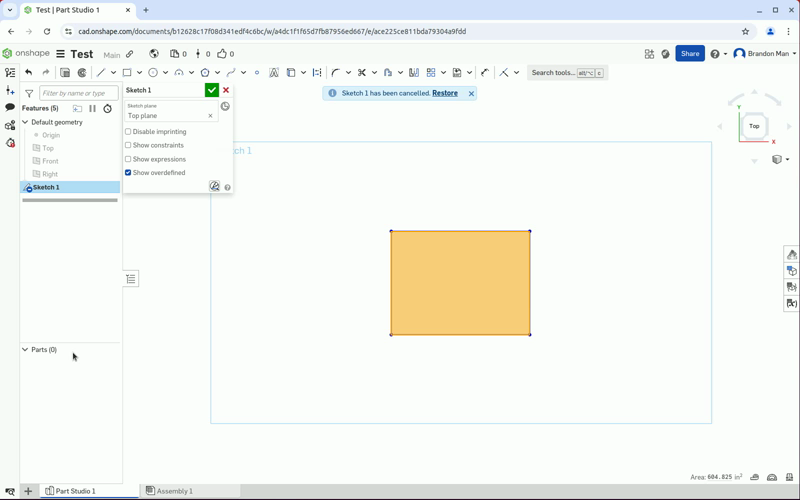
key(shift+e)
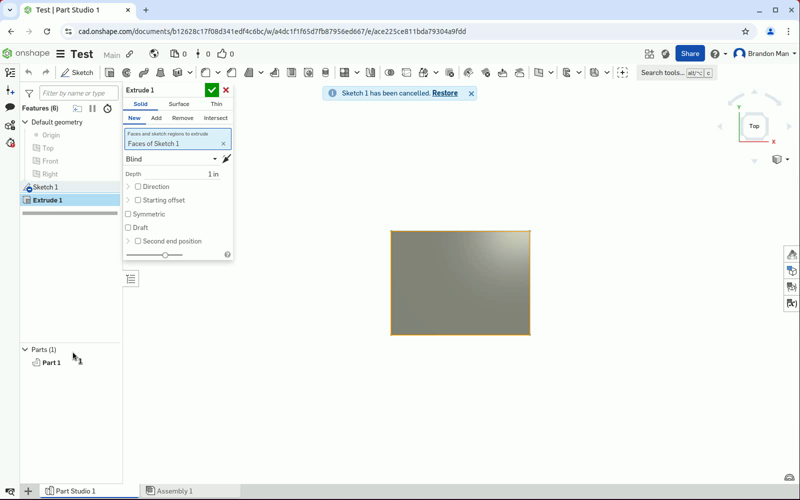
mouse_move(143, 106)
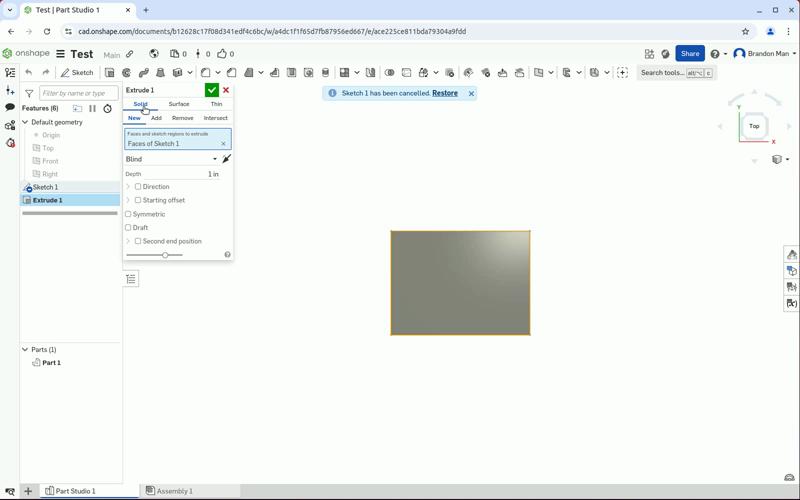
click(143, 106)
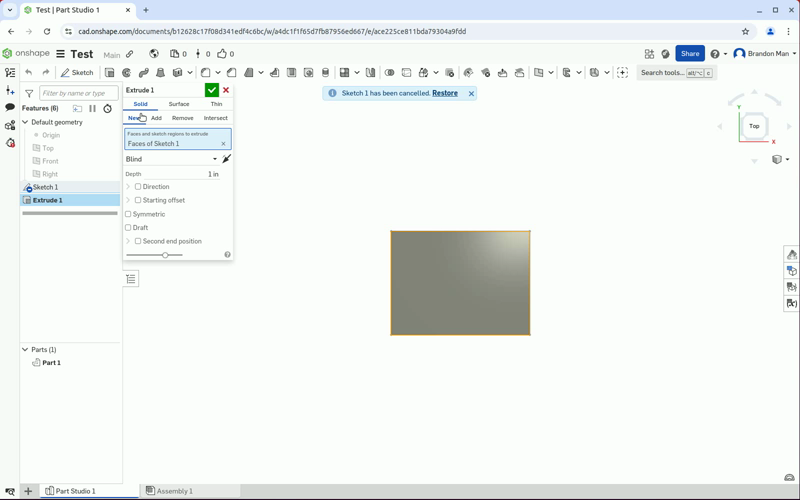
mouse_move(137, 120)
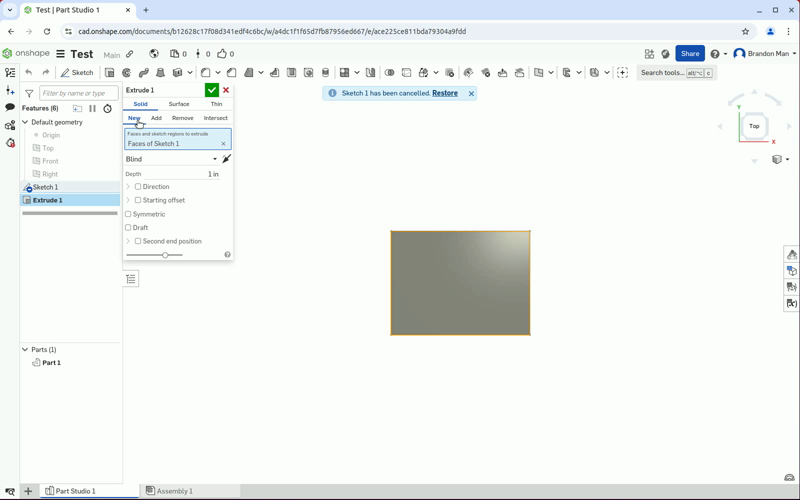
click(137, 120)
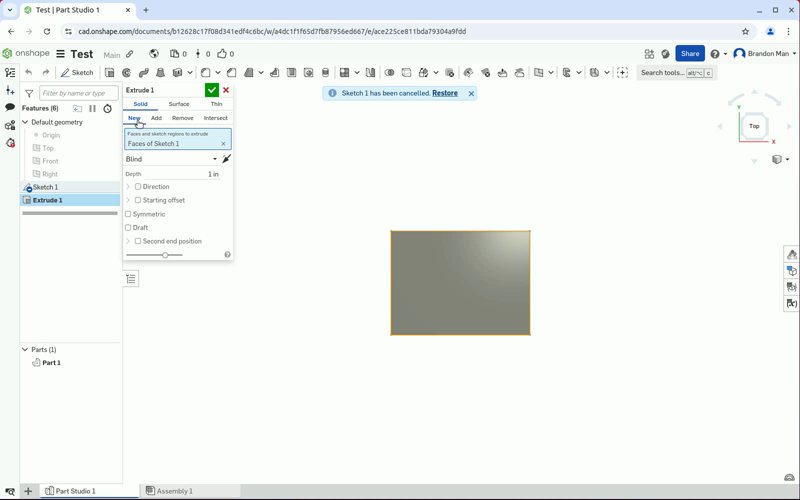
key(tab, 4)
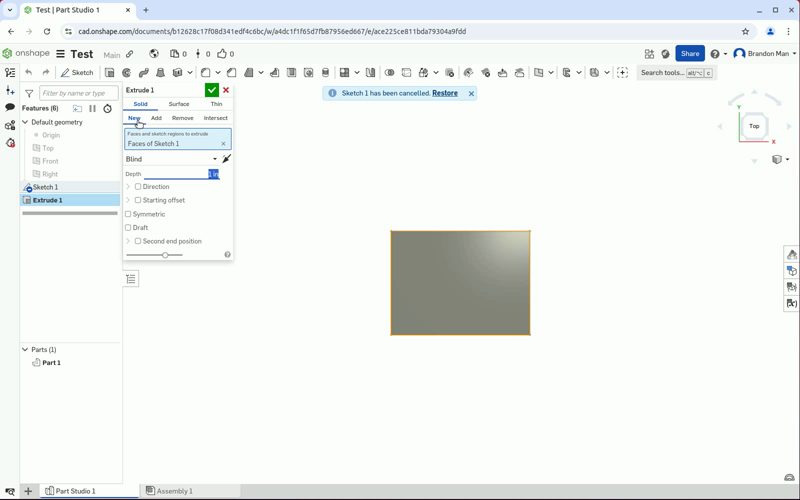
text(17.813)
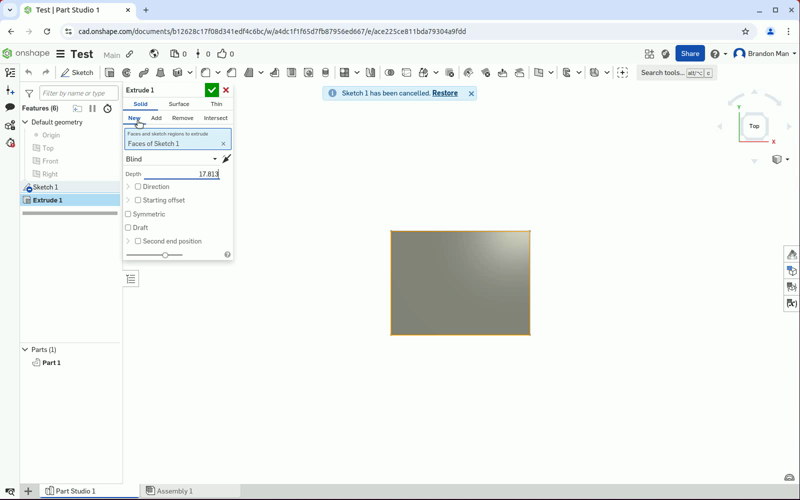
key(enter)
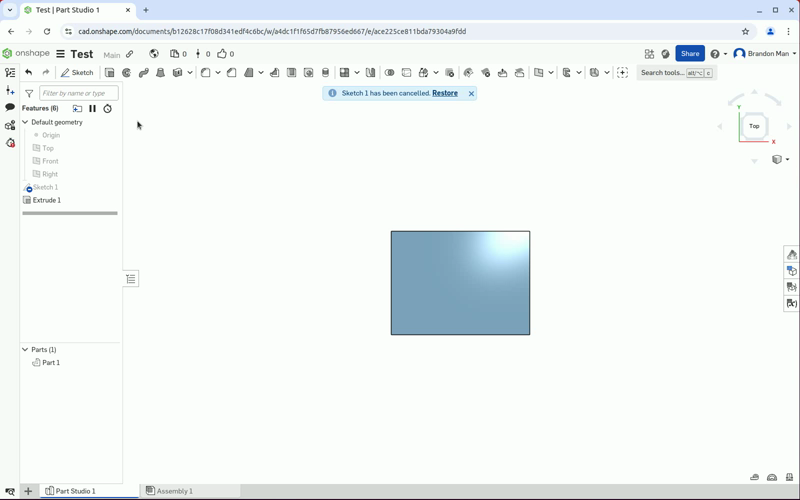
key(shift+h)
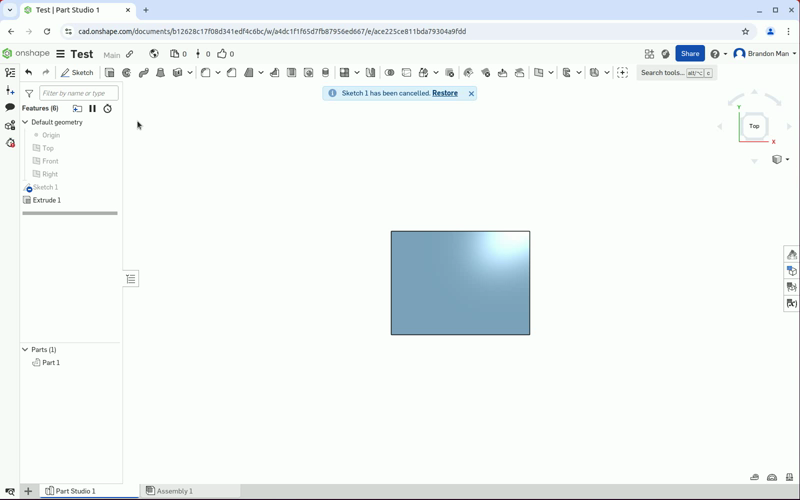
key(shift+h)
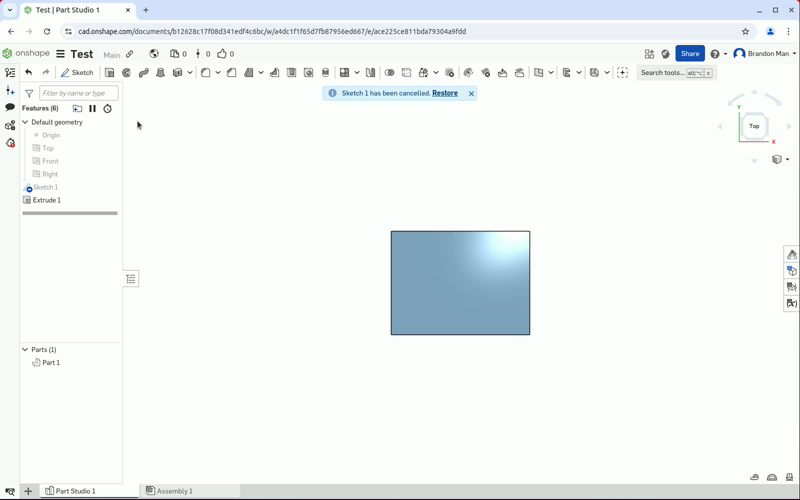
mouse_move(73, 189)
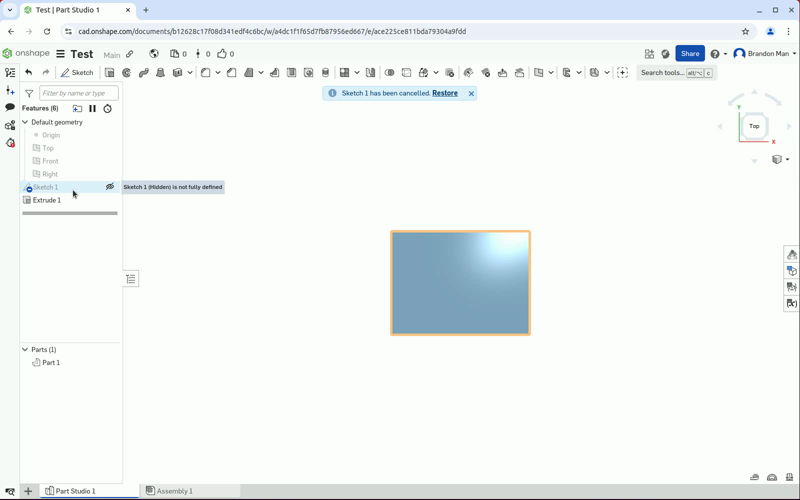
click(73, 189)
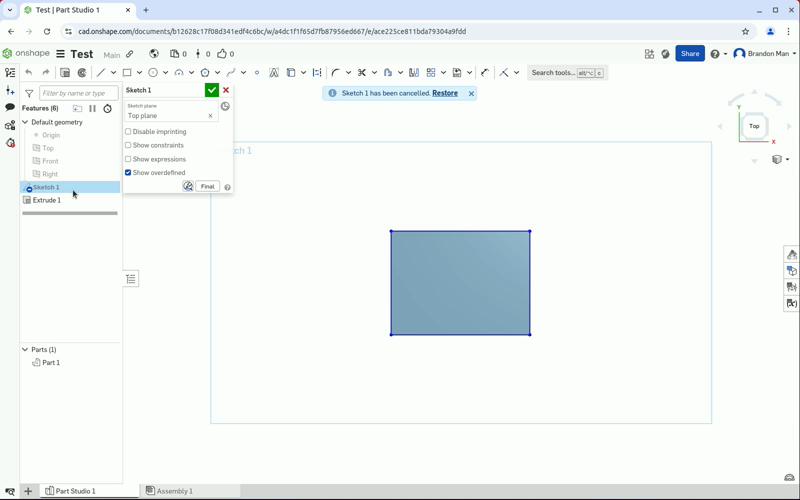
mouse_move(229, 92)
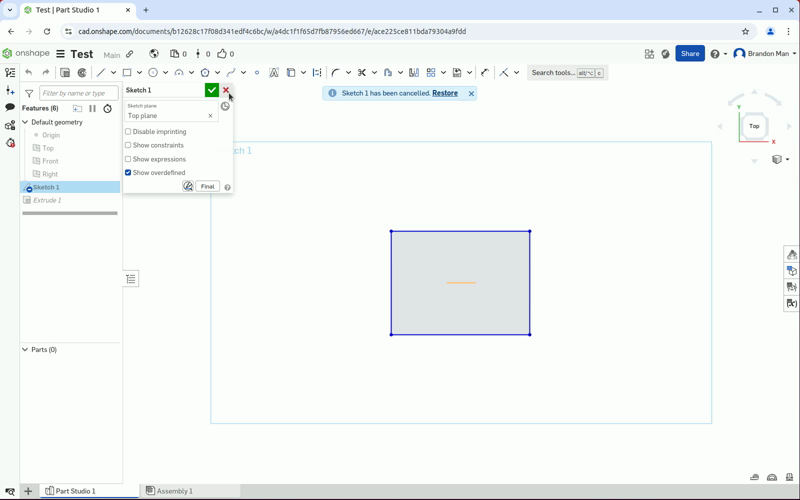
click(229, 92)
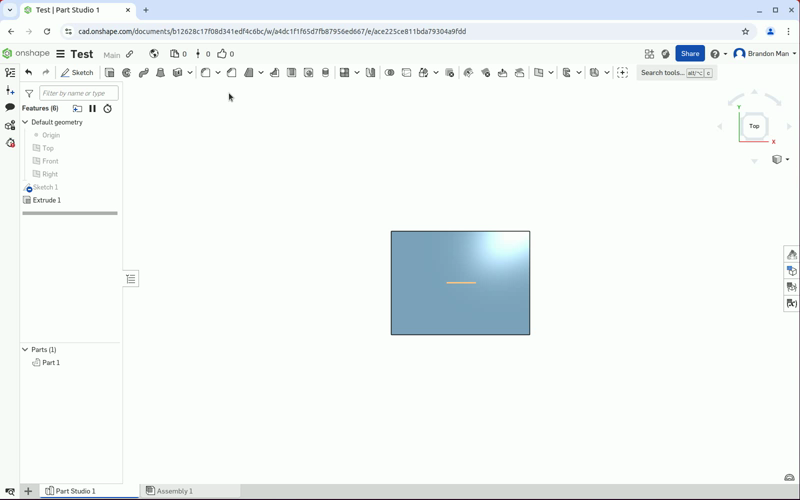
mouse_move(541, 75)
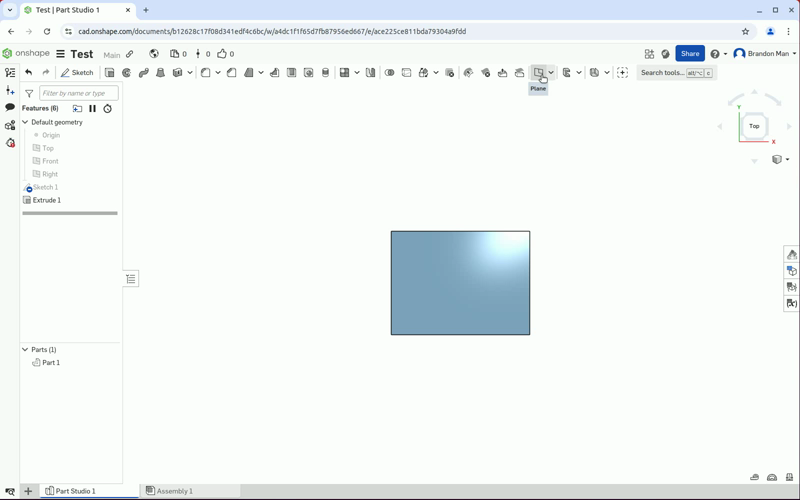
click(541, 75)
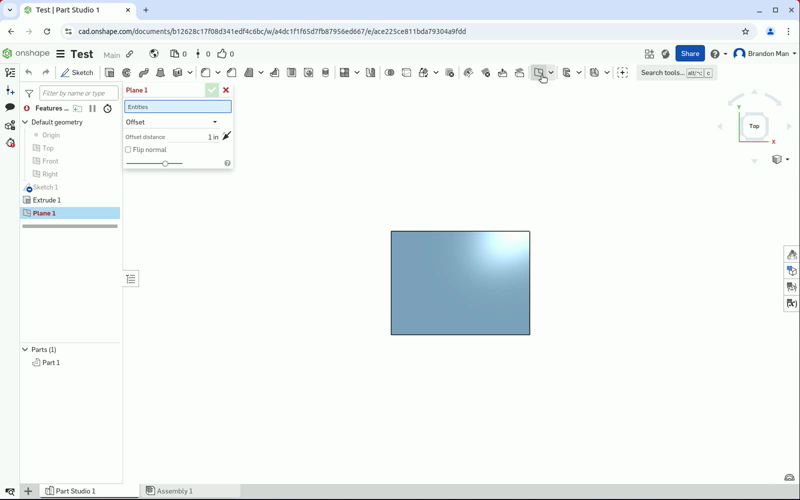
mouse_move(73, 150)
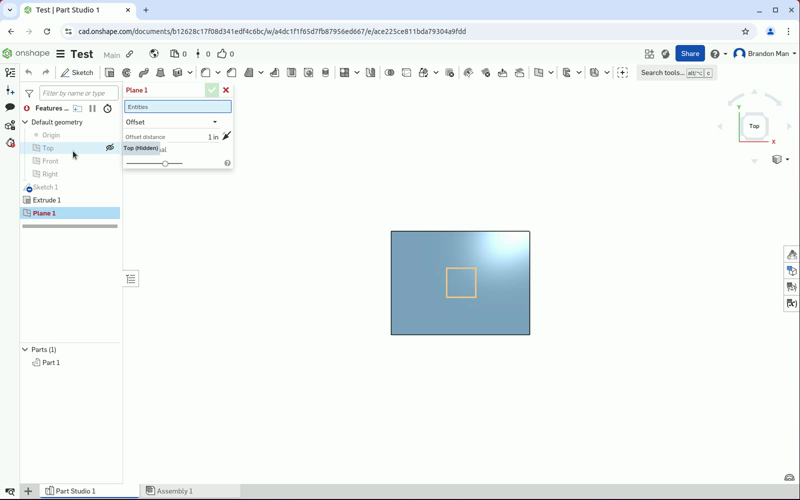
click(73, 150)
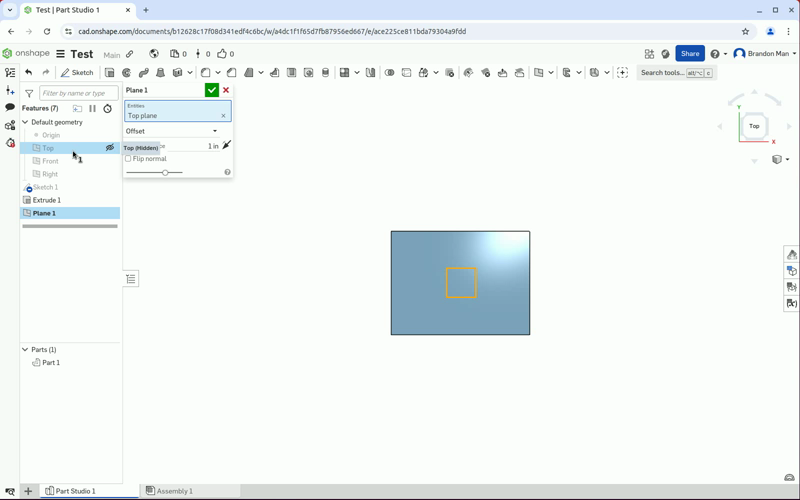
key(tab, 2)
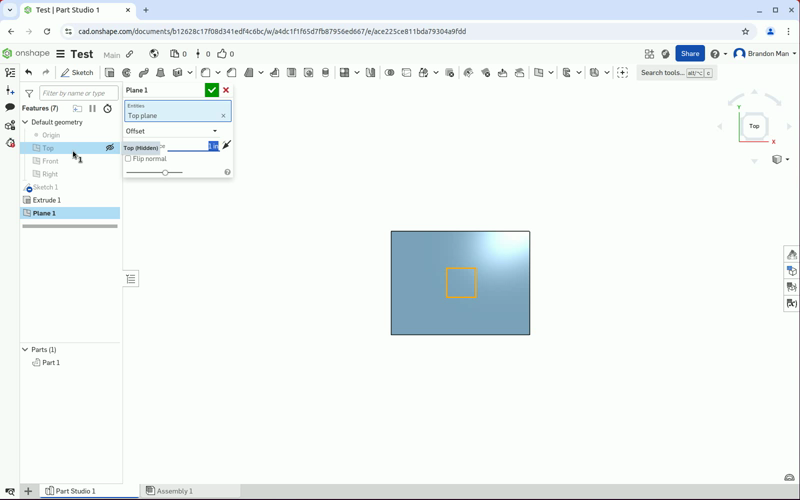
text(17.809)
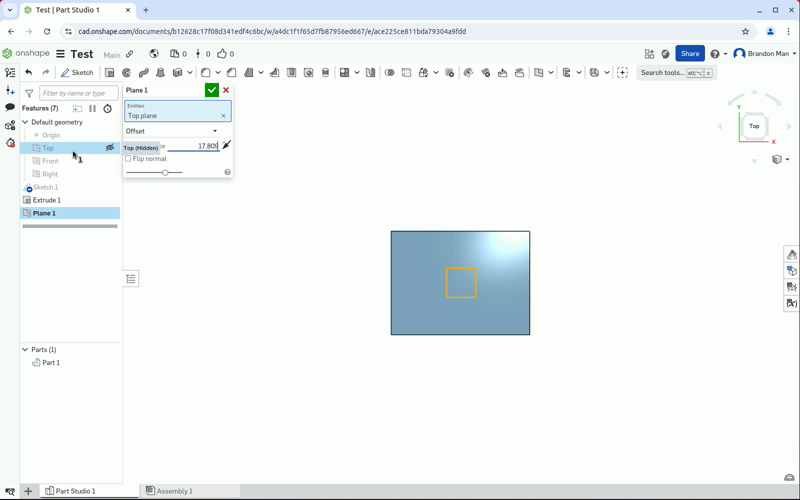
key(enter, 2)
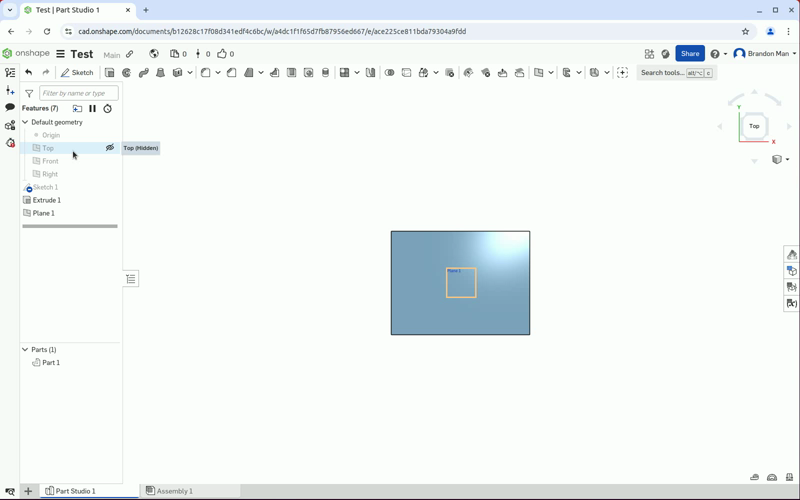
key(shift+s)
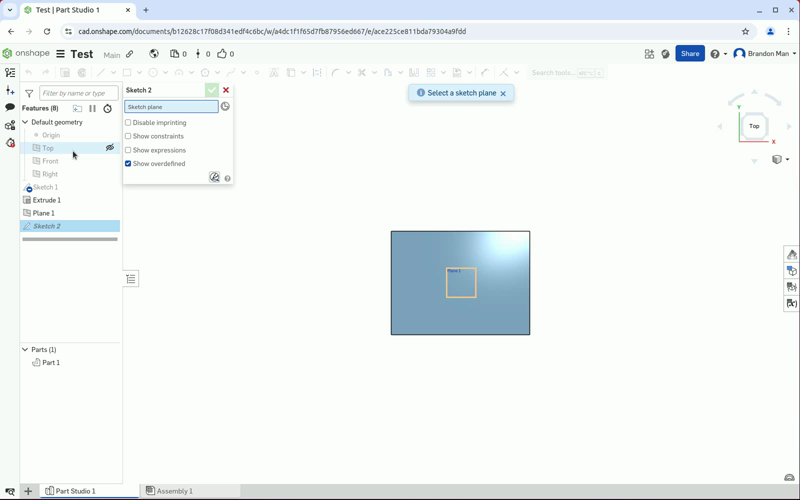
mouse_move(73, 215)
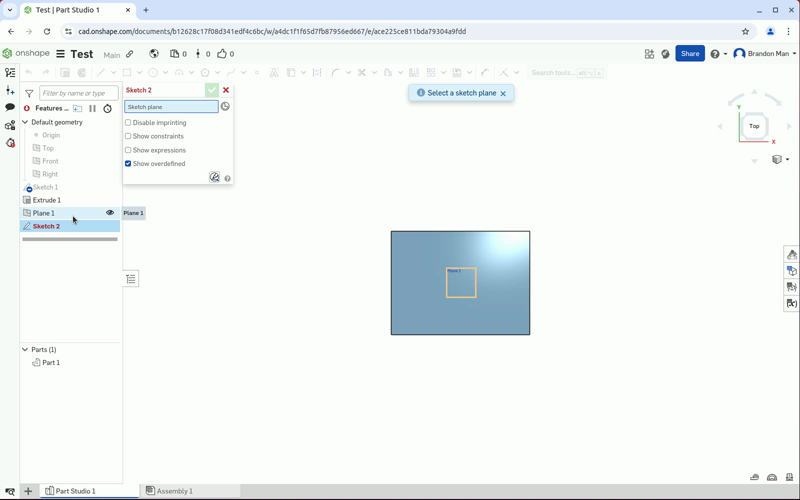
click(73, 215)
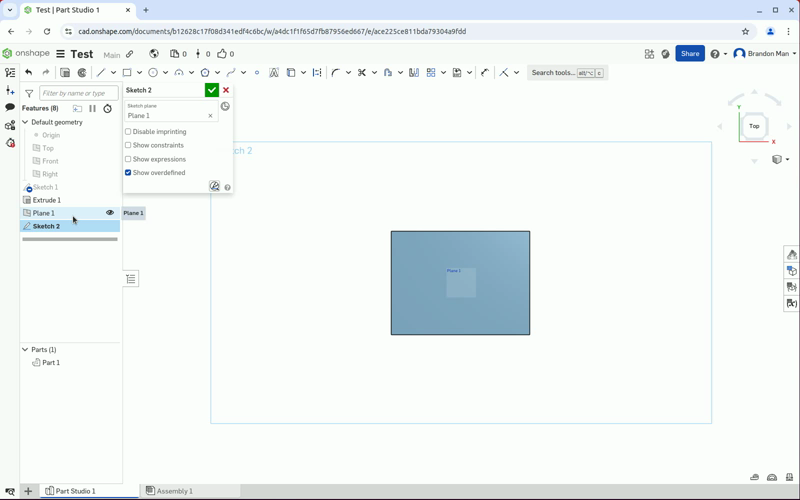
mouse_move(73, 352)
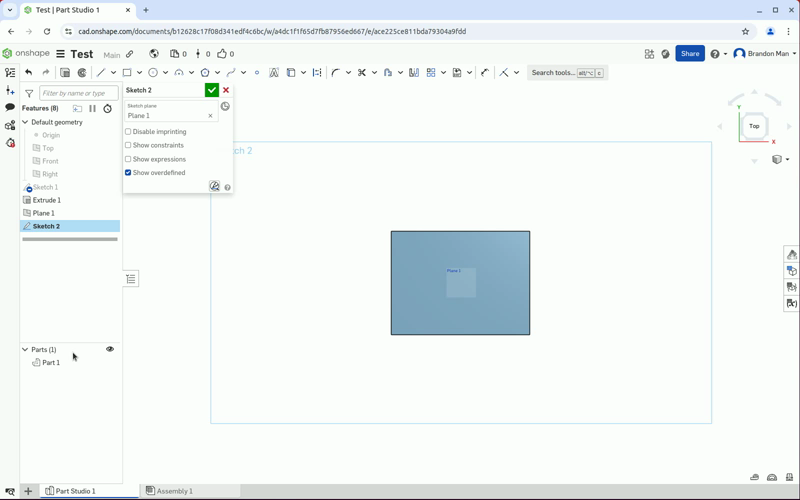
key(y)
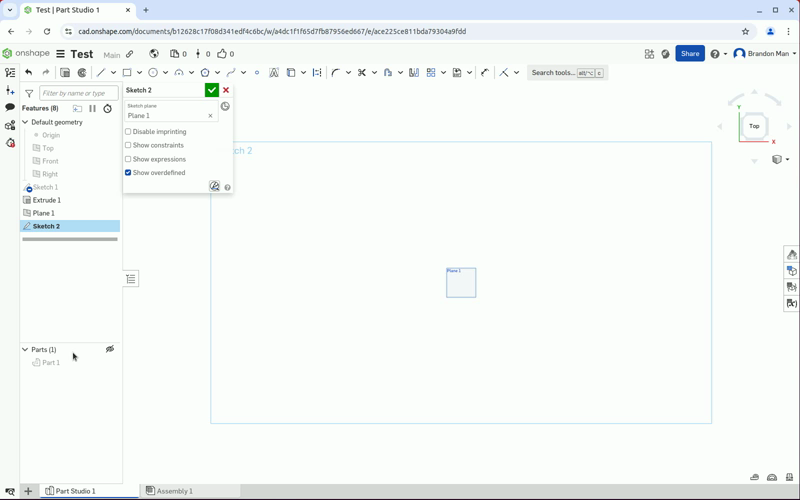
key(c)
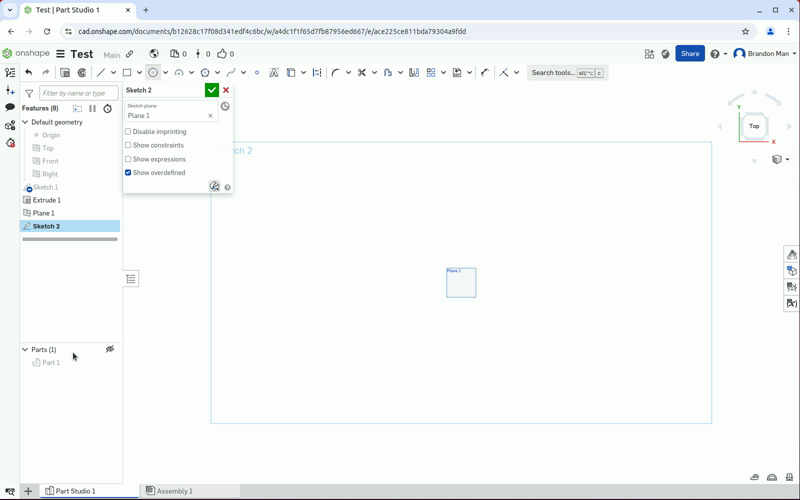
key_down(shift)
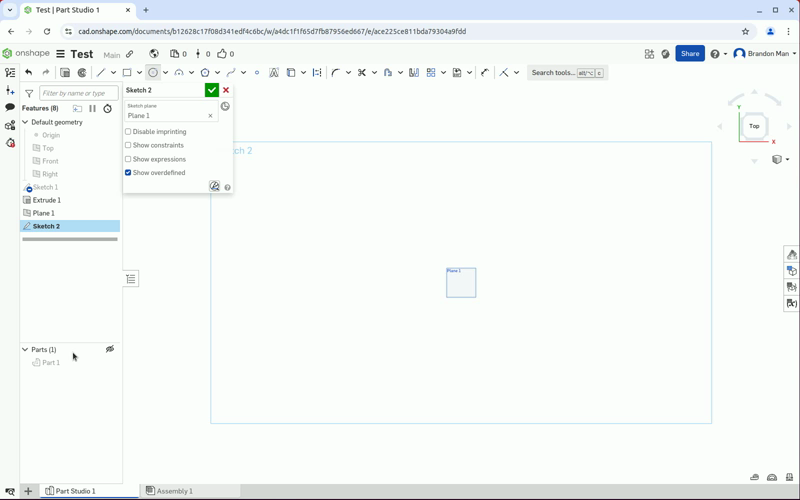
mouse_move(461, 282)
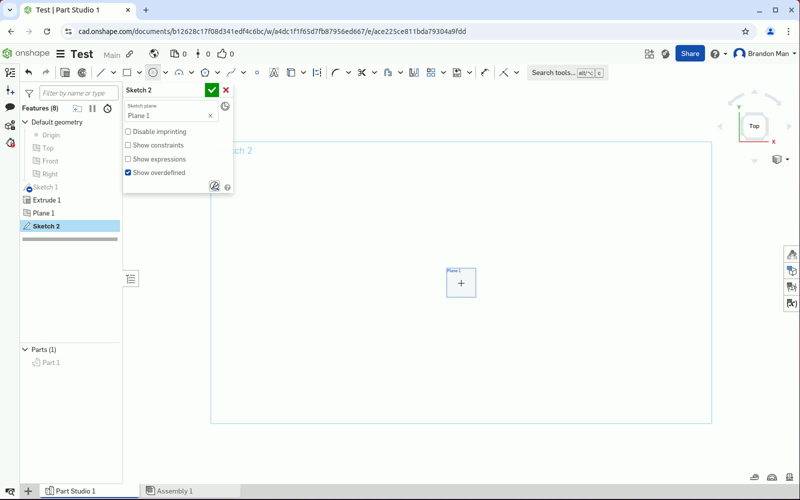
click(461, 282)
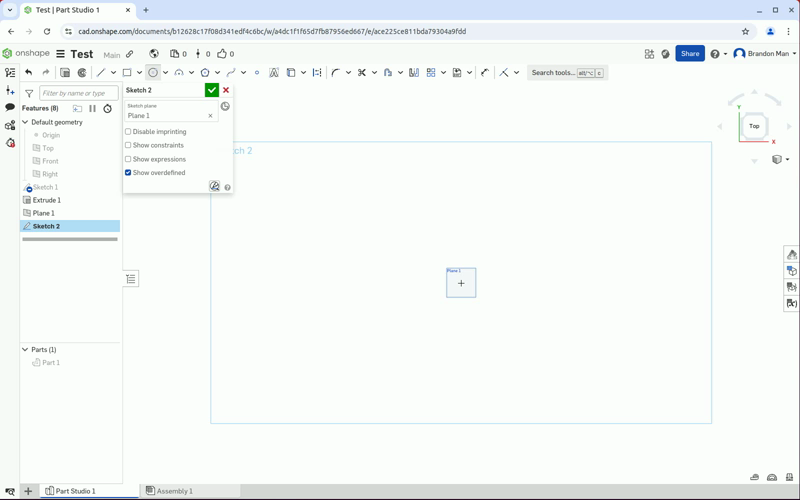
key_up(shift)
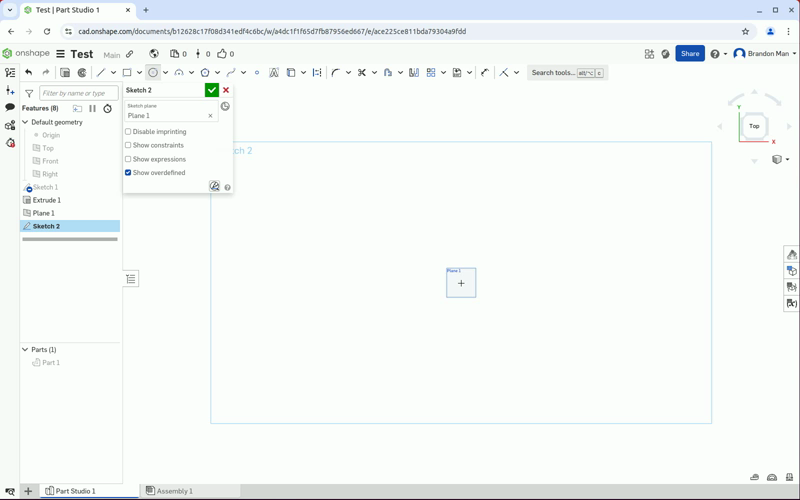
mouse_move(479, 282)
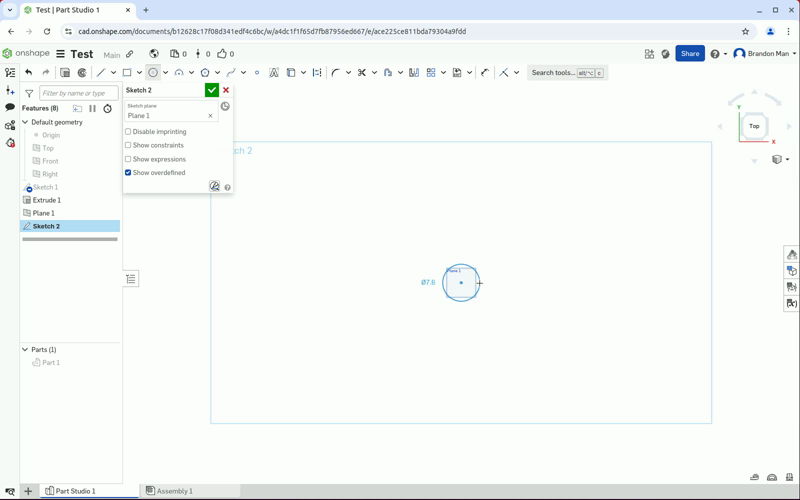
click(479, 282)
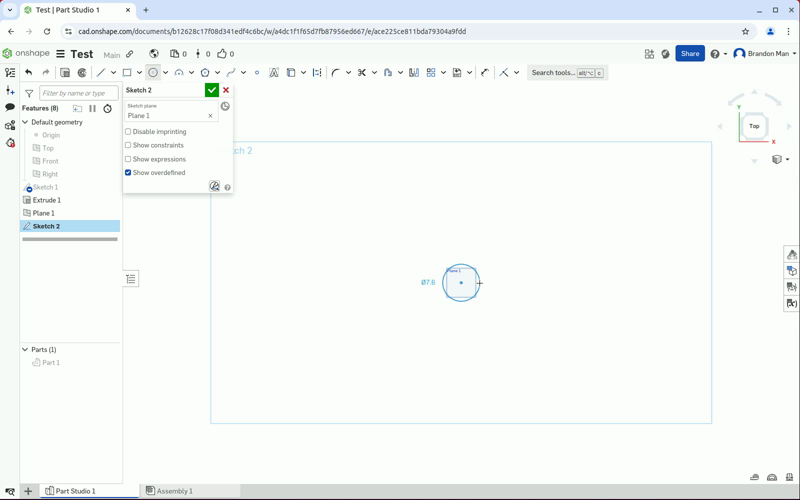
key(esc)
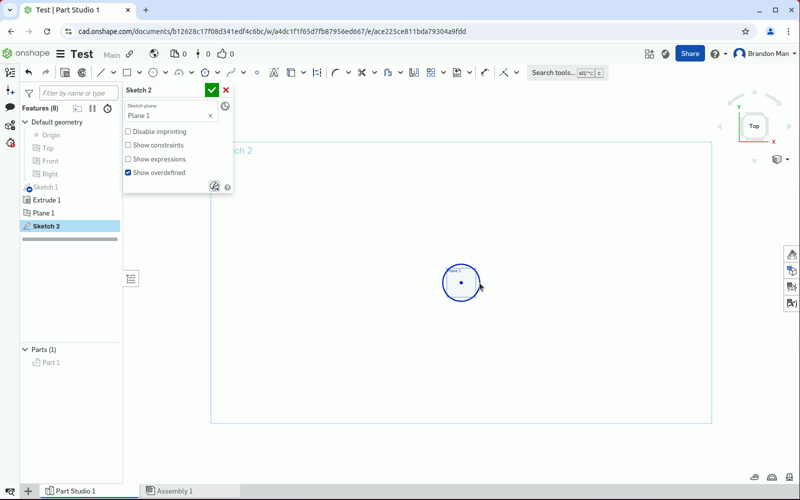
mouse_move(457, 276)
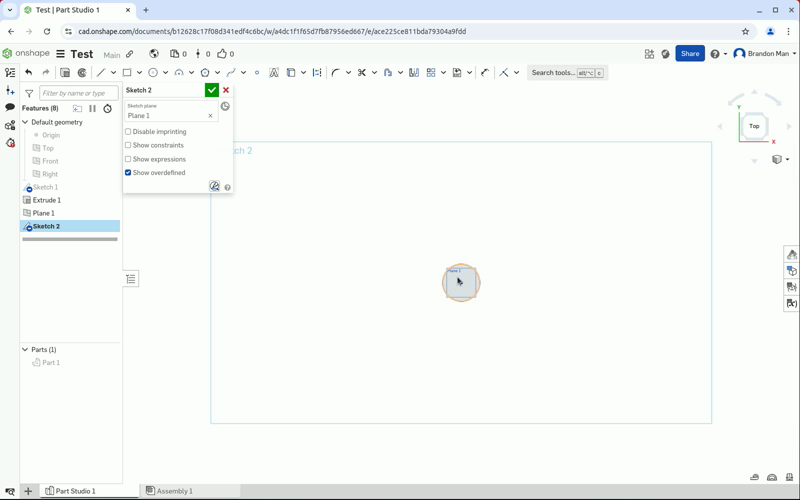
scroll(6)
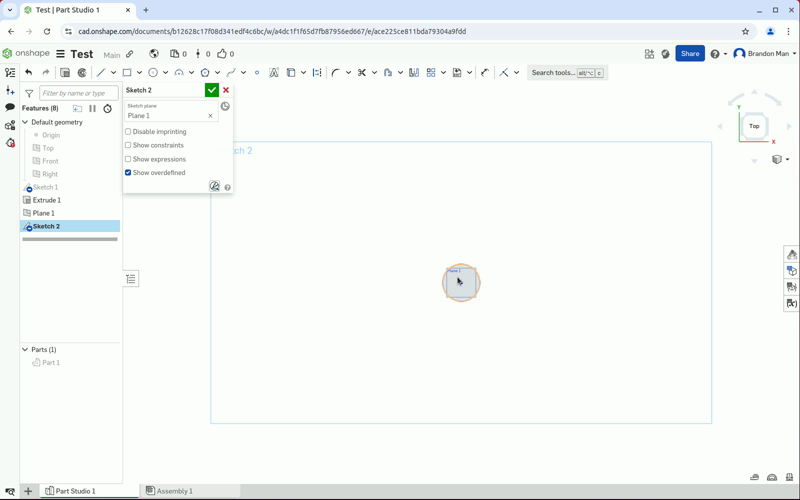
scroll(6)
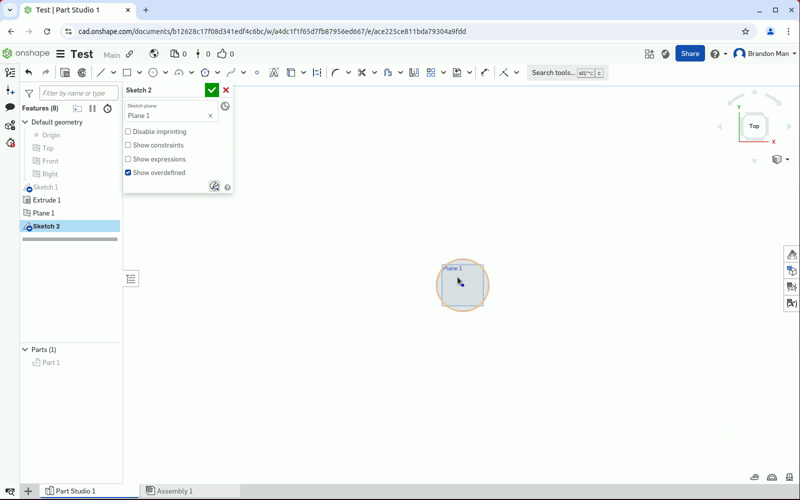
scroll(6)
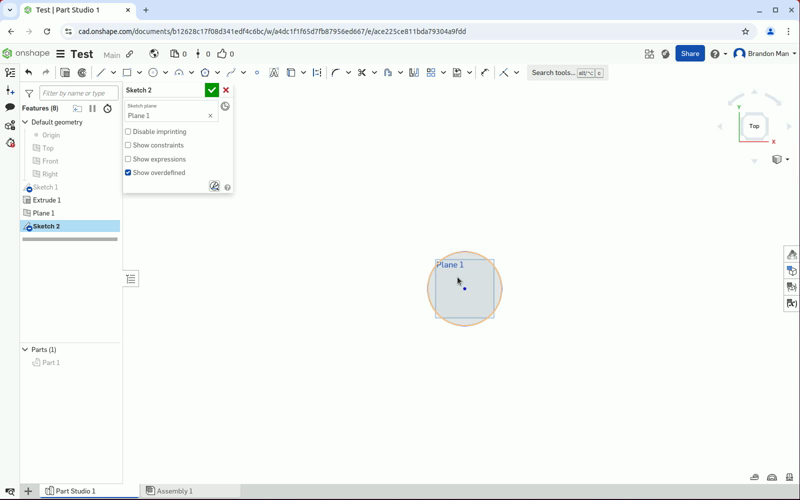
scroll(6)
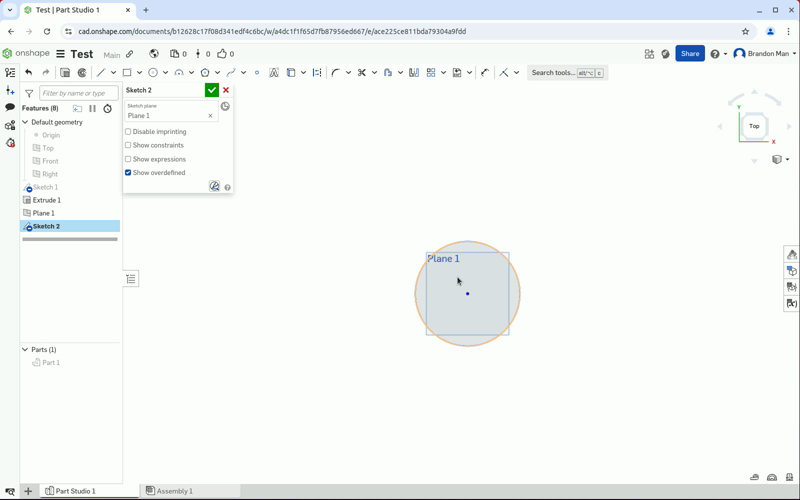
scroll(6)
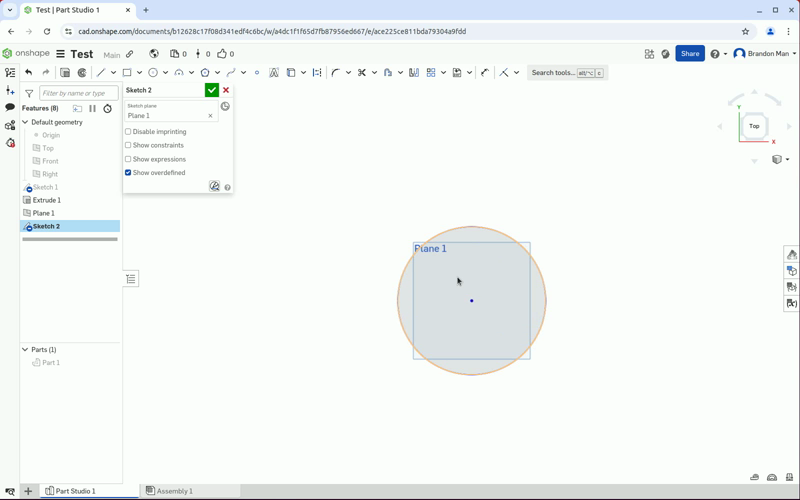
scroll(6)
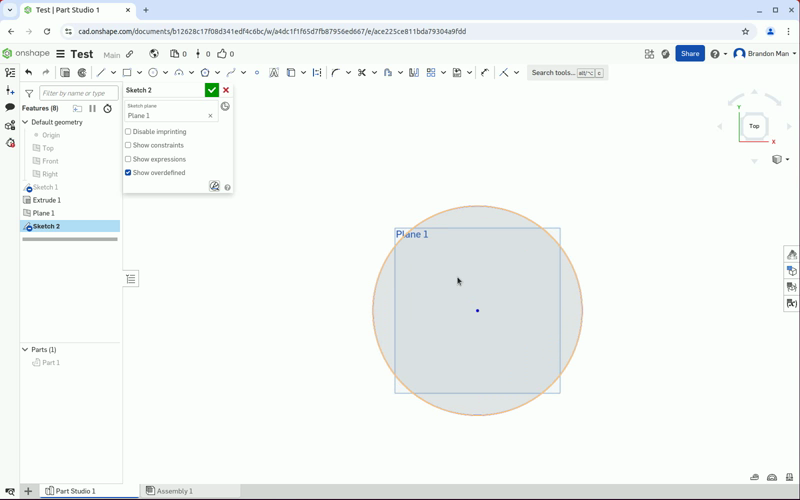
scroll(6)
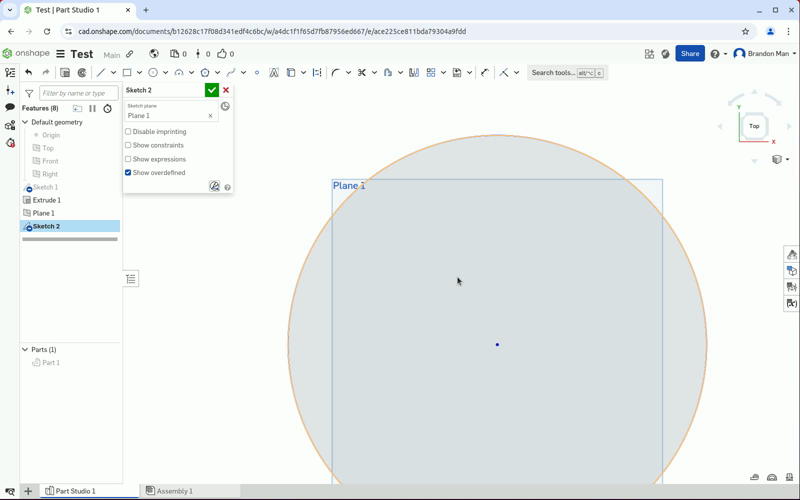
click(457, 276)
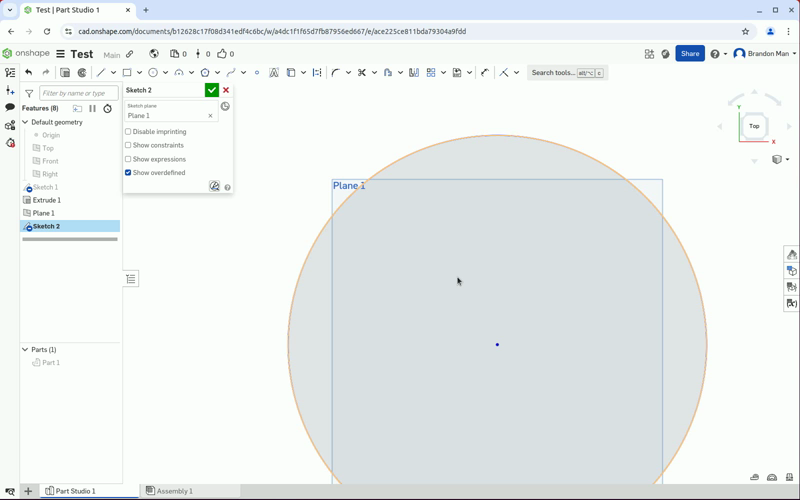
scroll(-6)
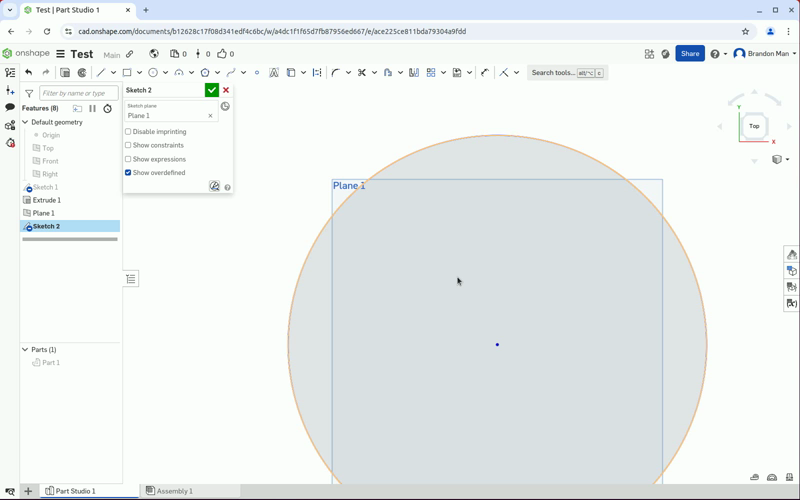
scroll(-6)
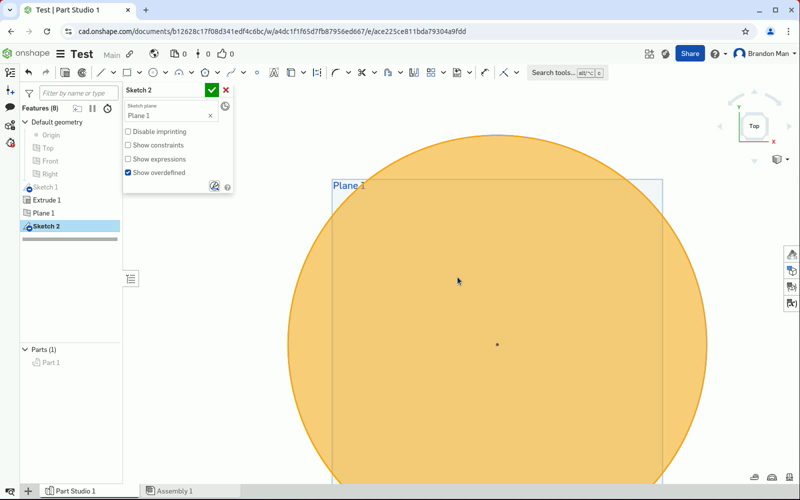
scroll(-6)
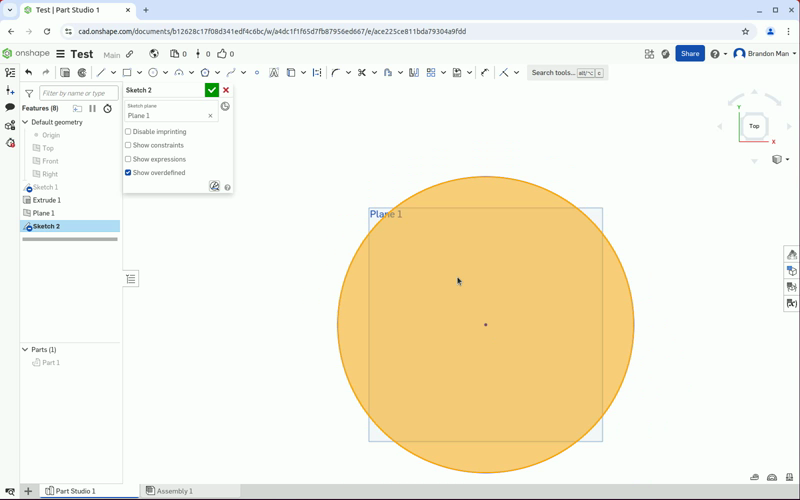
scroll(-6)
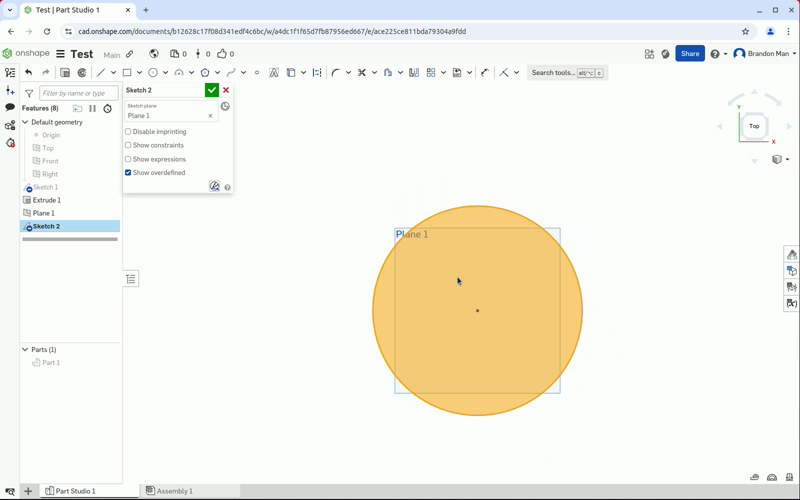
scroll(-6)
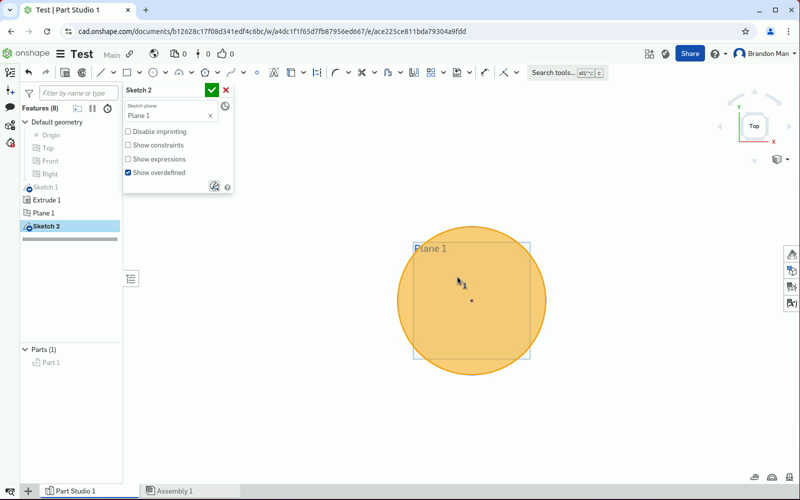
scroll(-6)
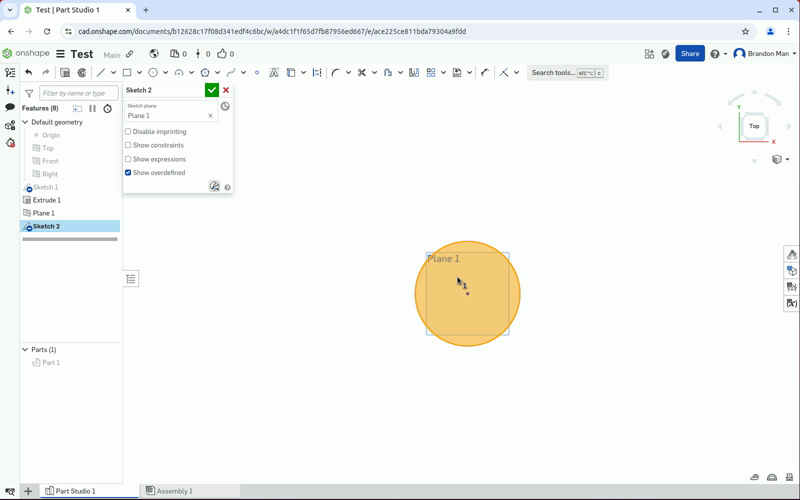
scroll(-6)
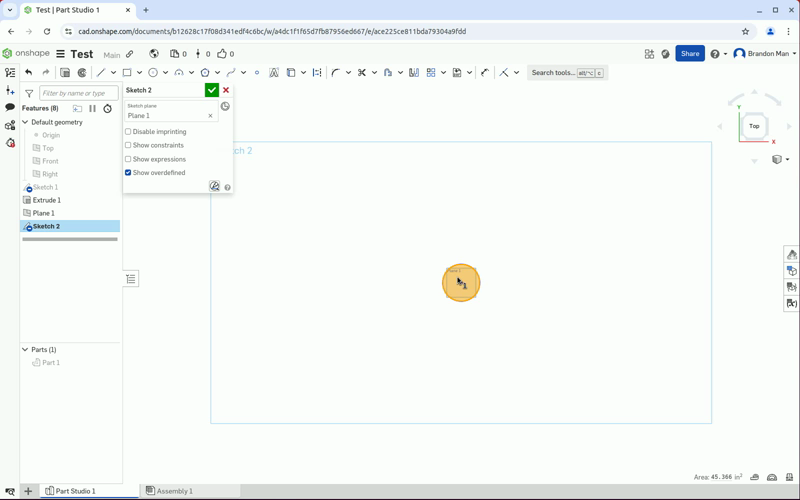
mouse_move(73, 352)
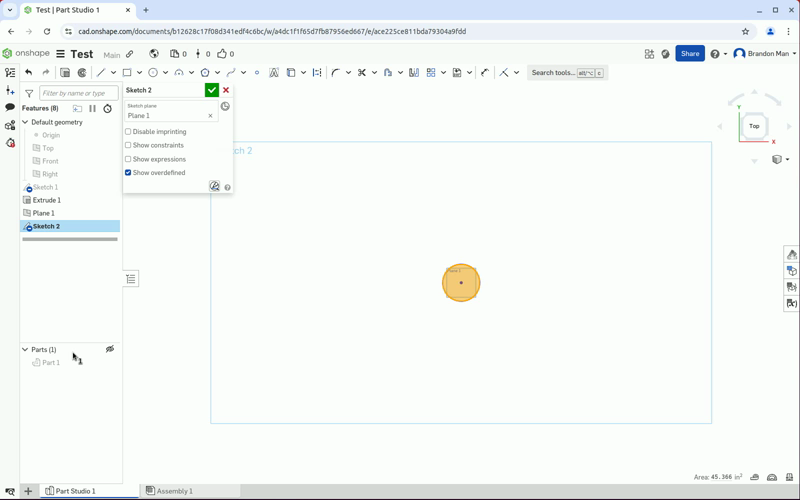
key(shift+y)
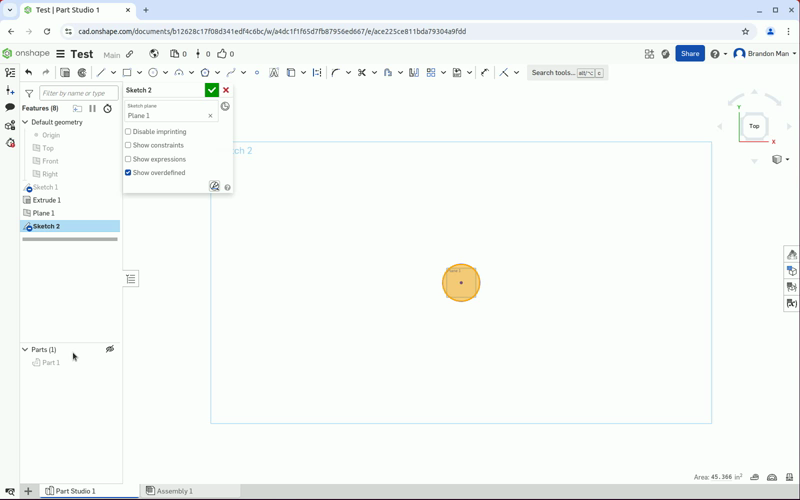
key(shift+e)
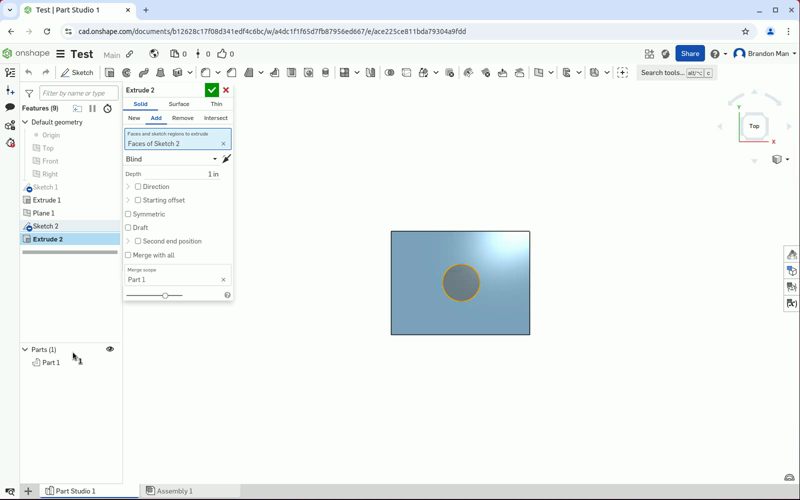
mouse_move(143, 106)
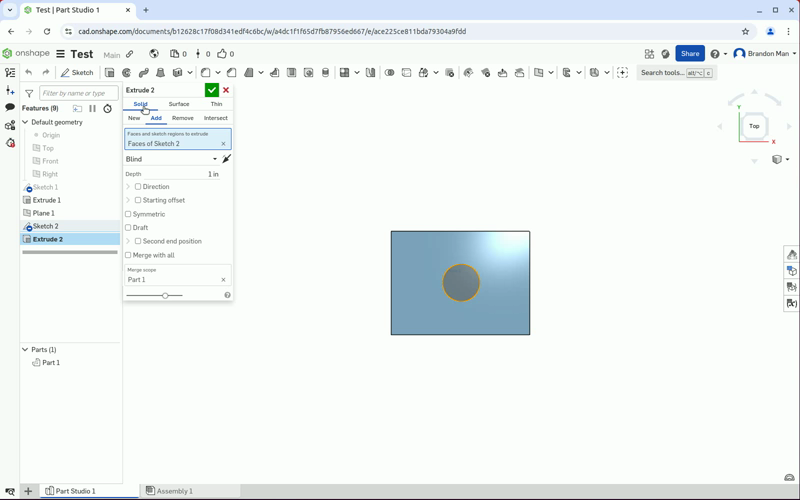
click(143, 106)
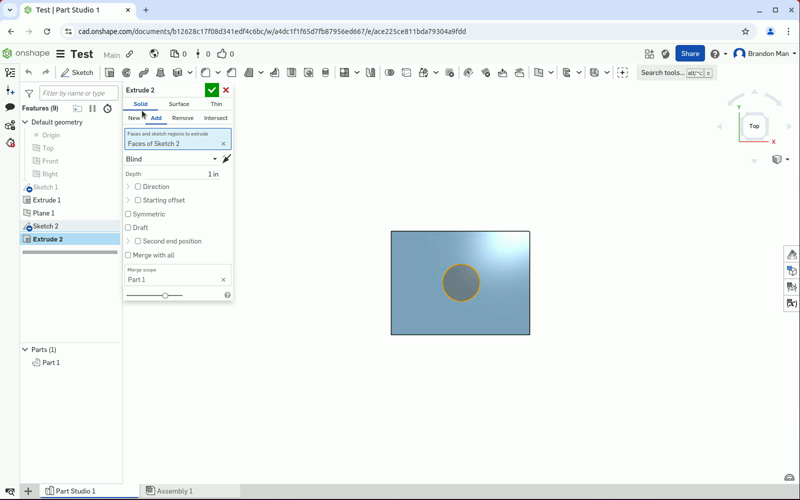
mouse_move(137, 120)
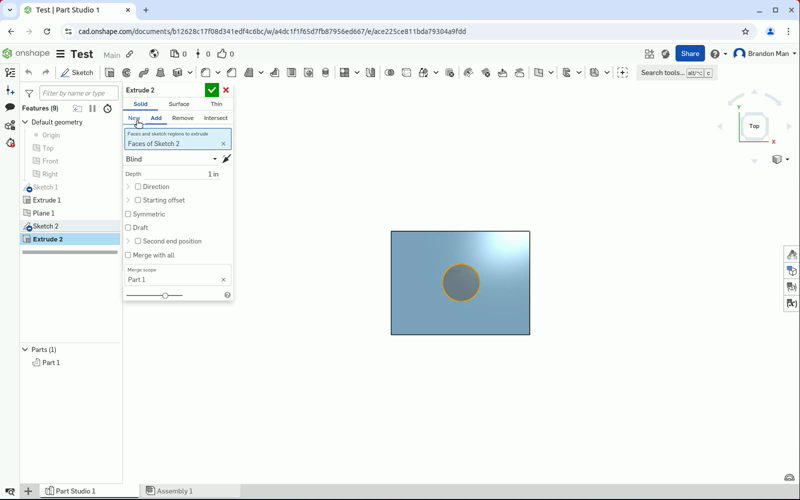
click(137, 120)
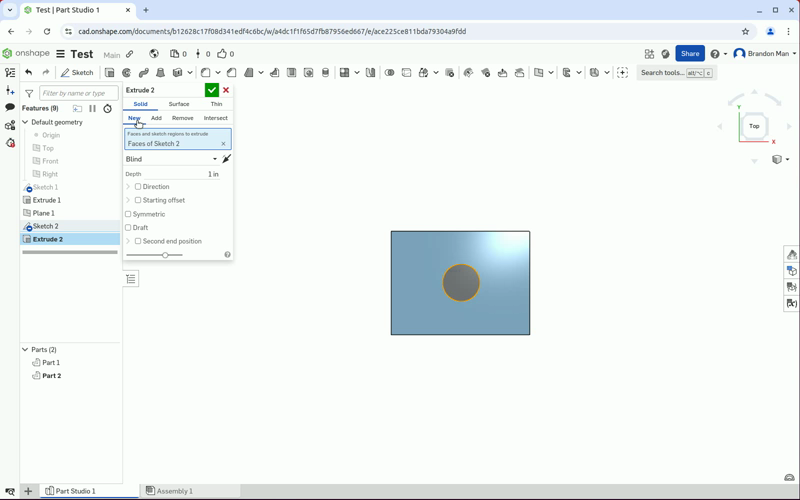
key(tab, 4)
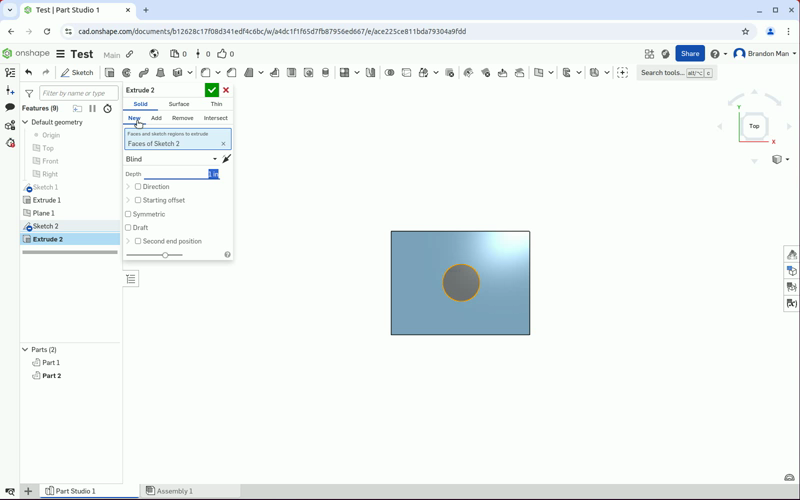
text(5.296)
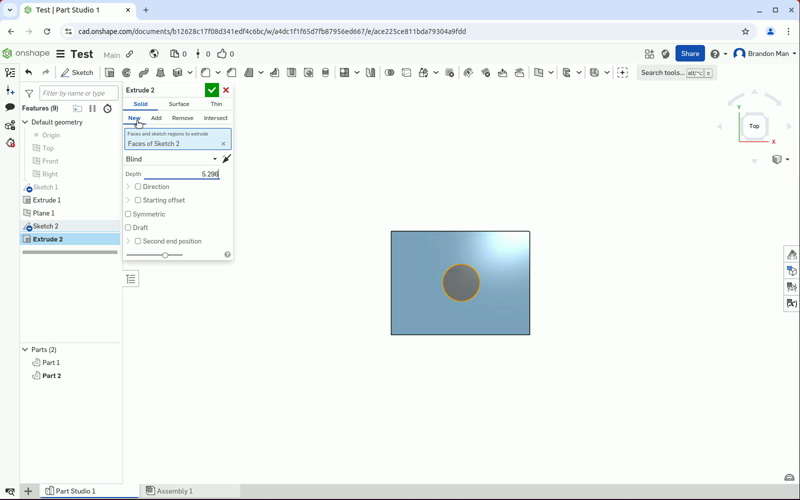
key(enter)
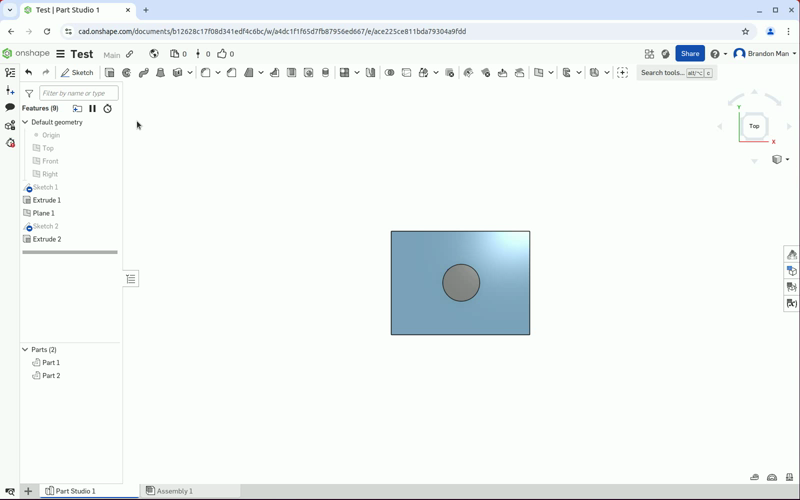
key(shift+h)
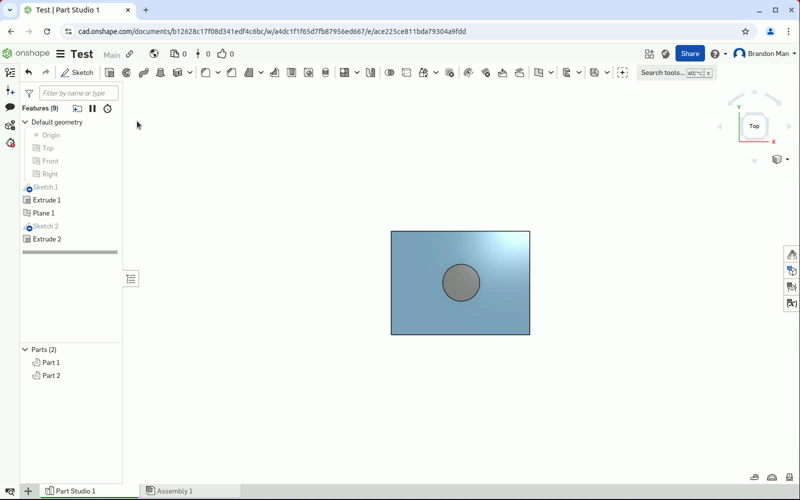
key(shift+h)
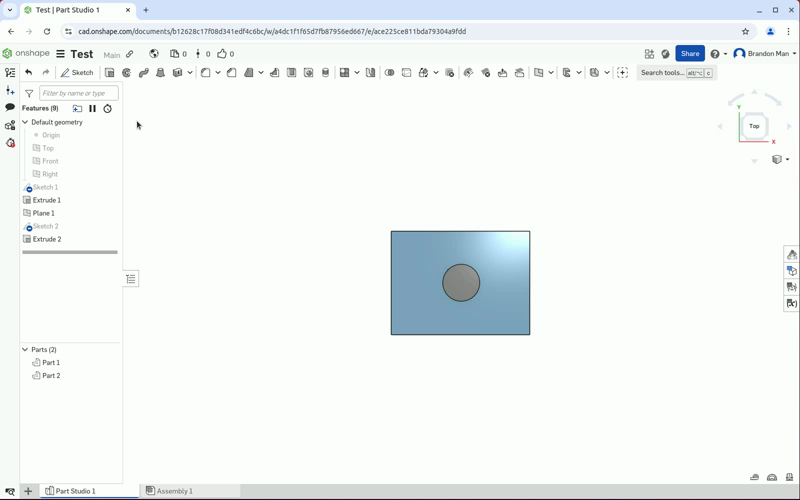
mouse_move(73, 189)
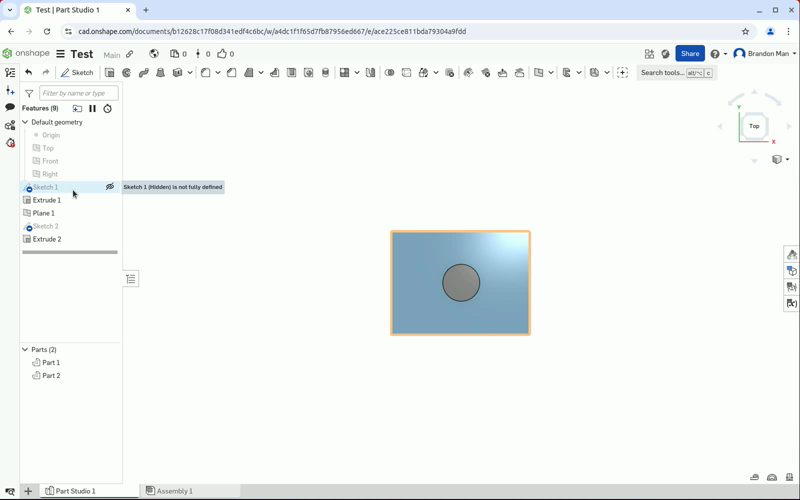
click(73, 189)
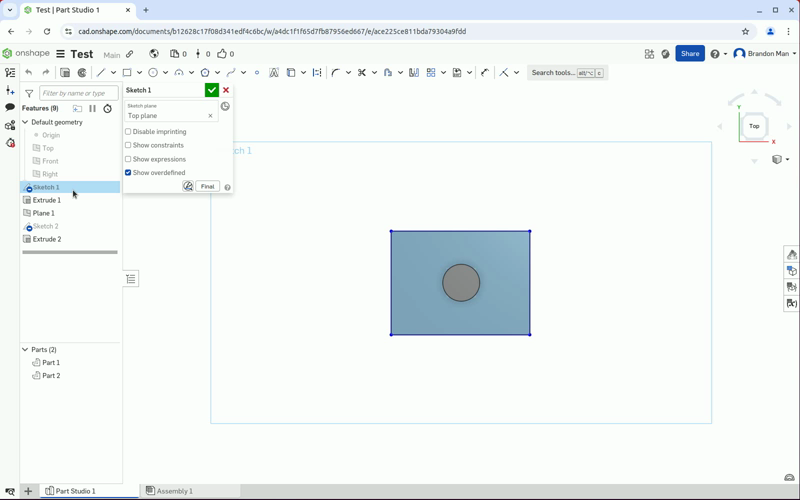
mouse_move(229, 92)
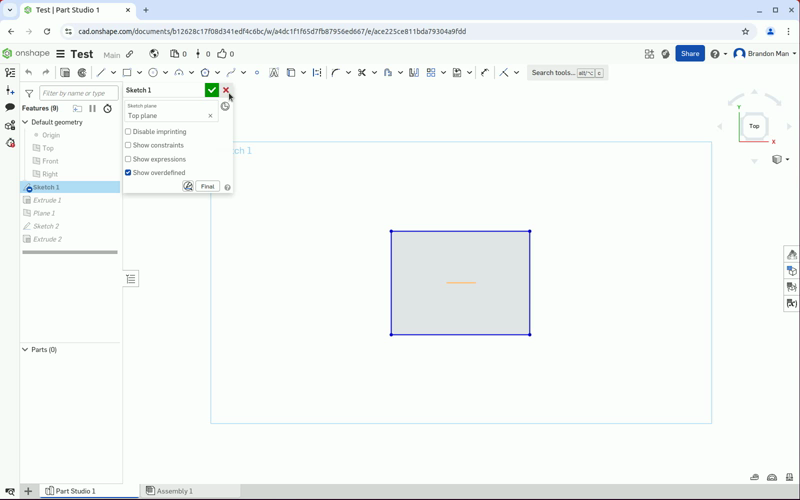
click(229, 92)
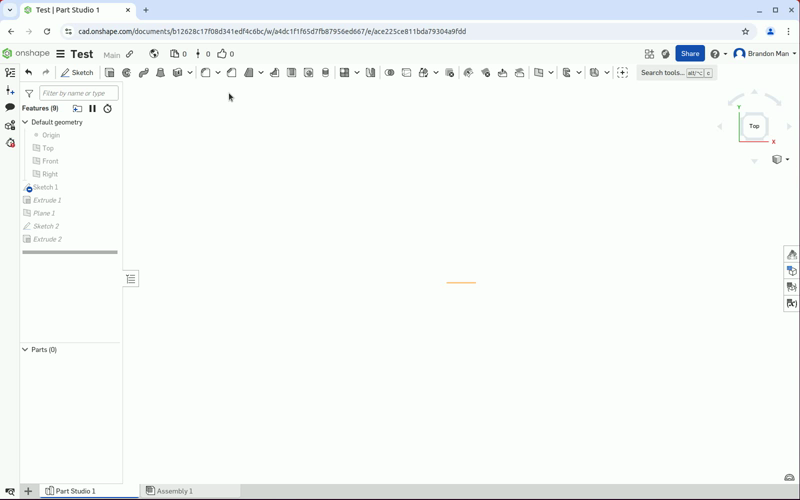
mouse_move(73, 352)
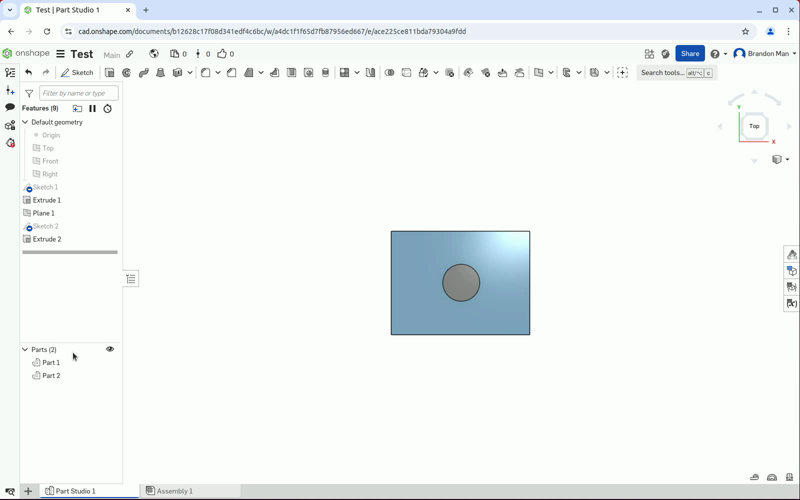
key(y)
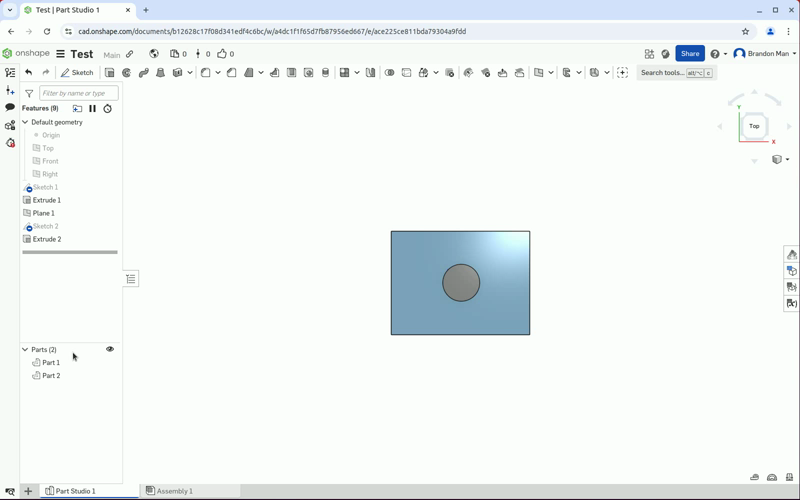
key(shift+p)
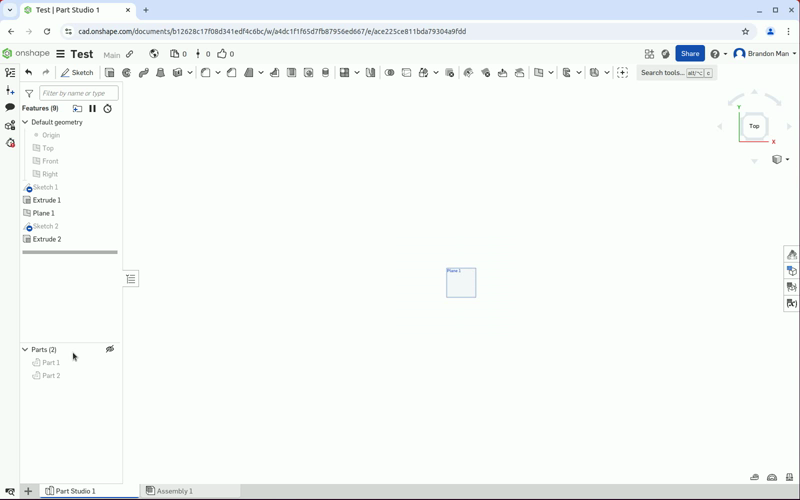
key(space)
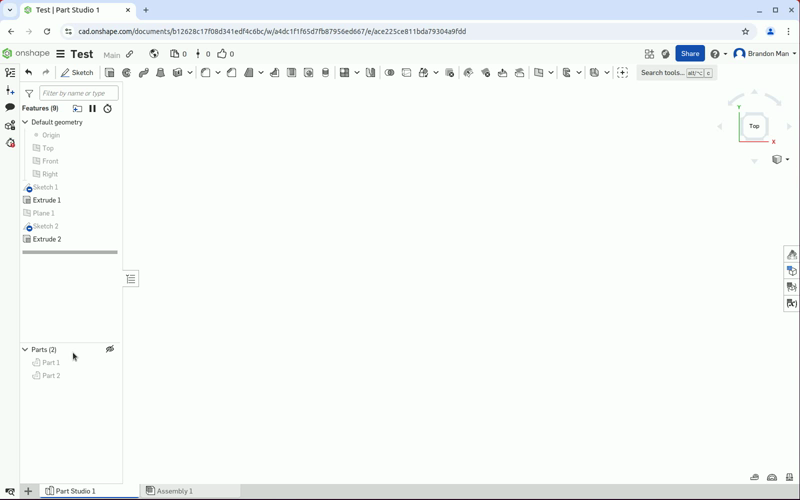
key_down(shift)
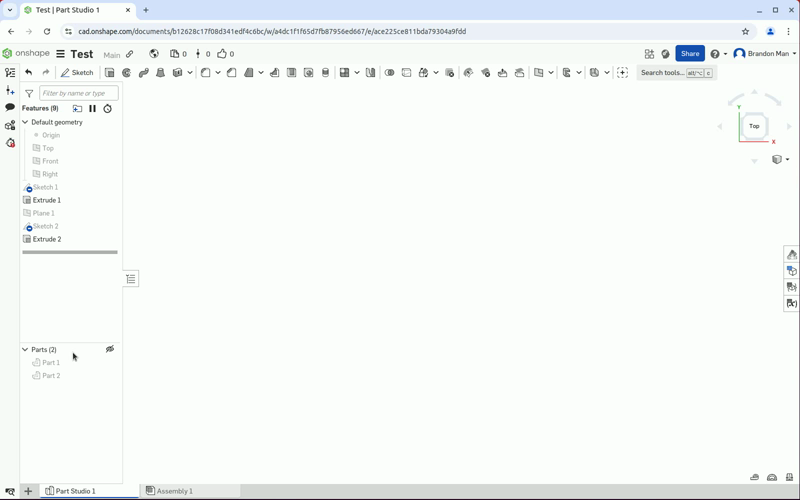
key(up)
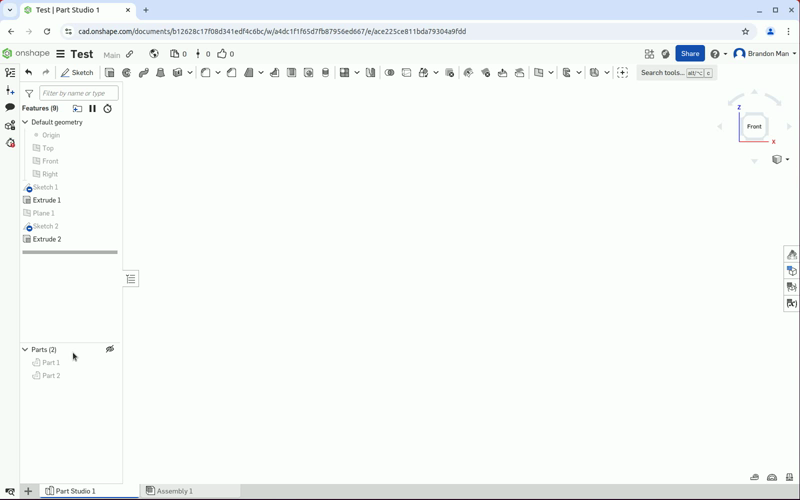
key_up(shift)
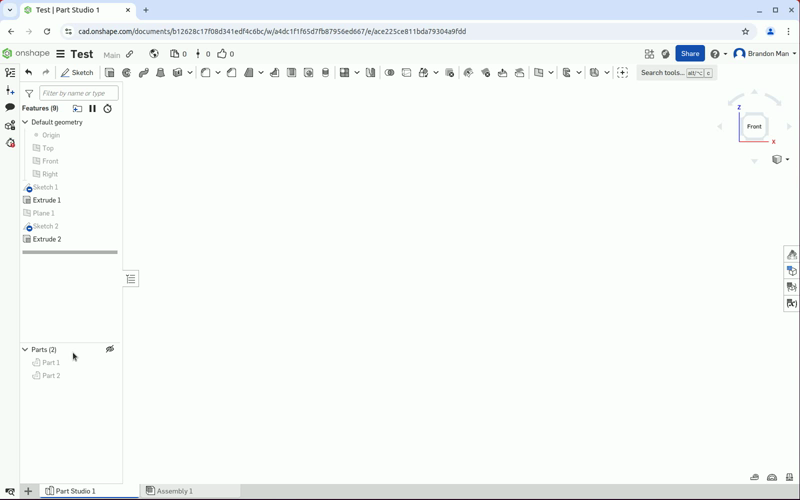
mouse_move(73, 352)
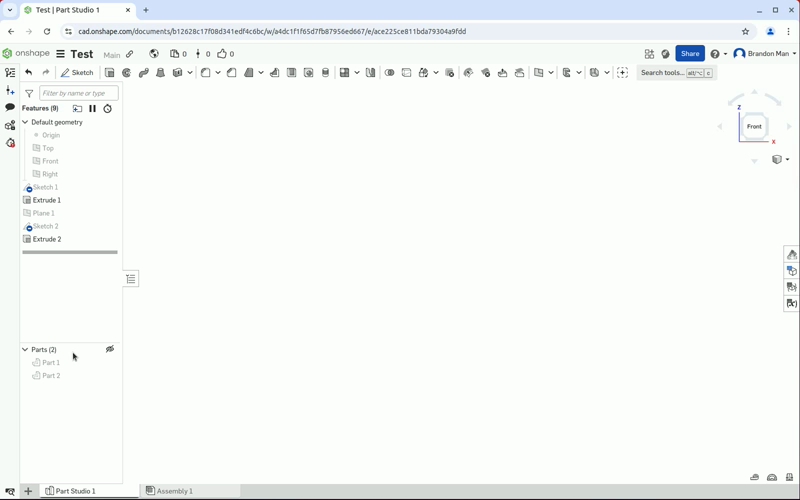
key(shift+y)
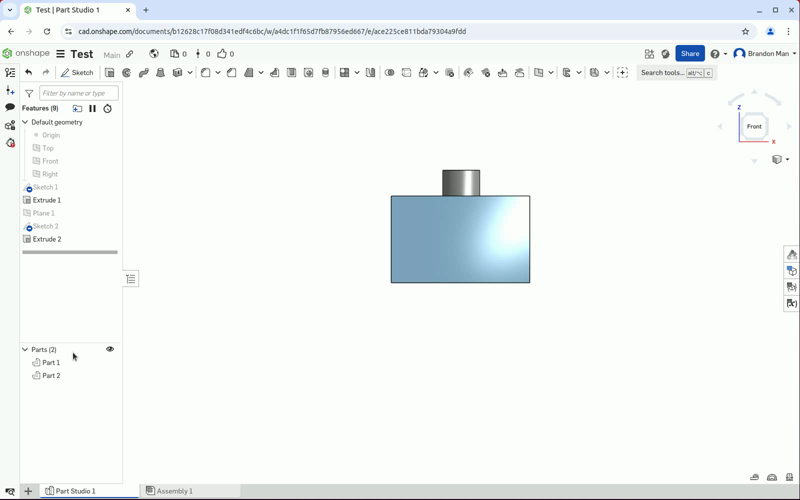
mouse_move(541, 75)
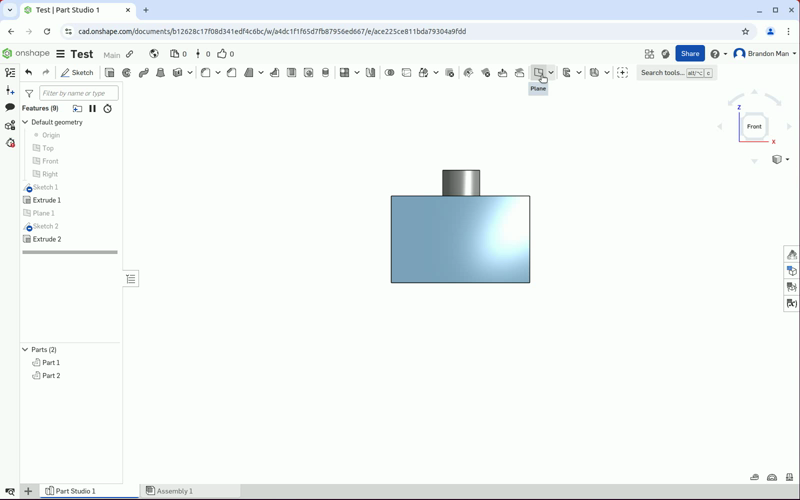
click(541, 75)
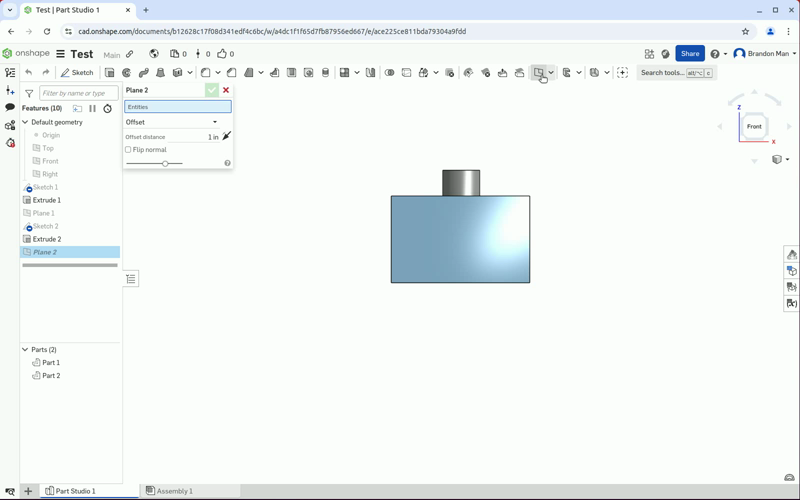
mouse_move(73, 163)
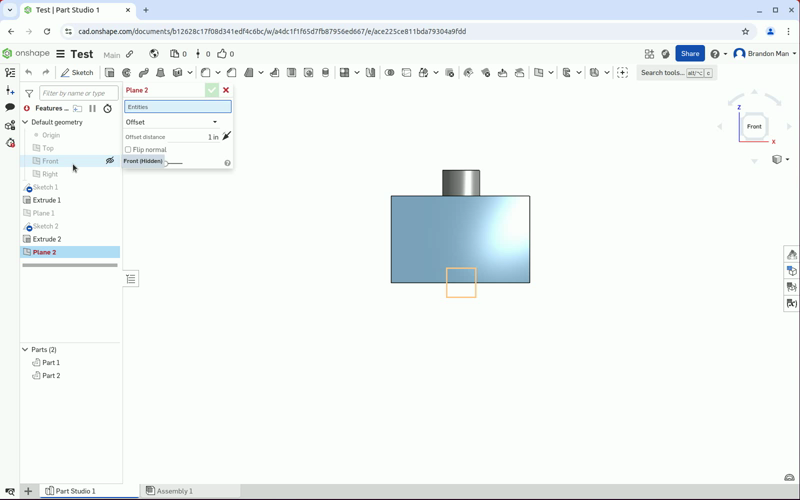
click(73, 163)
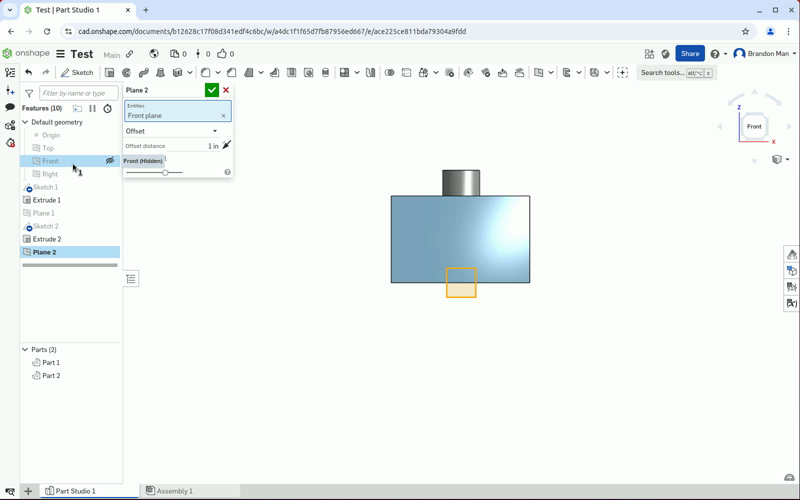
key(tab, 2)
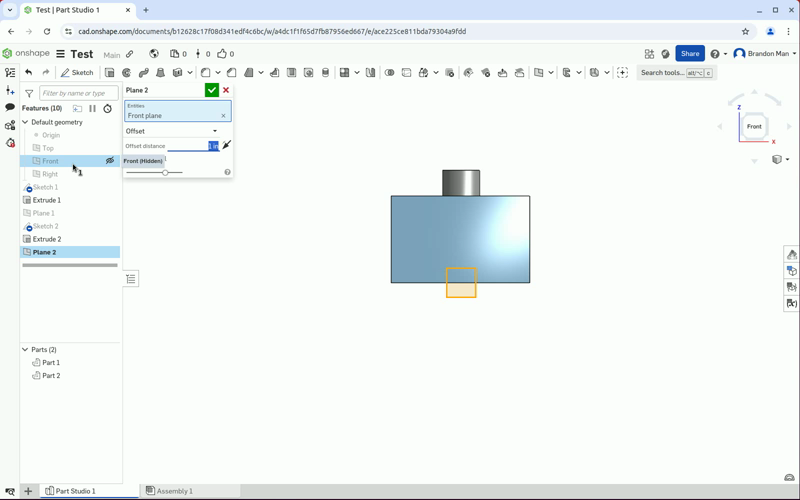
text(10.599)
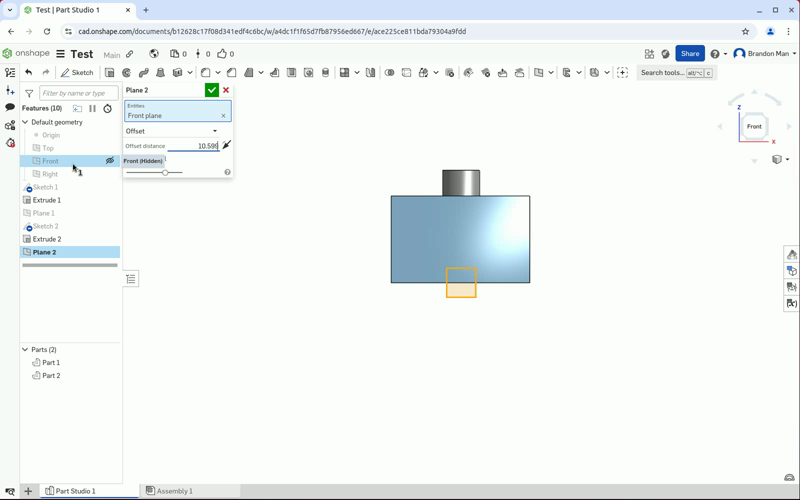
key(enter, 2)
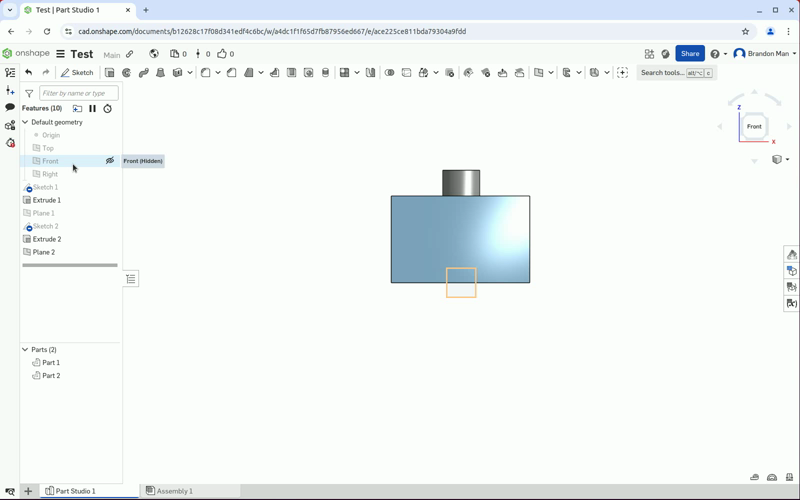
key(shift+s)
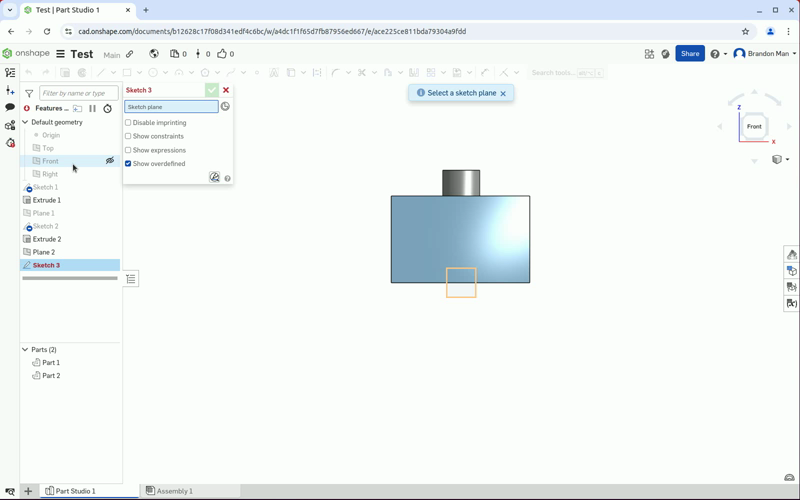
mouse_move(73, 254)
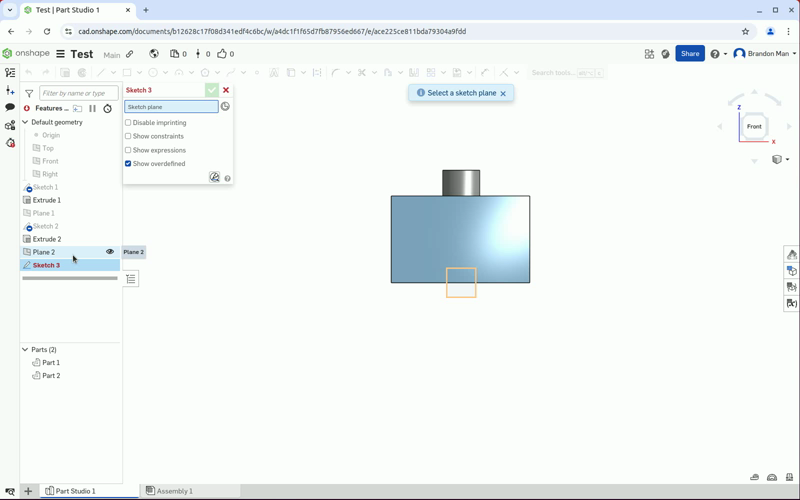
click(73, 254)
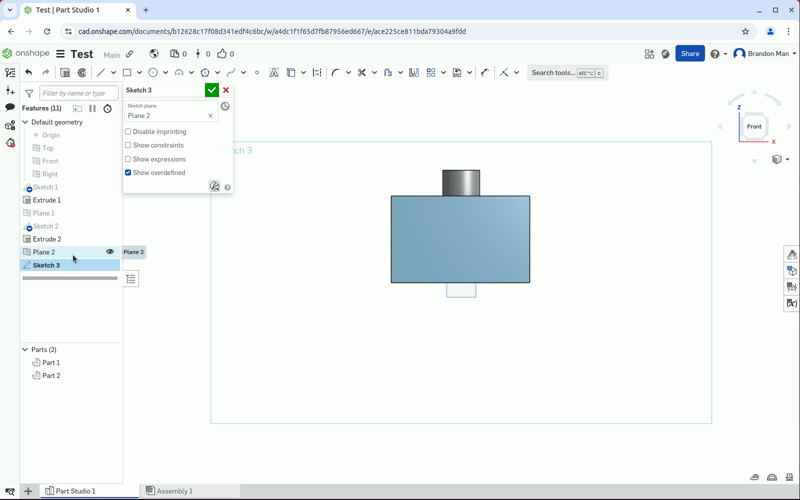
mouse_move(73, 352)
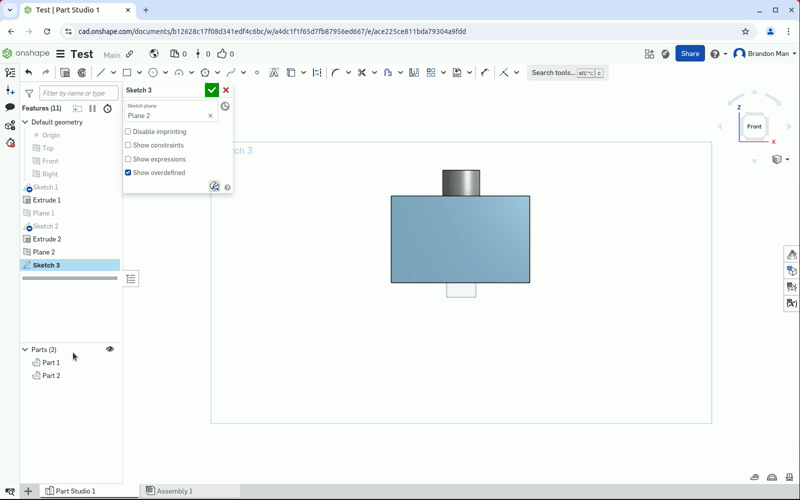
key(y)
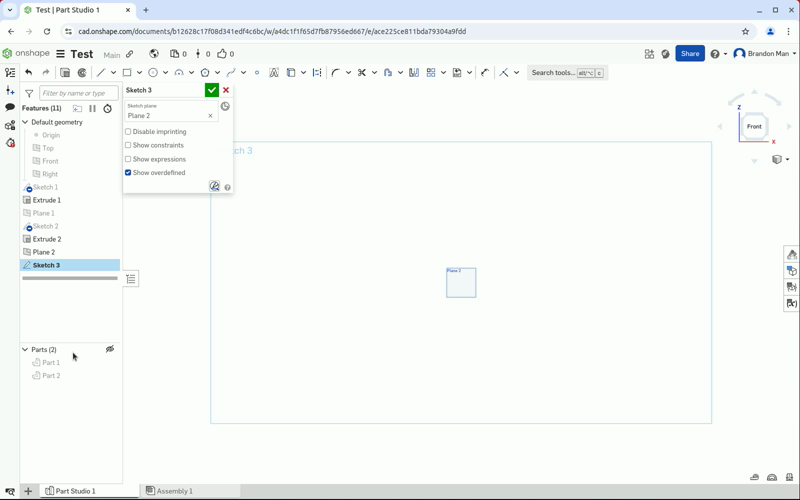
key(l)
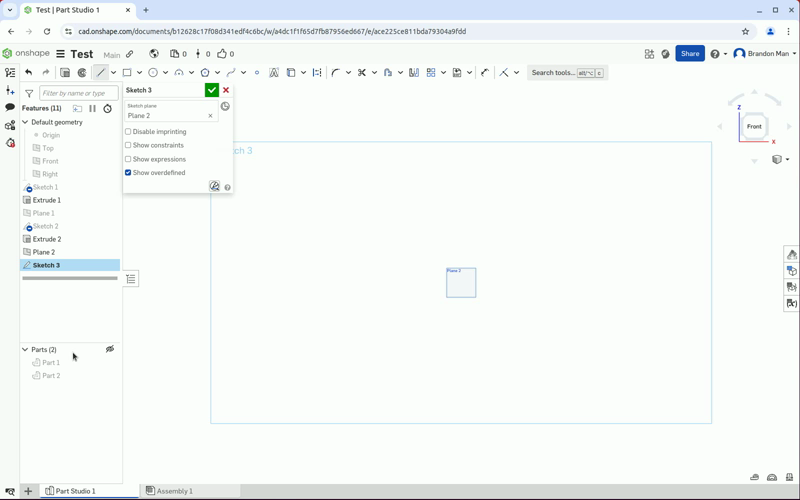
key_down(shift)
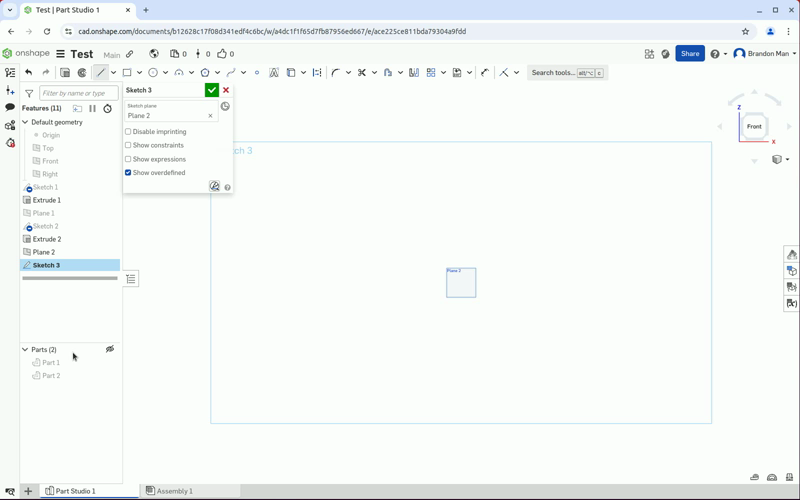
mouse_move(443, 250)
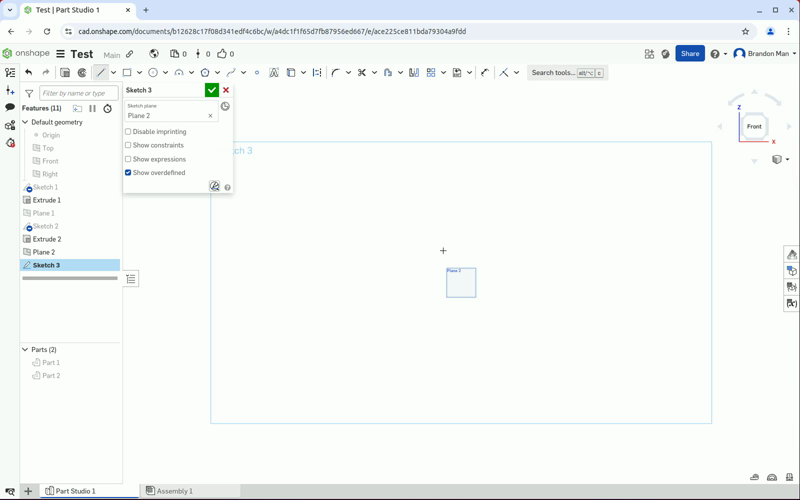
click(443, 250)
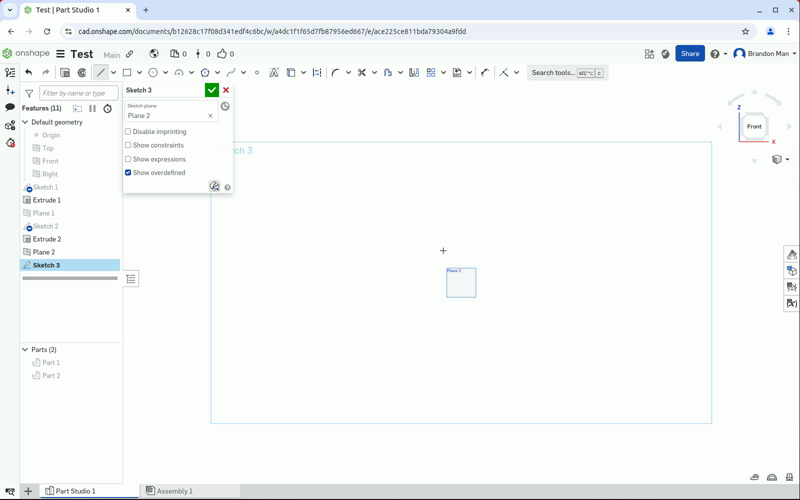
key_up(shift)
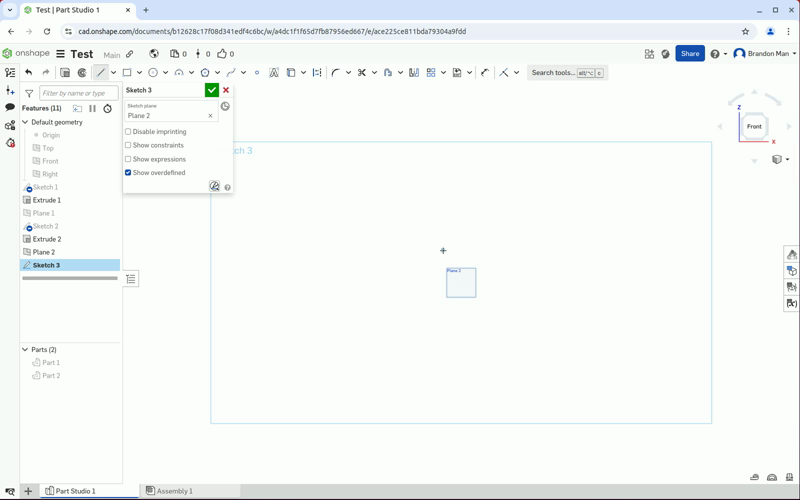
key_down(shift)
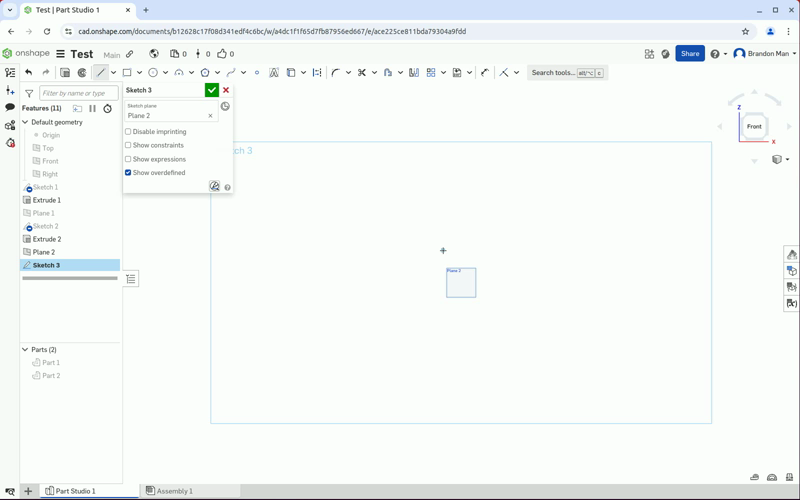
mouse_move(473, 250)
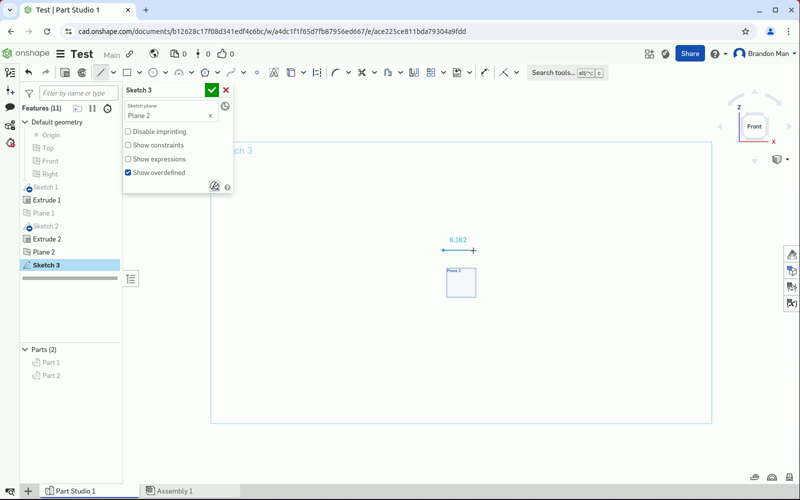
mouse_move(461, 260)
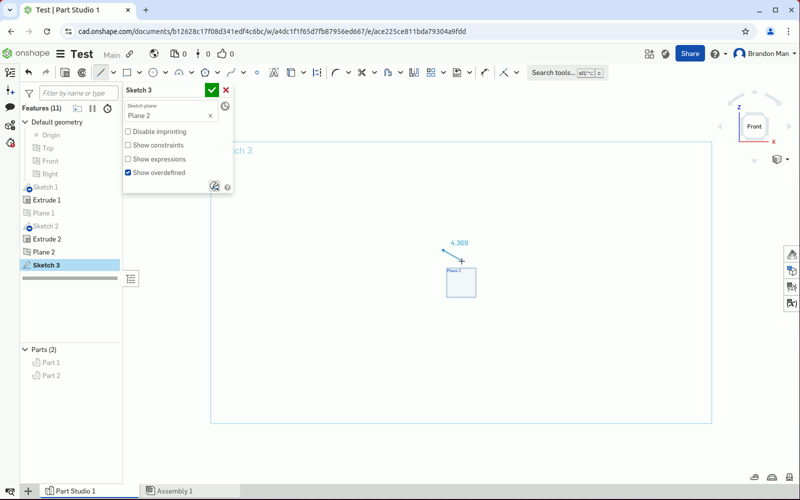
click(461, 260)
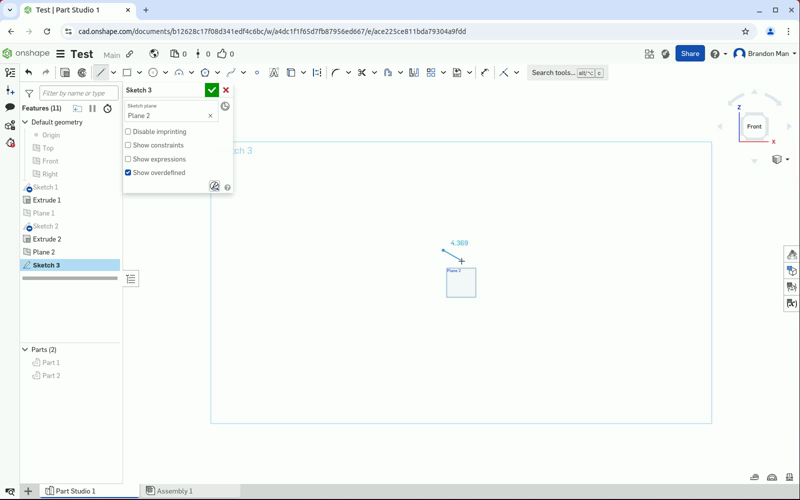
key_up(shift)
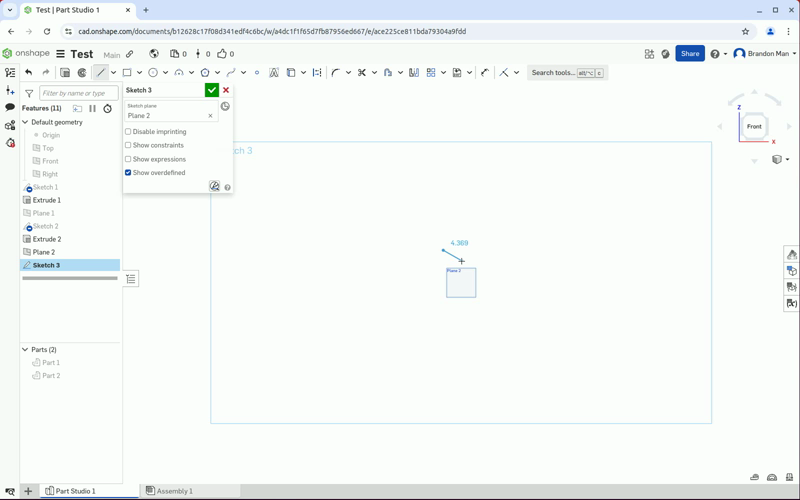
key_down(shift)
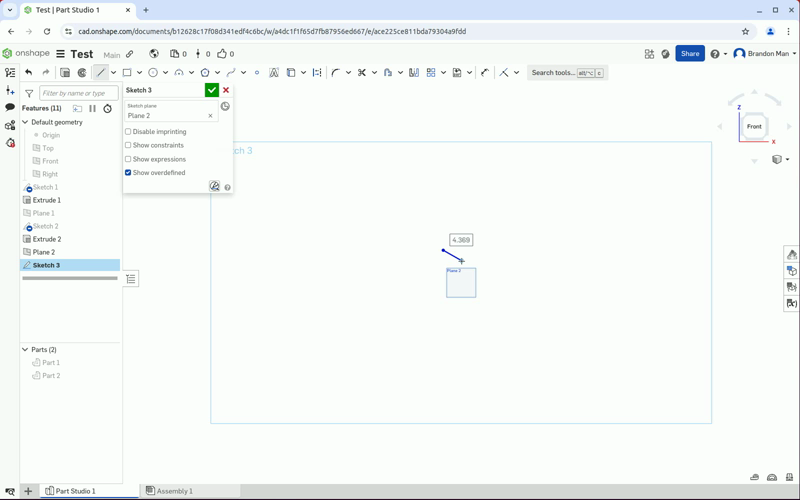
mouse_move(492, 260)
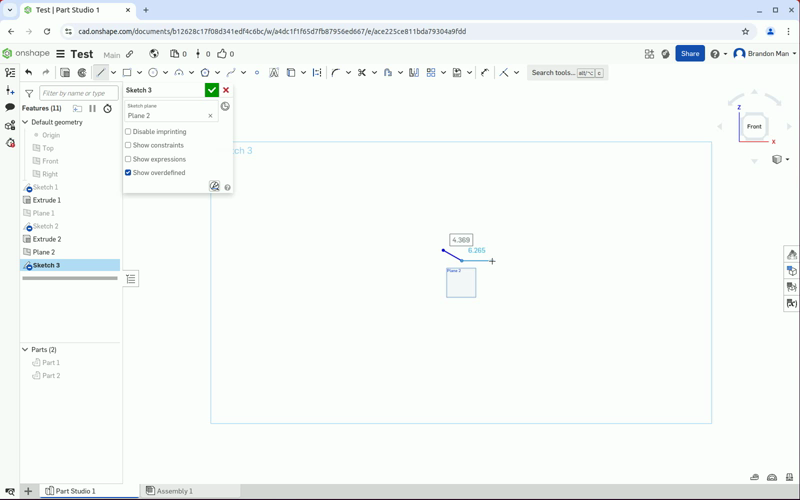
mouse_move(480, 250)
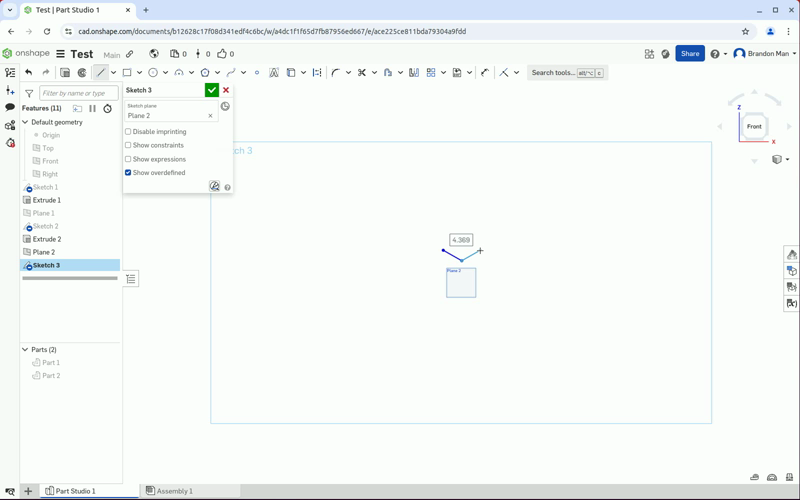
click(480, 250)
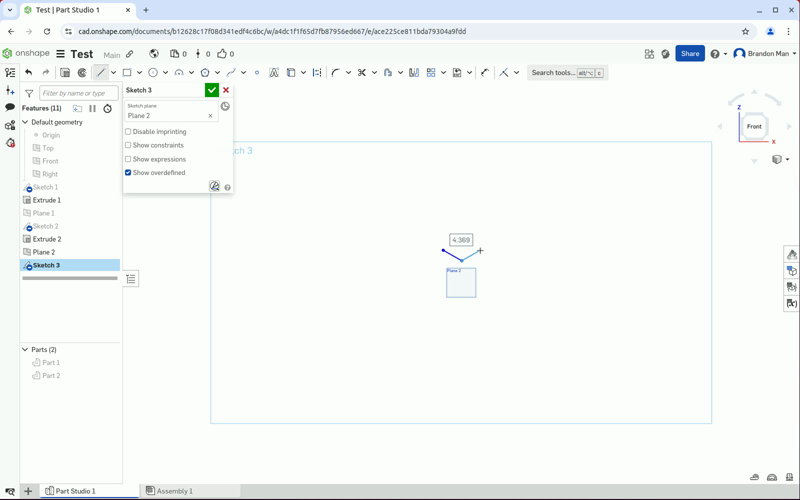
key_up(shift)
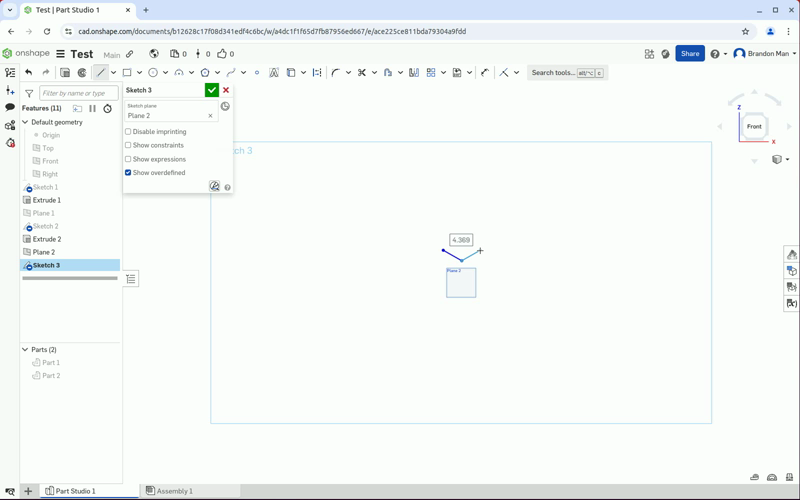
key_down(shift)
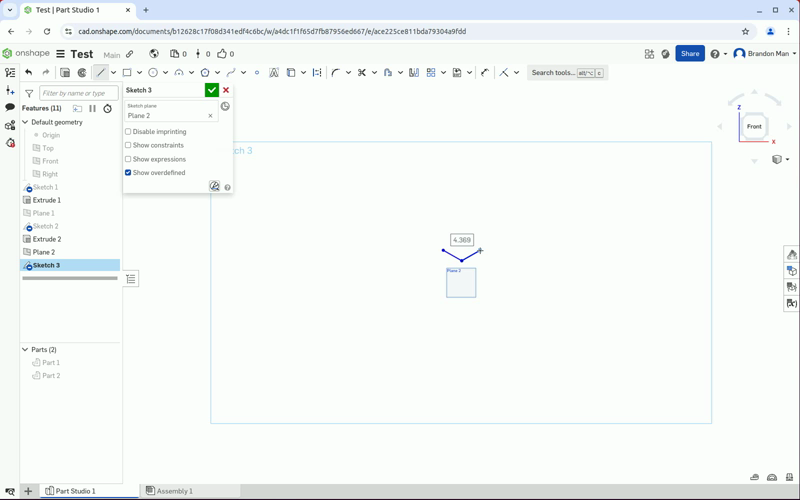
mouse_move(510, 250)
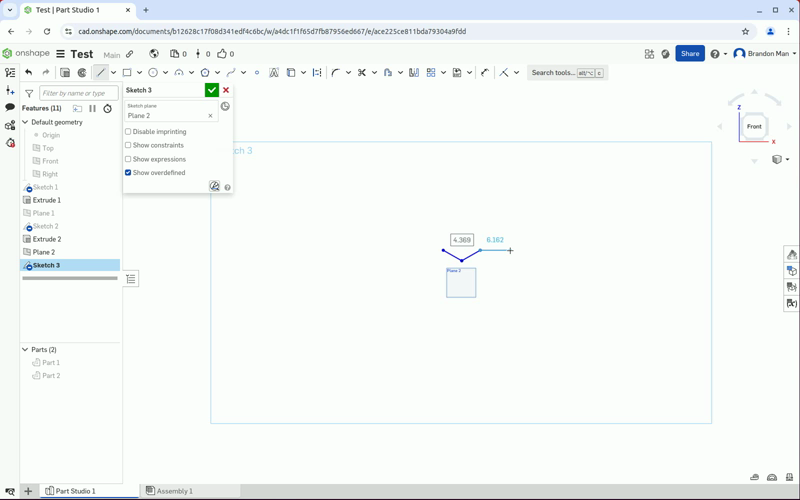
mouse_move(480, 228)
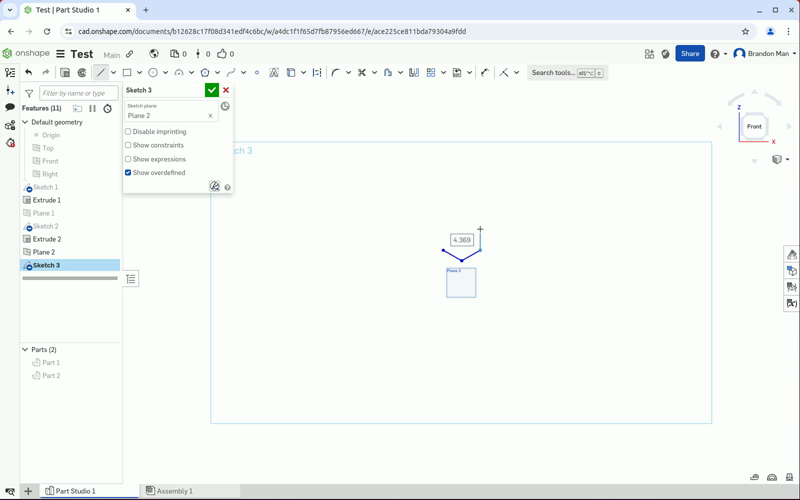
click(480, 228)
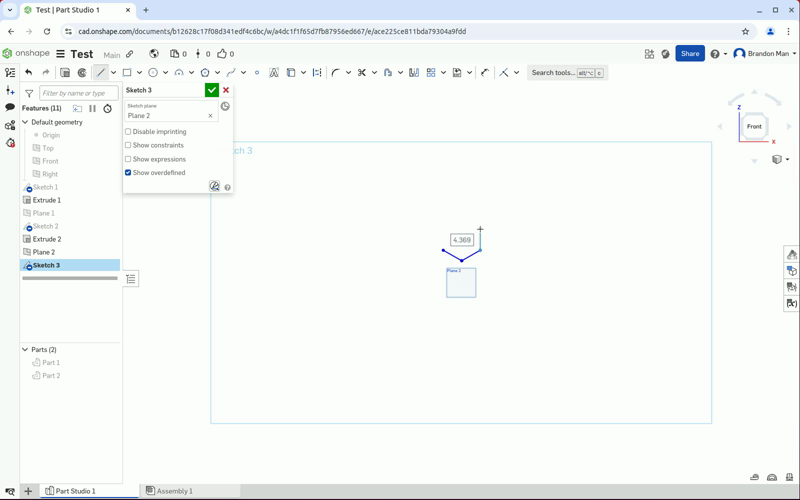
key_up(shift)
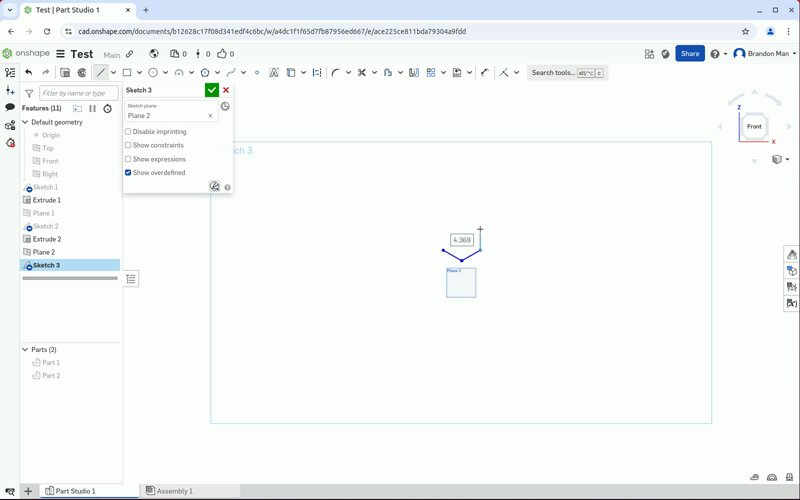
key_down(shift)
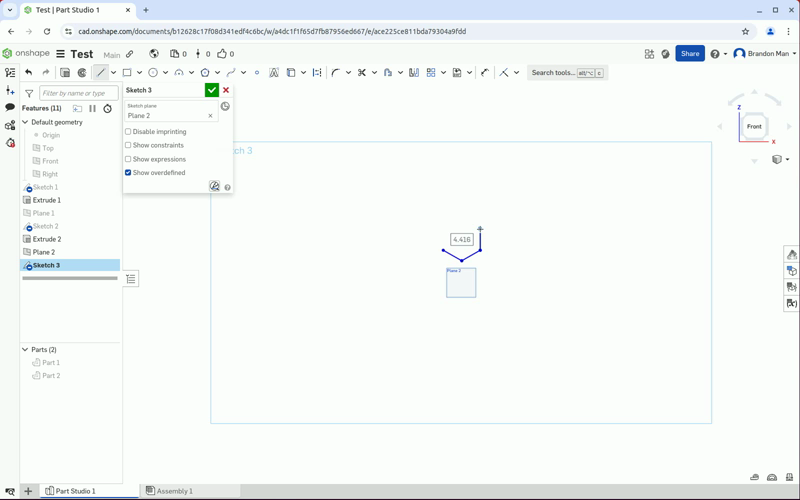
mouse_move(510, 228)
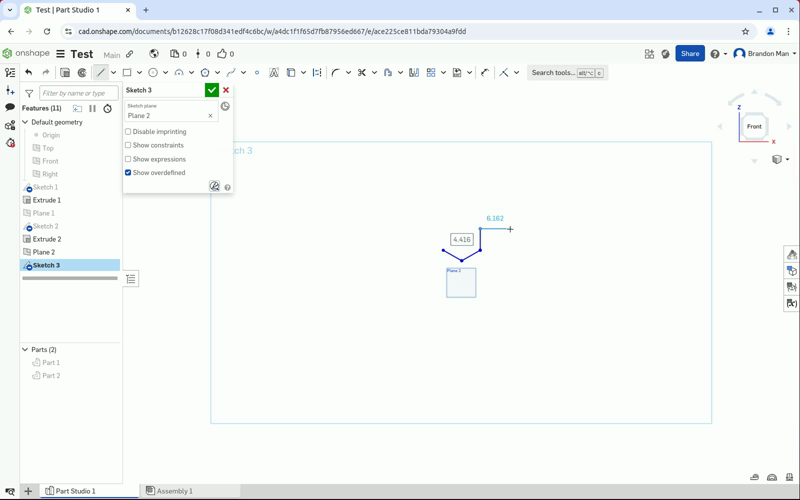
mouse_move(461, 218)
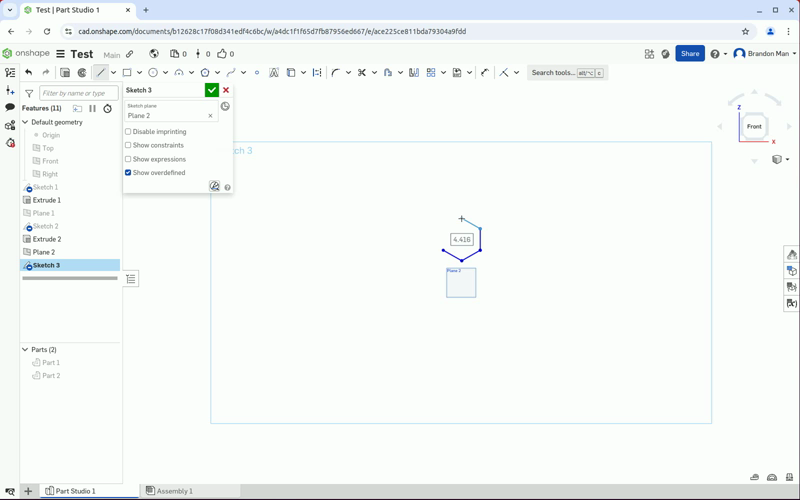
click(461, 218)
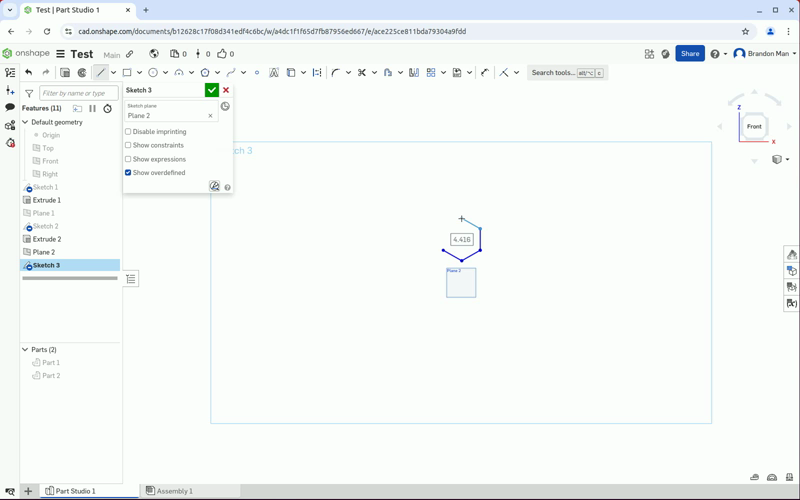
key_up(shift)
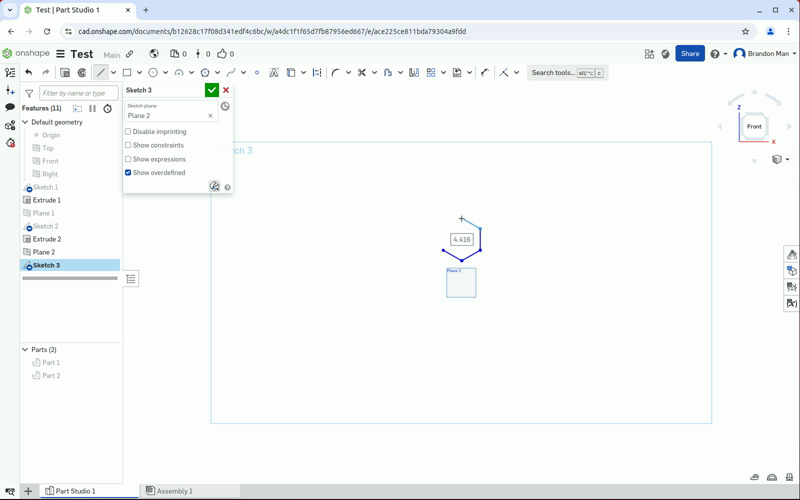
key_down(shift)
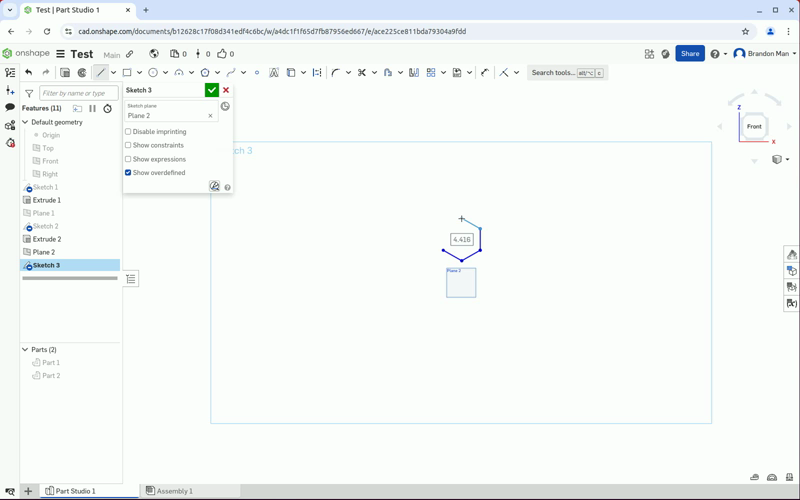
mouse_move(492, 218)
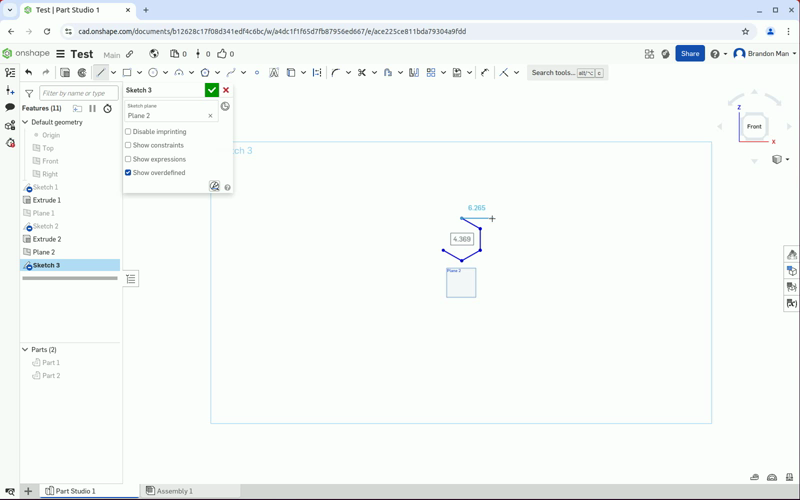
mouse_move(443, 228)
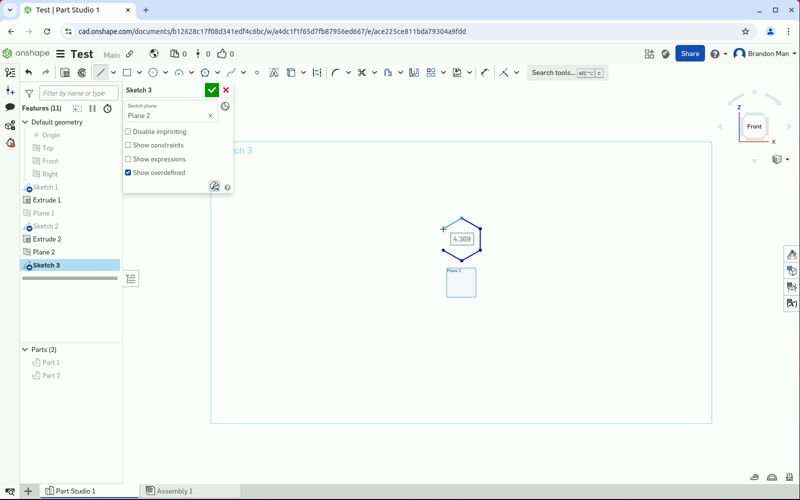
click(443, 228)
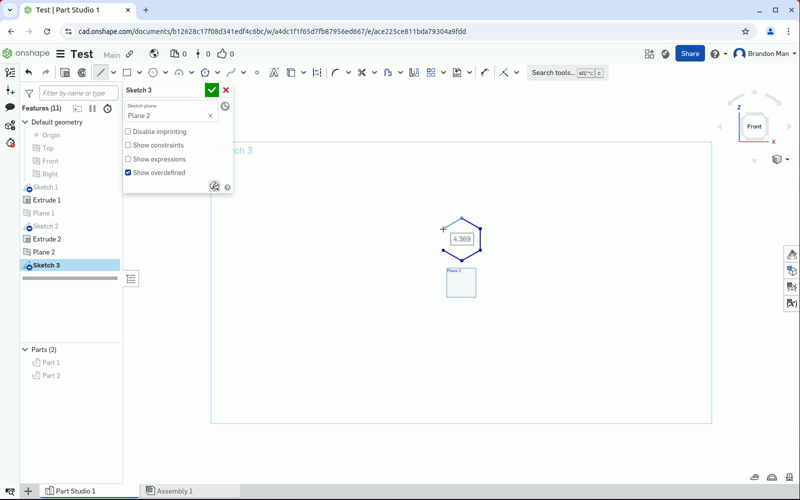
key_up(shift)
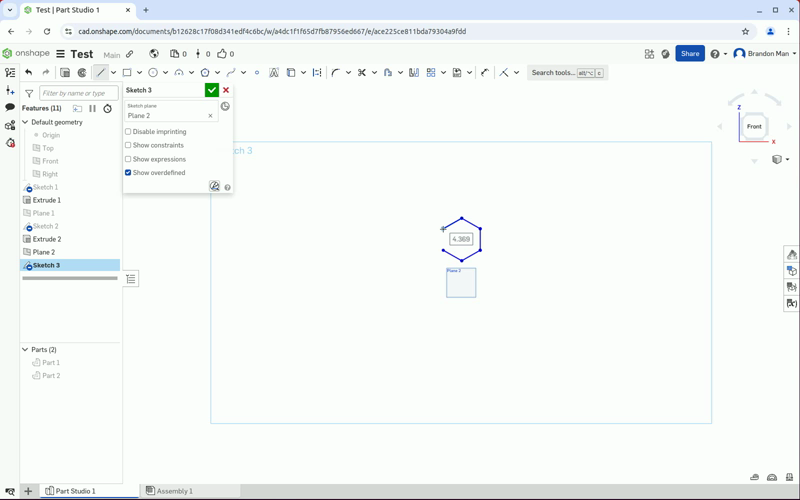
mouse_move(473, 228)
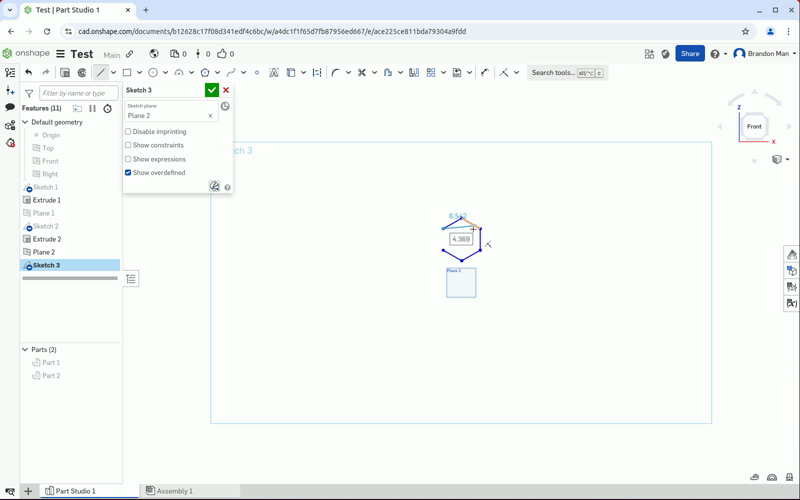
key_down(shift)
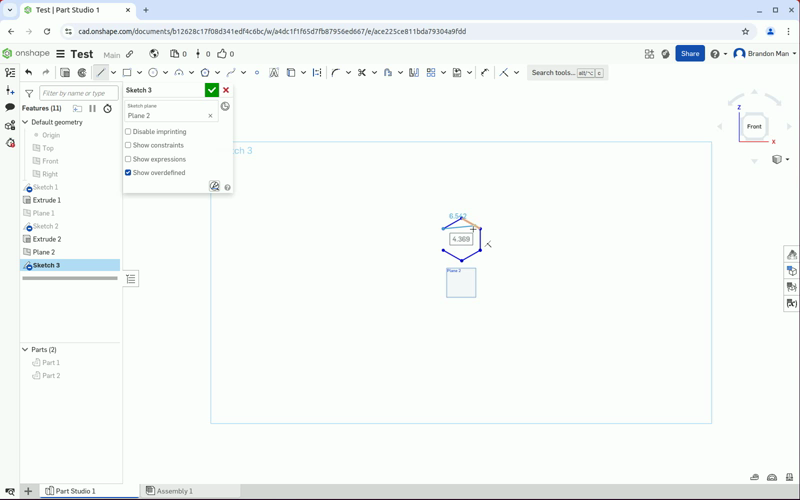
mouse_move(443, 250)
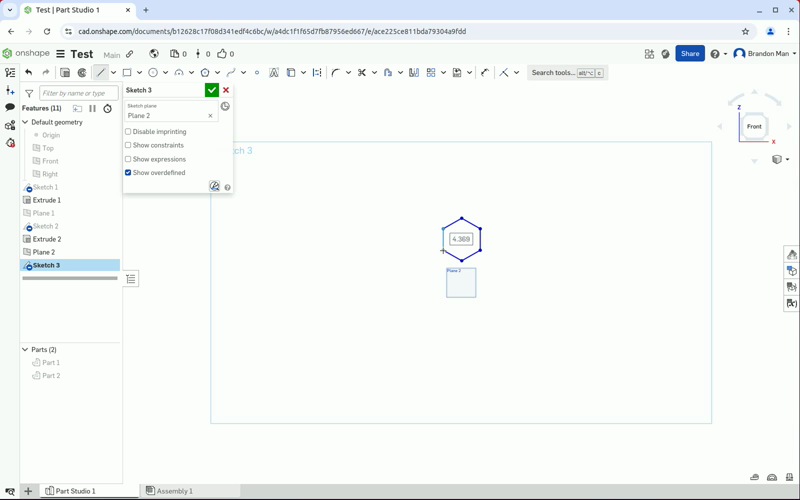
key_up(shift)
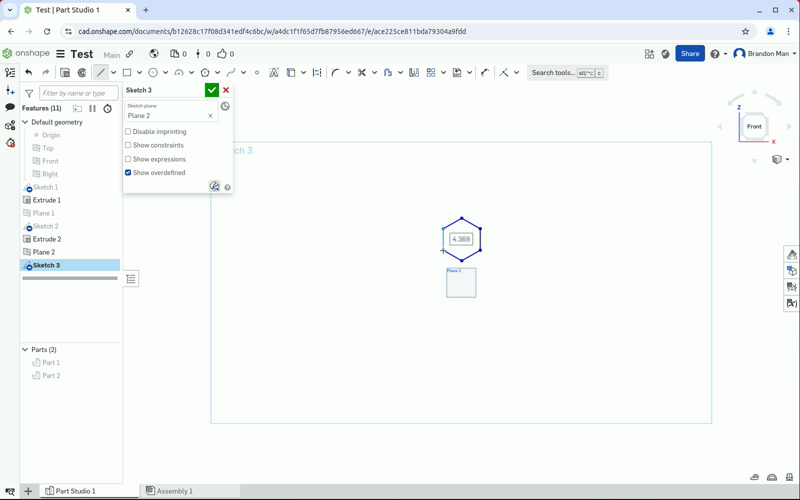
click(443, 250)
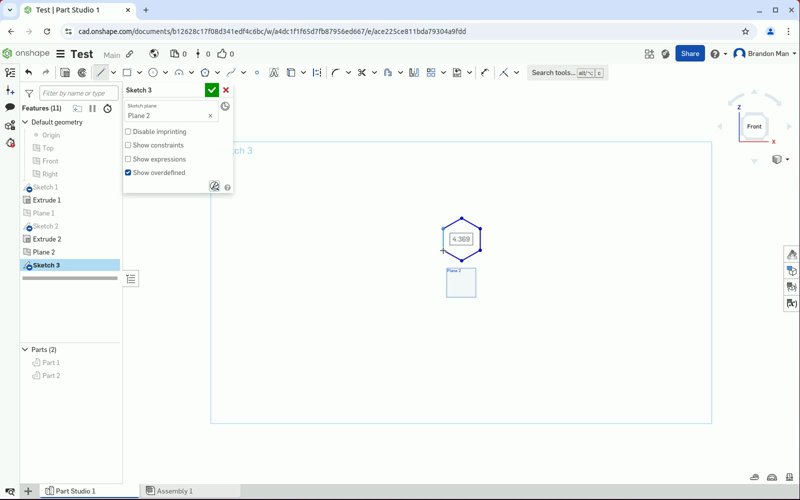
key(esc)
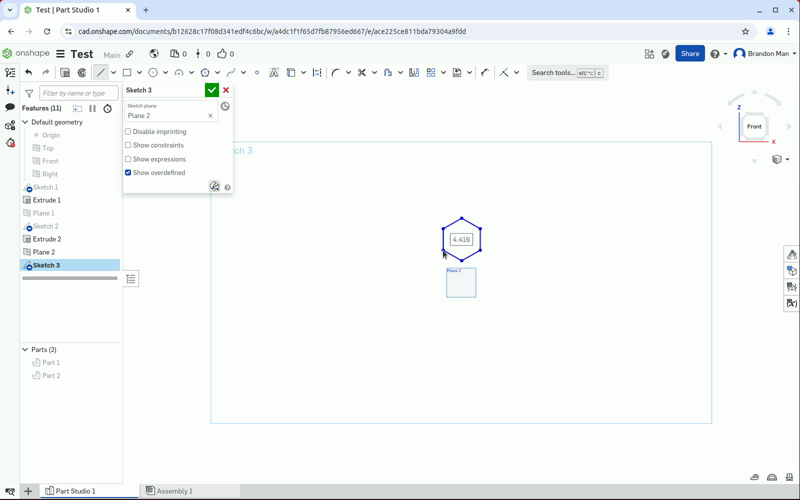
mouse_move(445, 235)
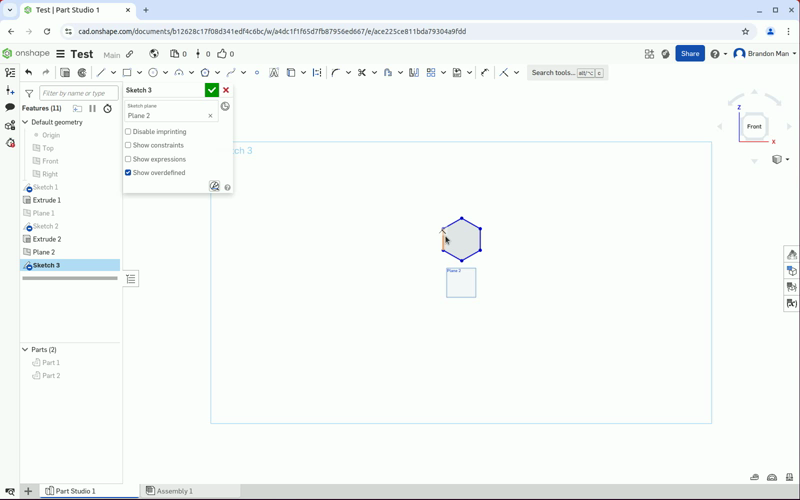
scroll(6)
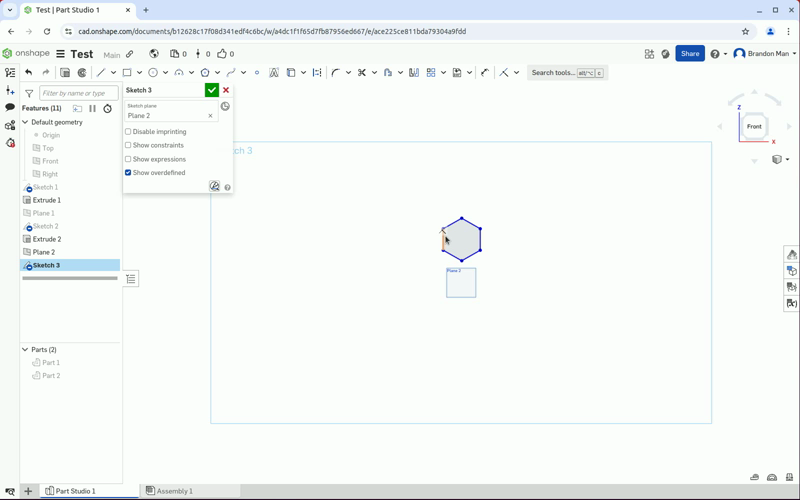
scroll(6)
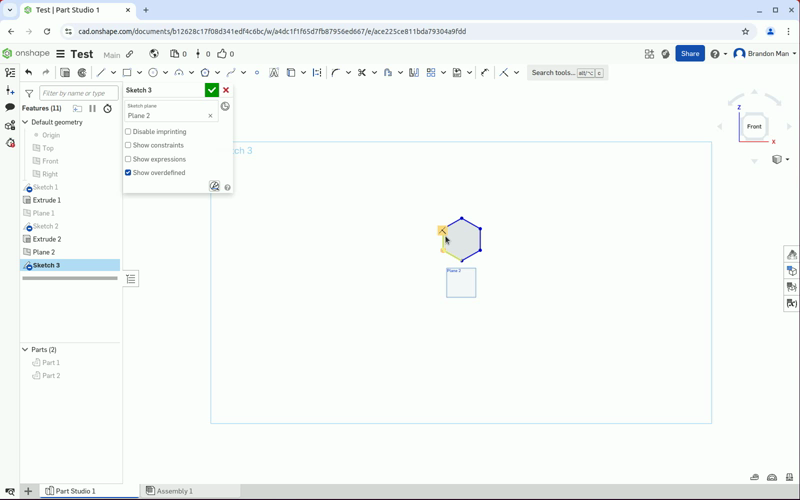
scroll(6)
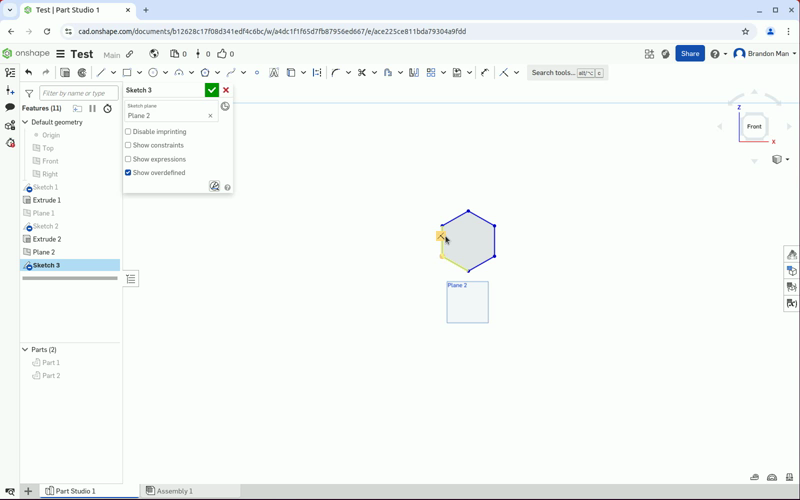
scroll(6)
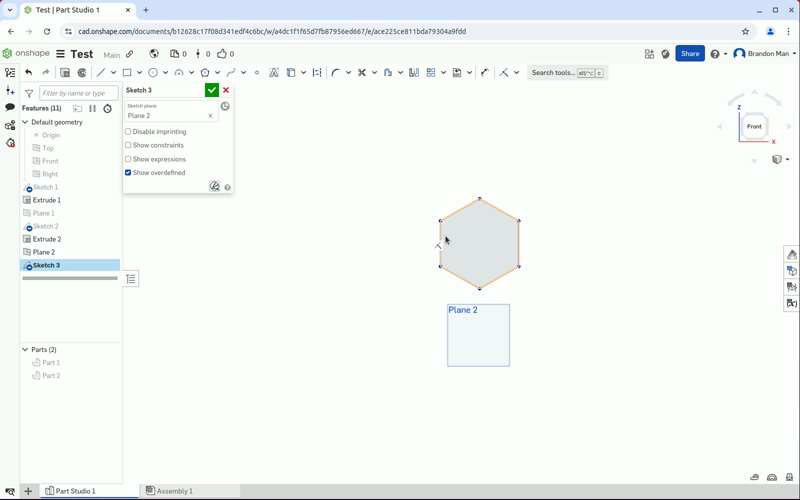
scroll(6)
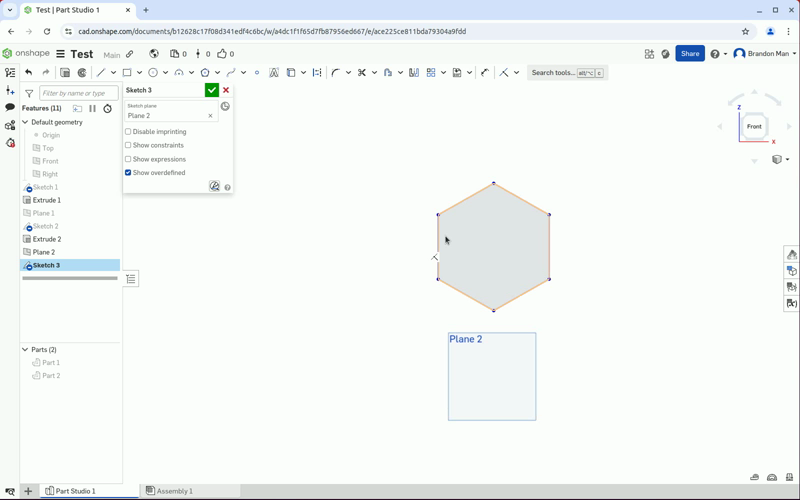
scroll(6)
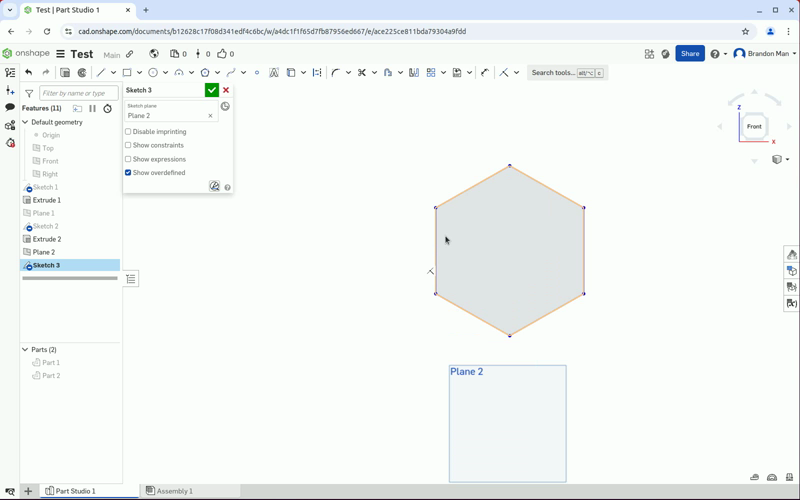
scroll(6)
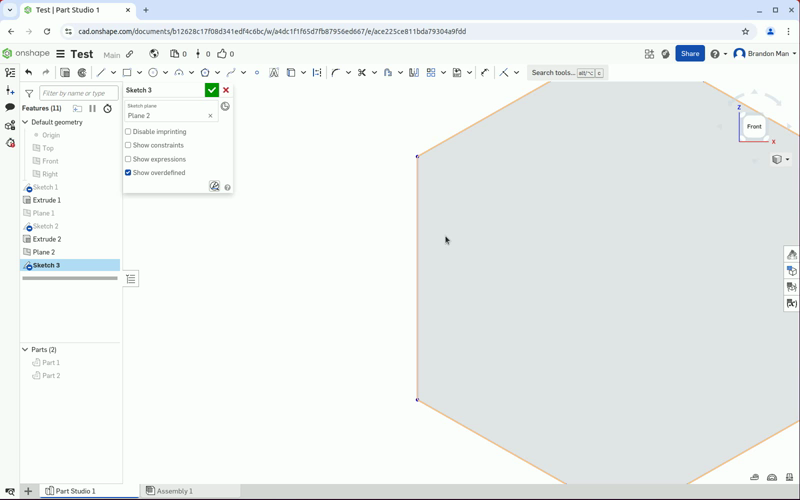
click(445, 235)
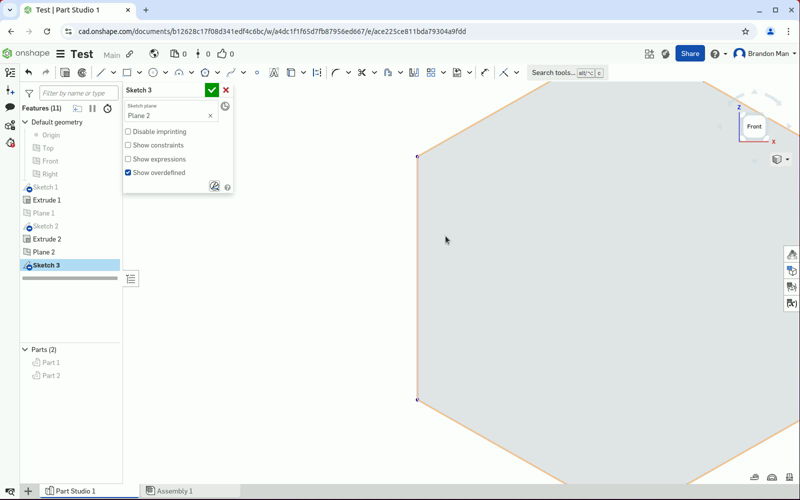
scroll(-6)
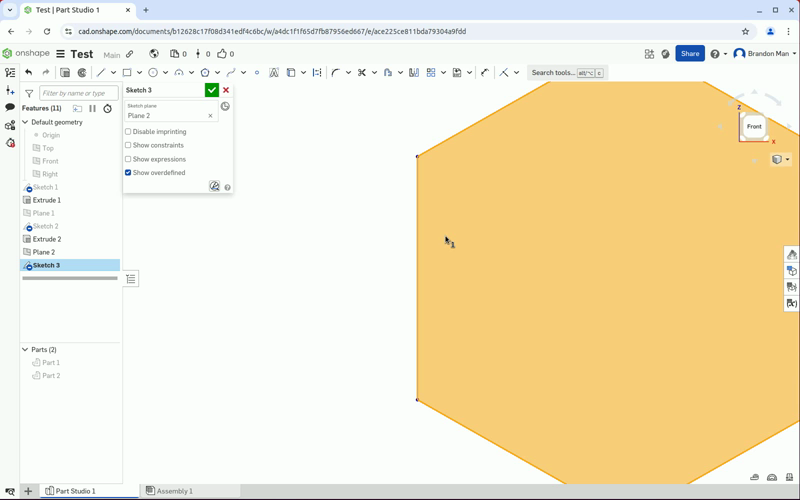
scroll(-6)
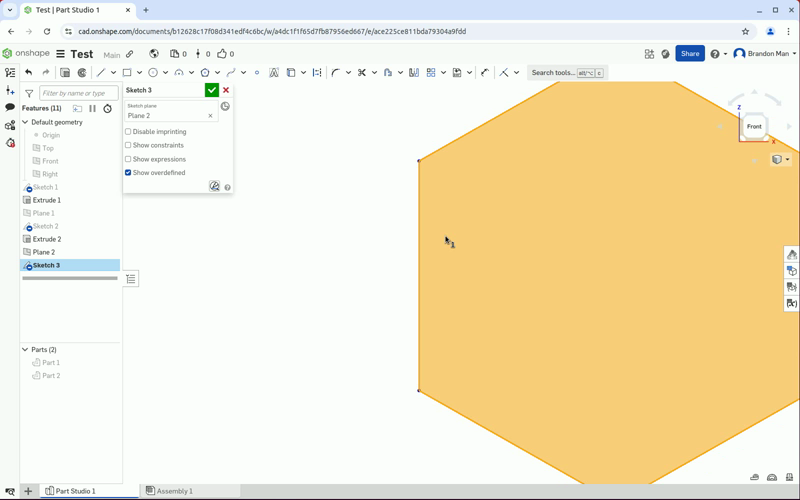
scroll(-6)
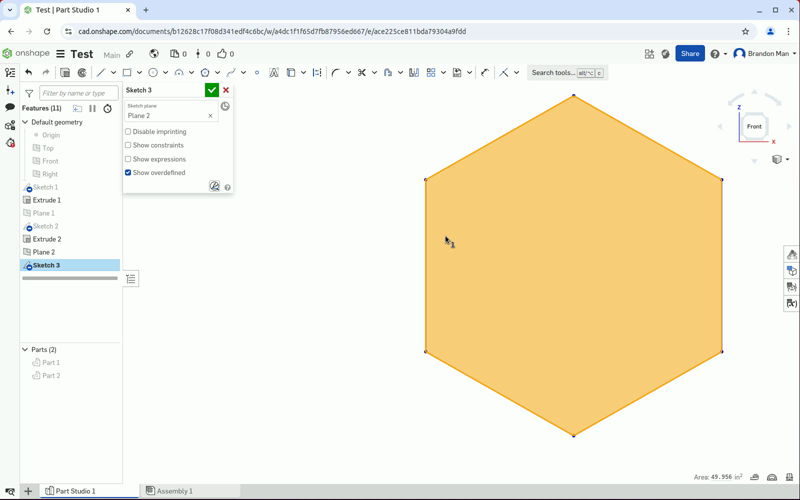
scroll(-6)
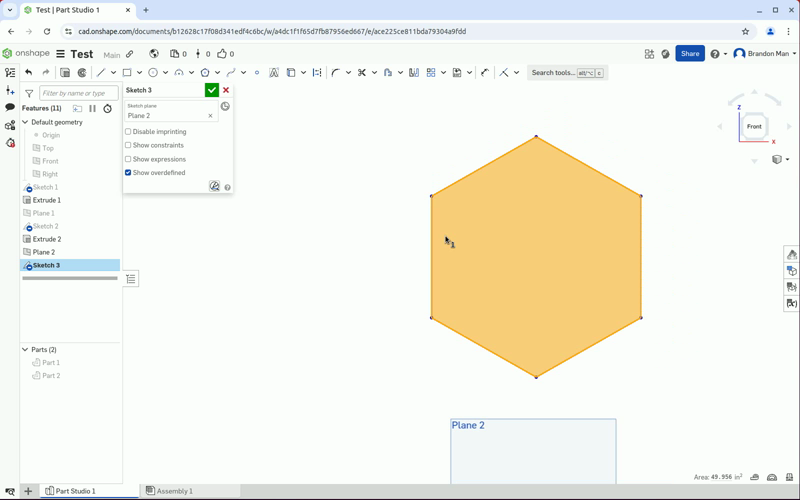
scroll(-6)
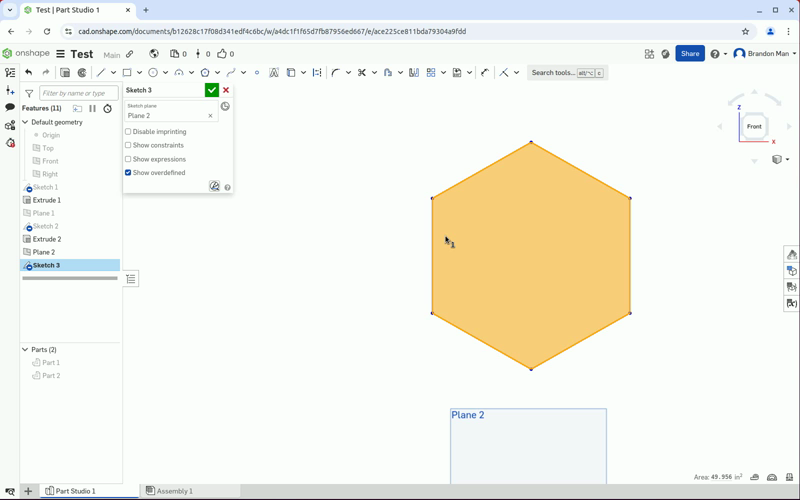
scroll(-6)
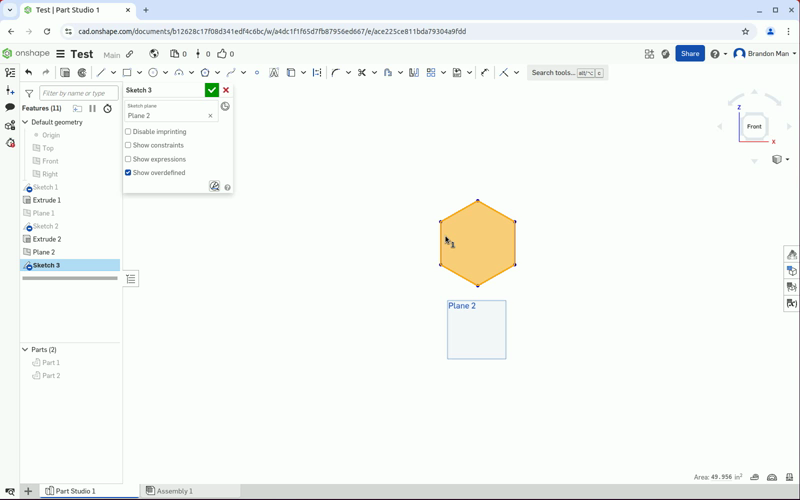
scroll(-6)
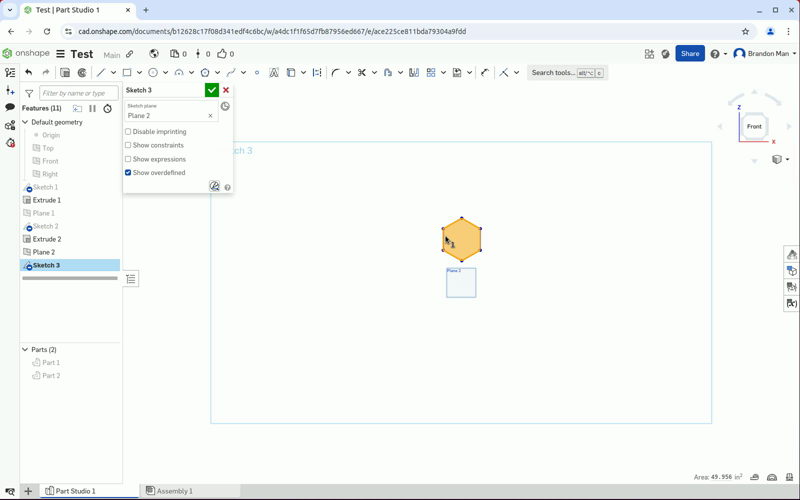
mouse_move(73, 352)
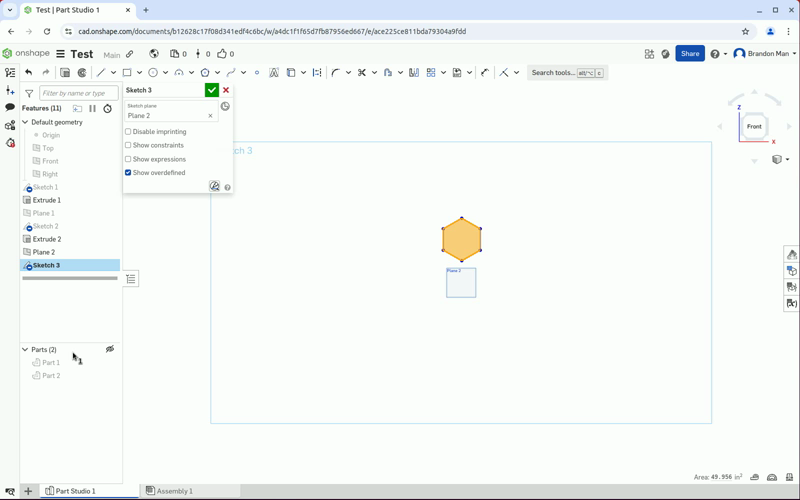
key(shift+y)
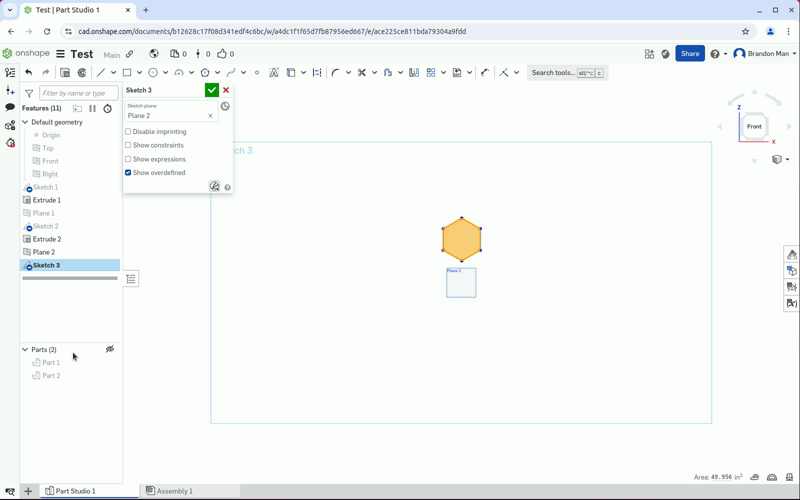
key(shift+e)
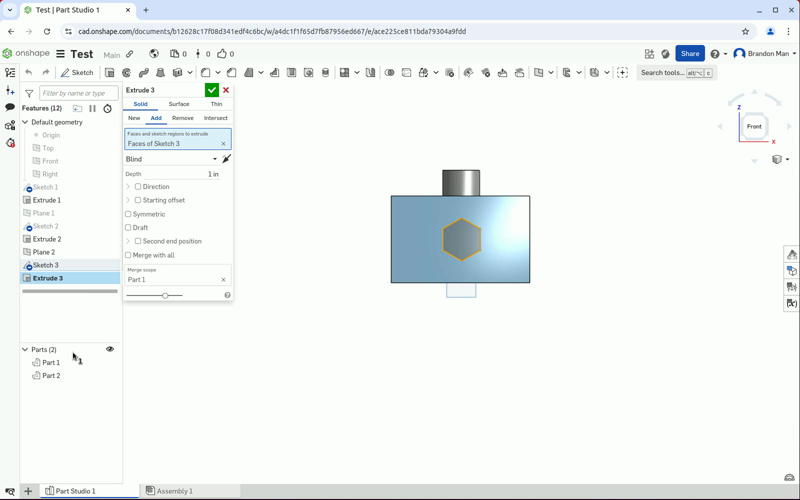
mouse_move(143, 106)
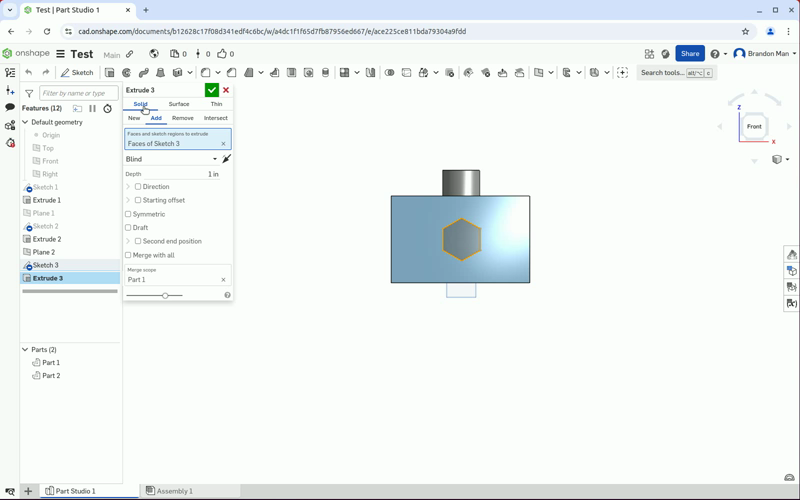
click(143, 106)
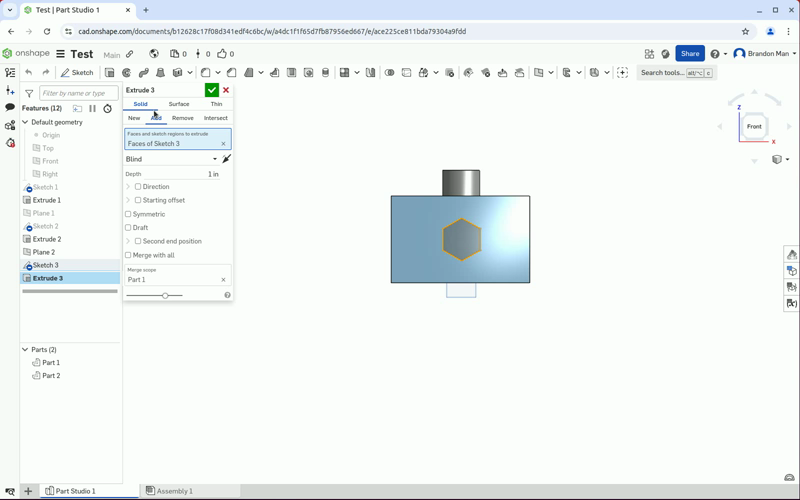
mouse_move(186, 120)
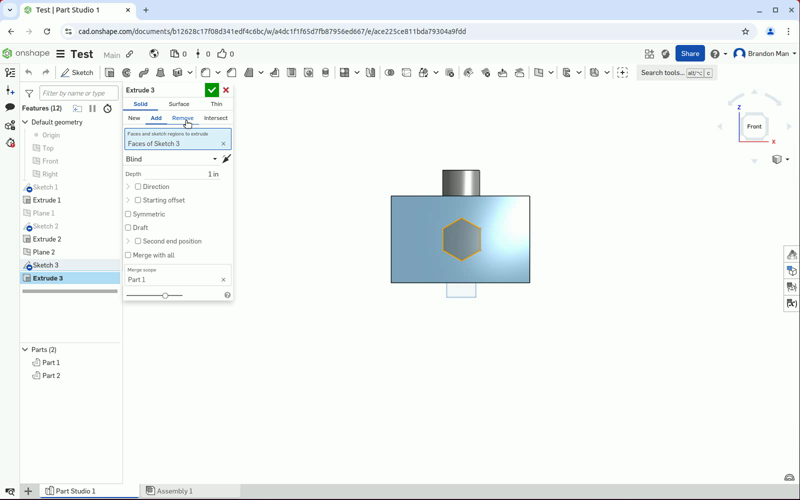
click(186, 120)
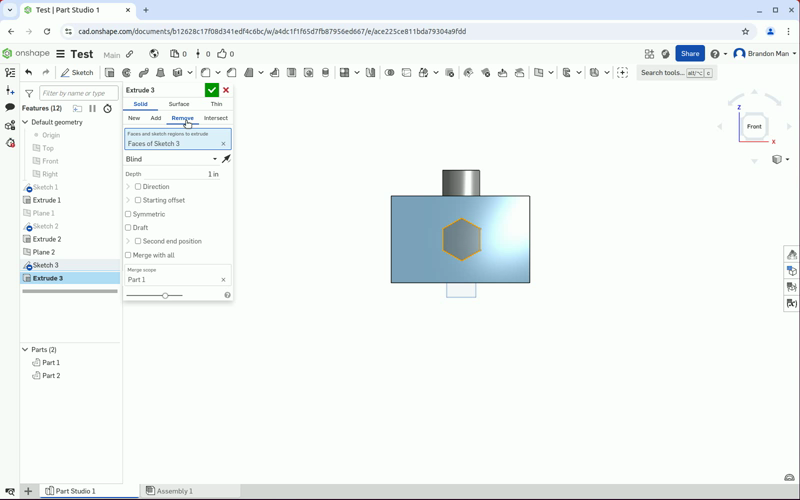
key(tab, 4)
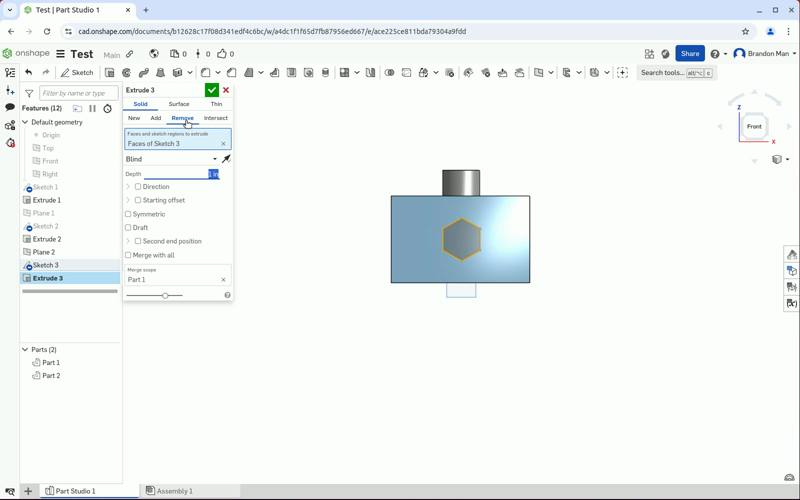
text(1.685)
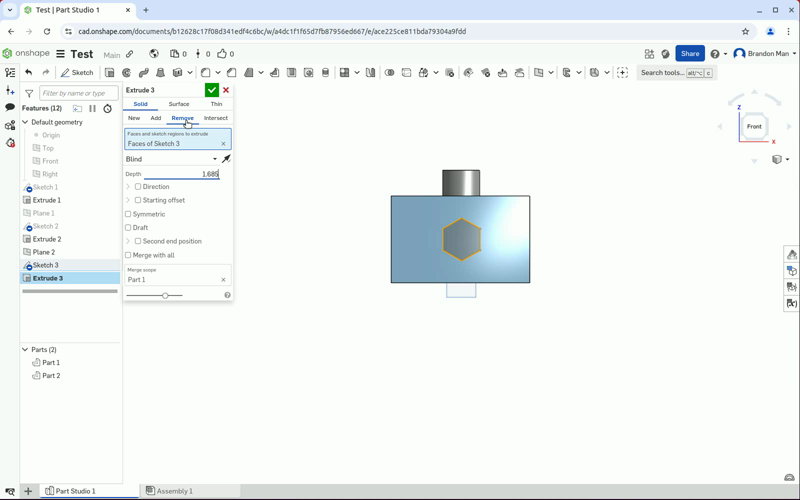
key(tab, 6)
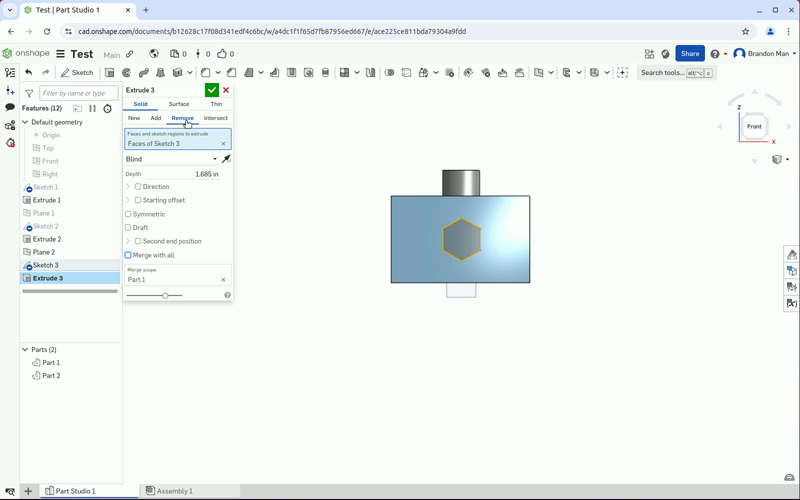
key(space)
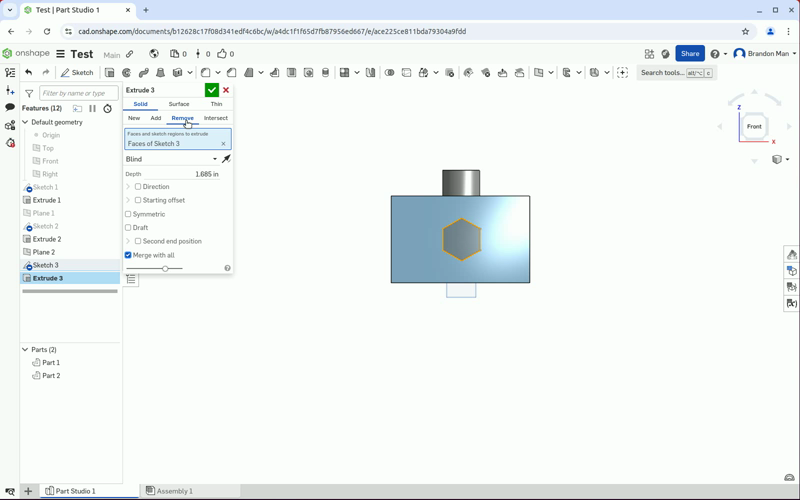
key(enter)
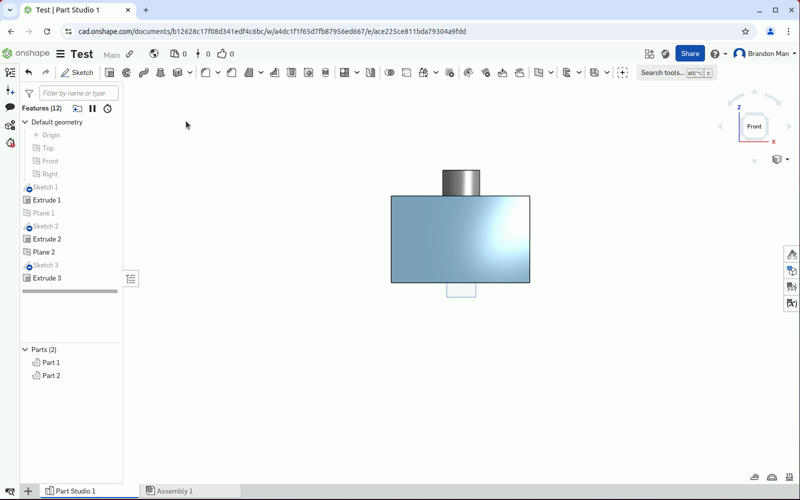
key(shift+h)
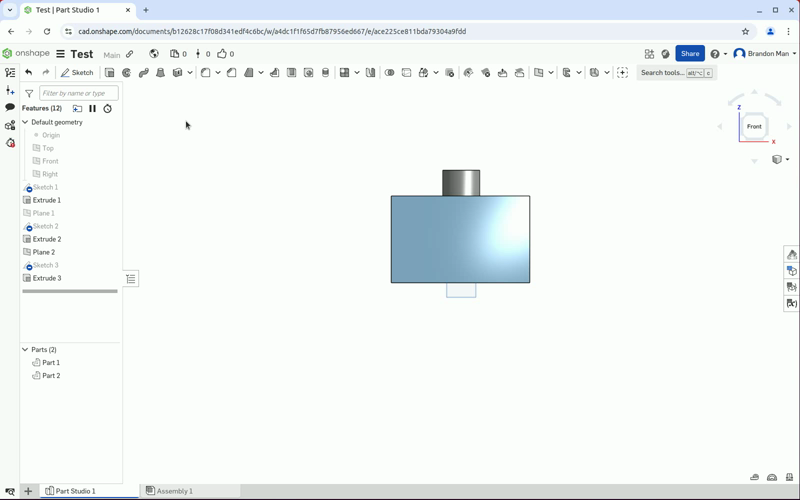
key(shift+h)
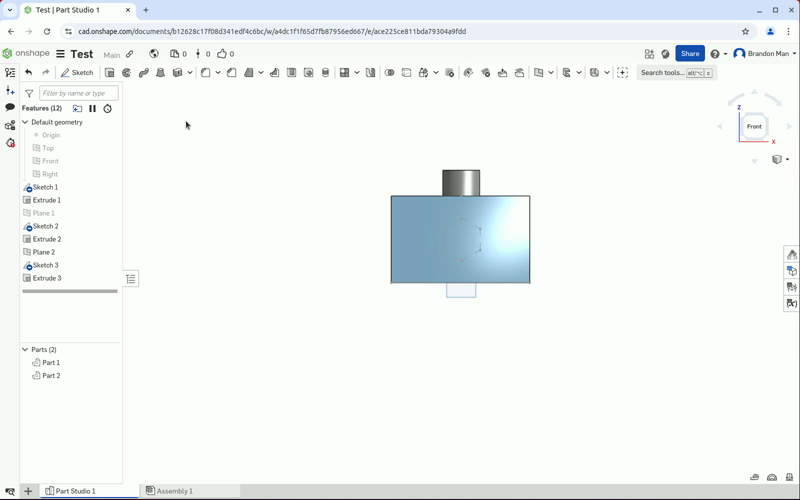
key(shift+7)
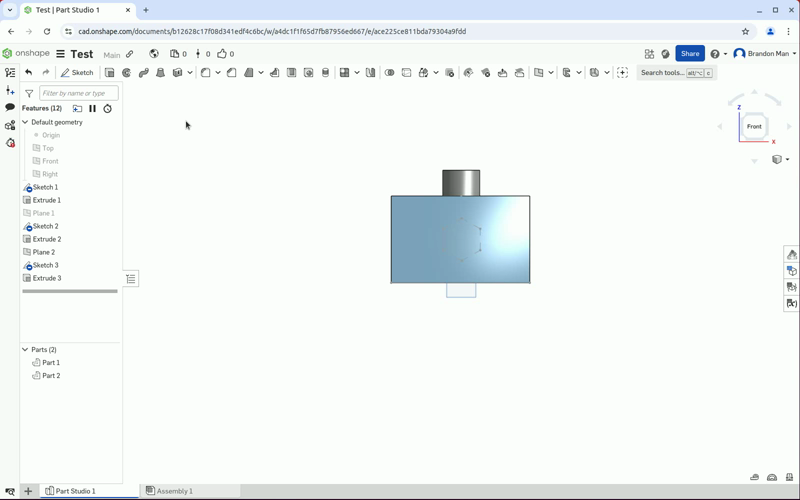
key(left, 2)
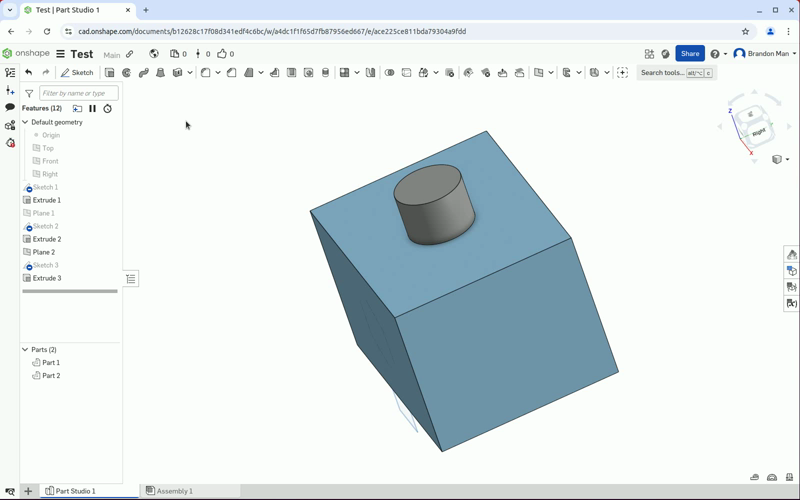
key(down, 2)
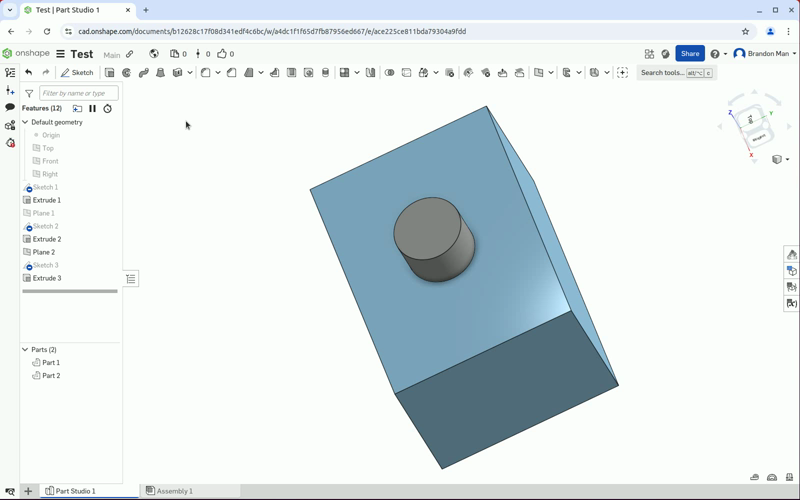
key(up, 2)
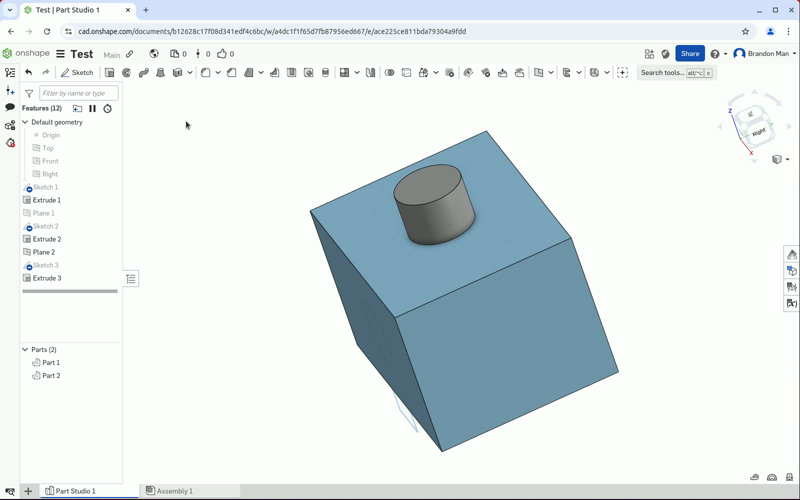
key(right, 2)
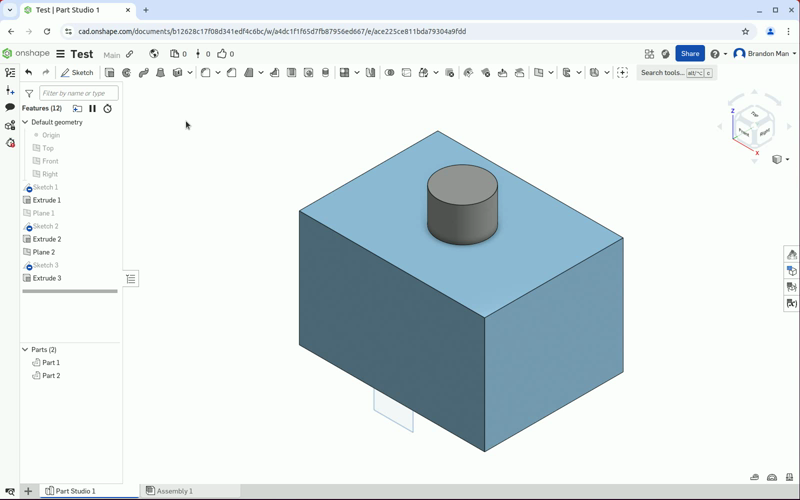
mouse_move(73, 189)
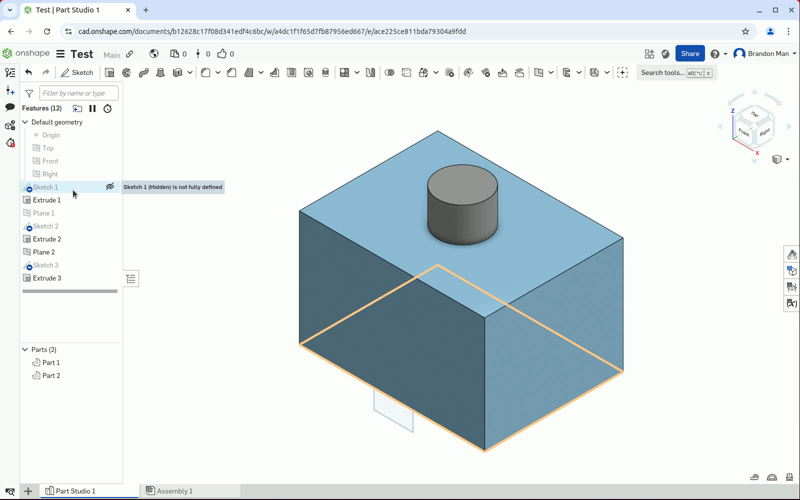
click(73, 189)